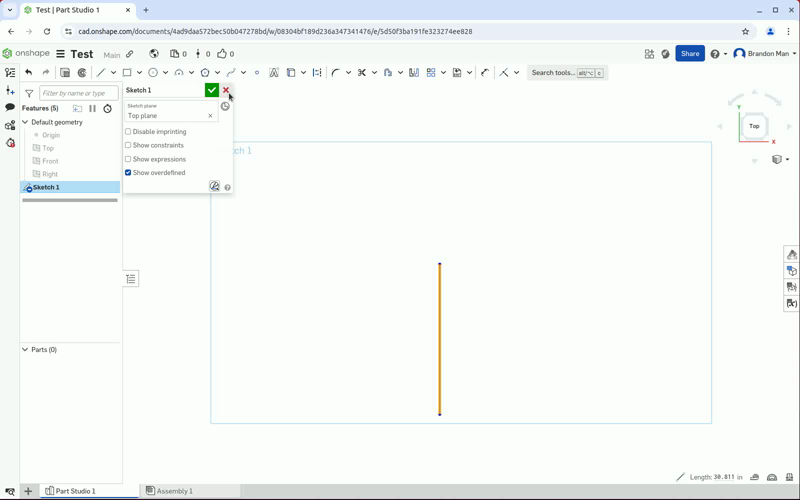
key(shift+h)
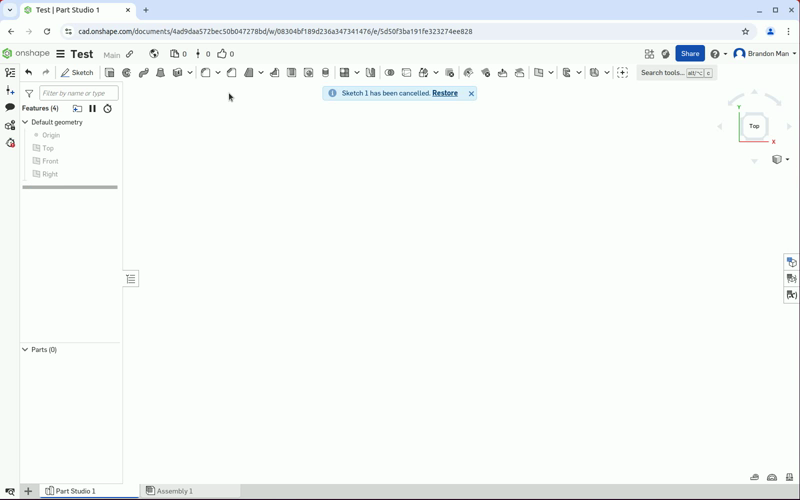
mouse_move(73, 352)
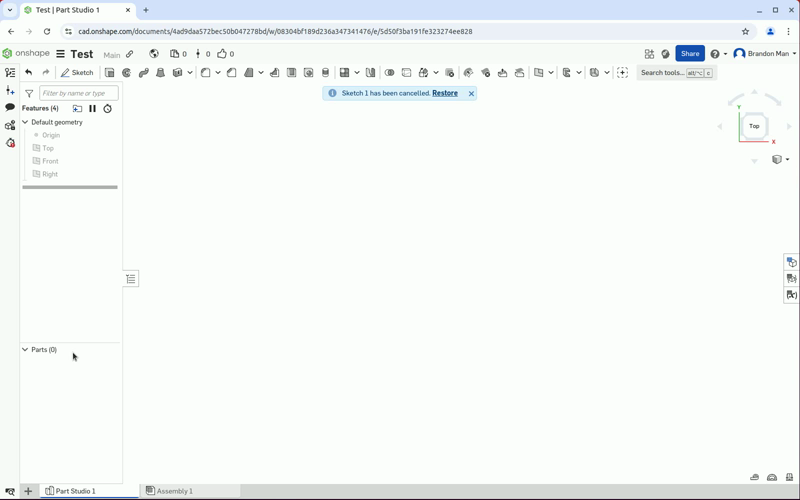
key(y)
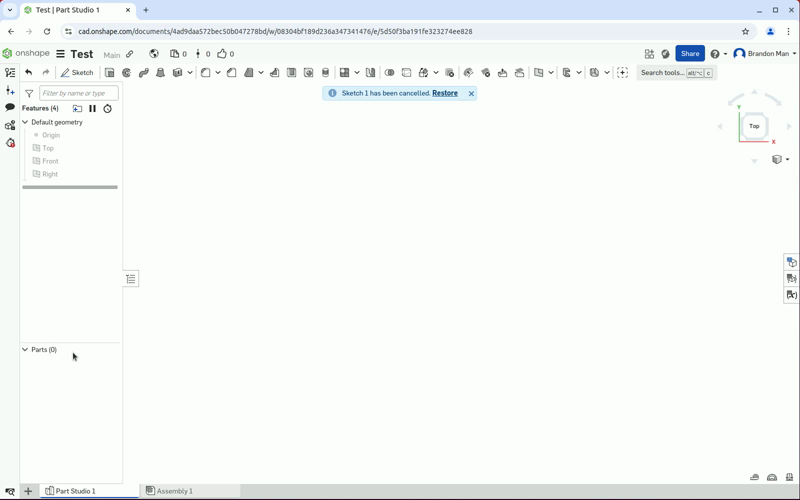
key(shift+p)
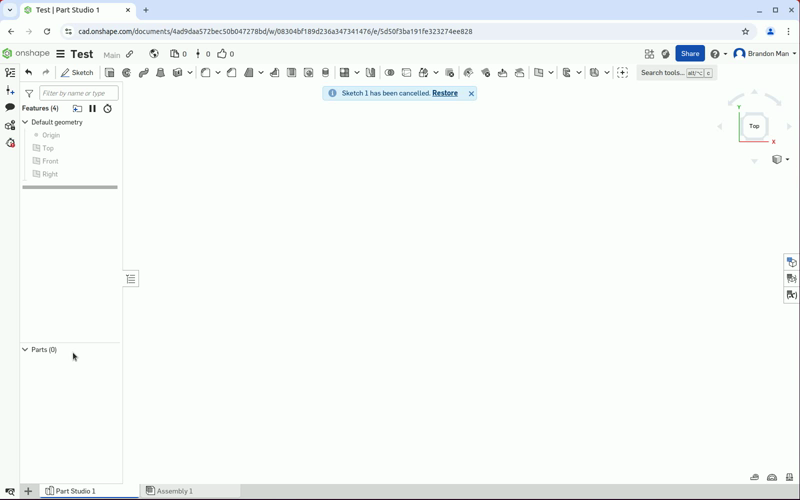
key(space)
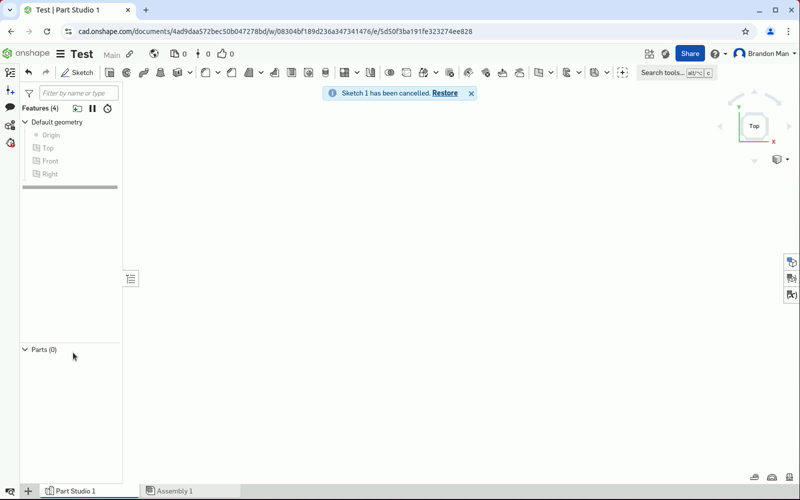
key_down(shift)
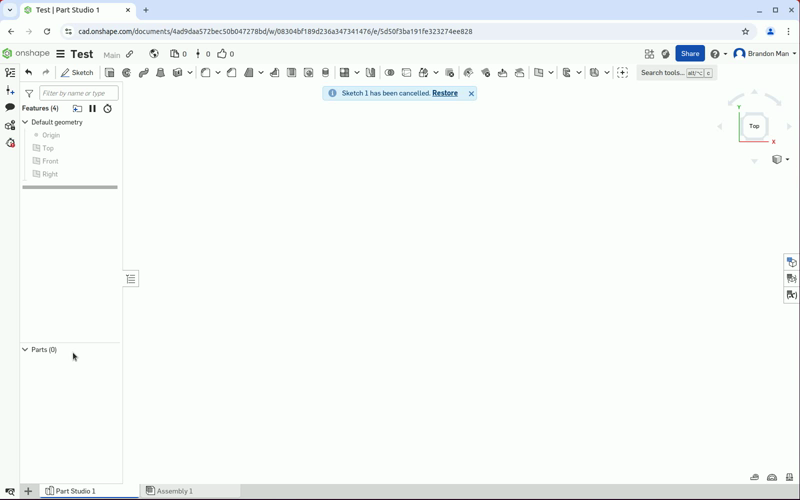
key(up)
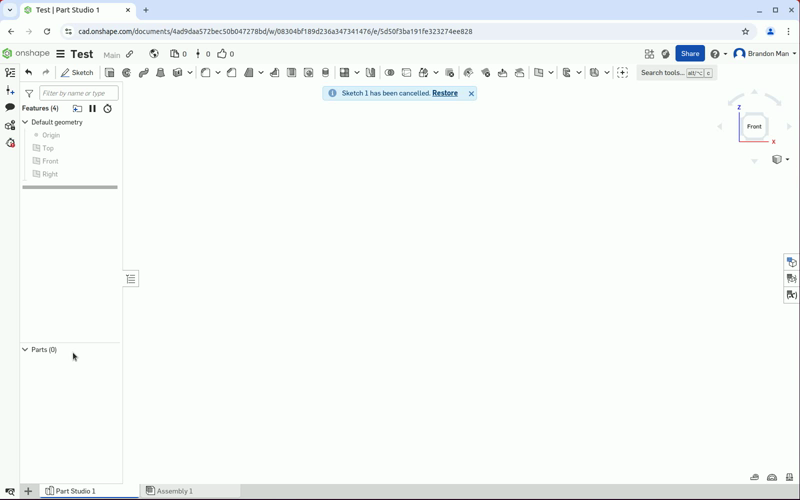
key_up(shift)
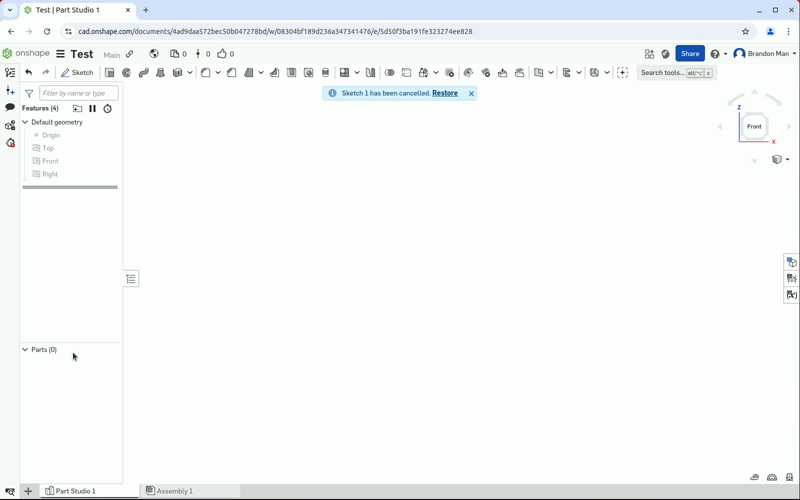
mouse_move(73, 352)
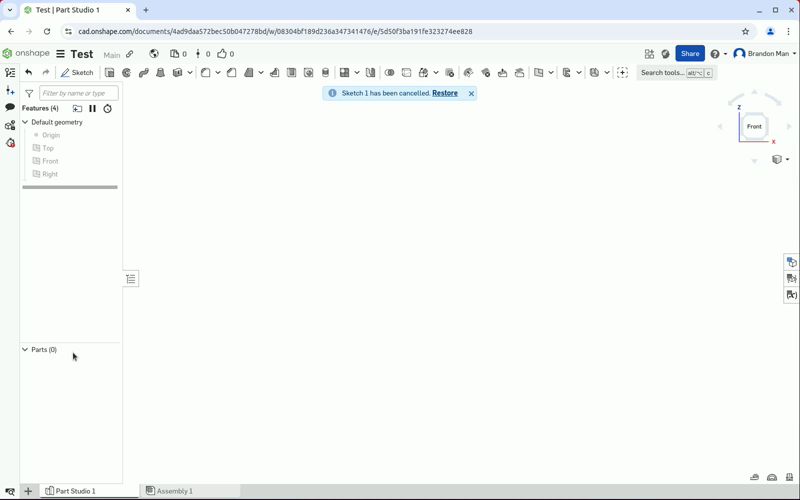
key(shift+y)
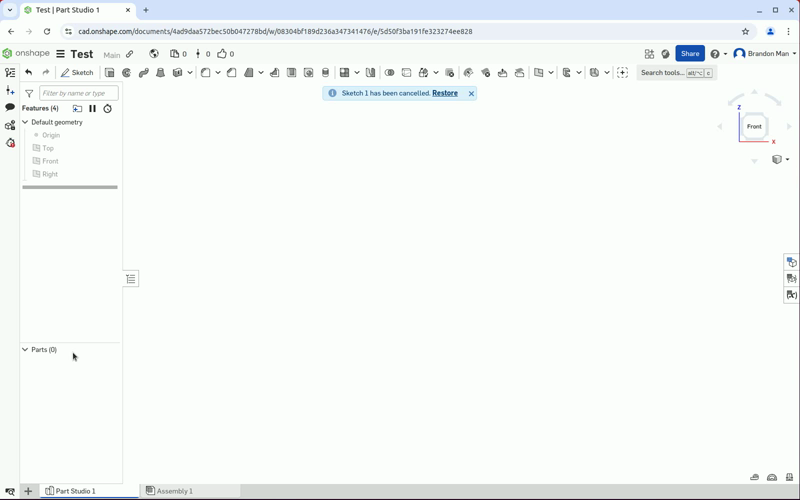
key(shift+s)
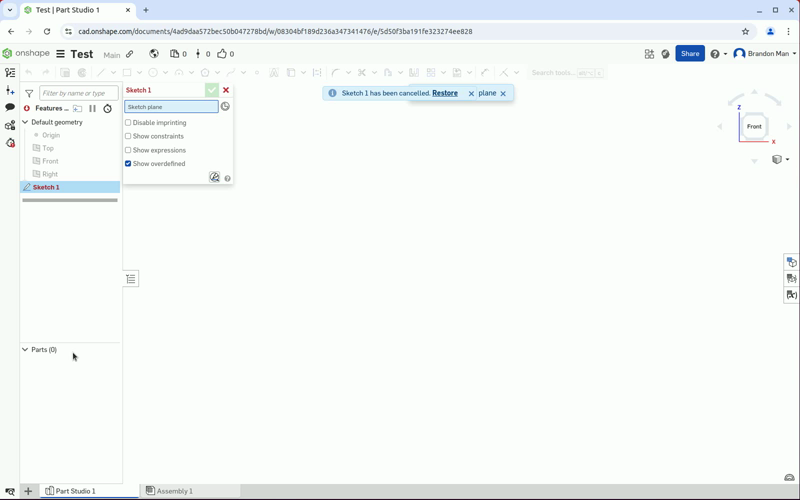
mouse_move(73, 163)
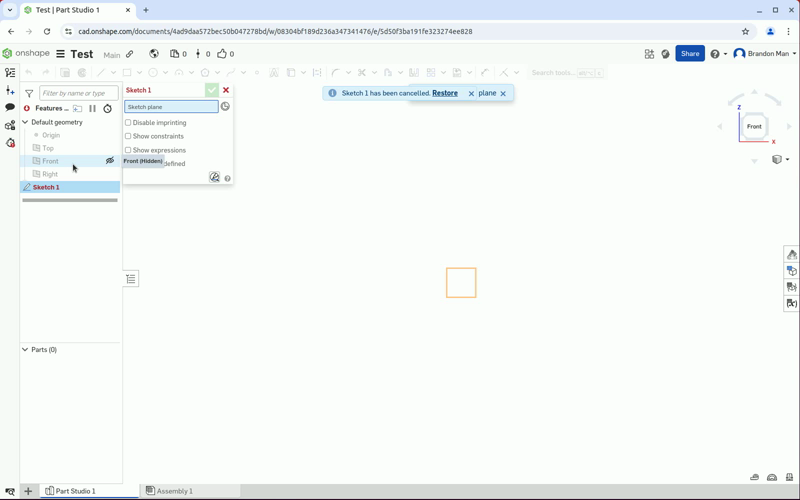
click(73, 163)
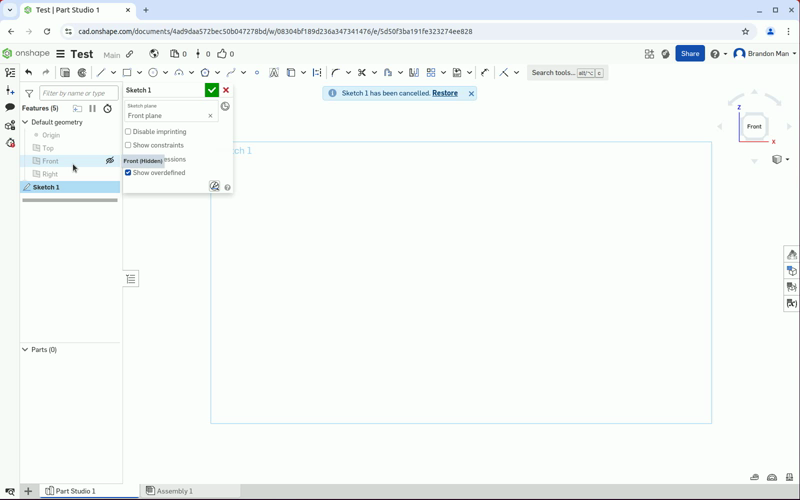
mouse_move(73, 352)
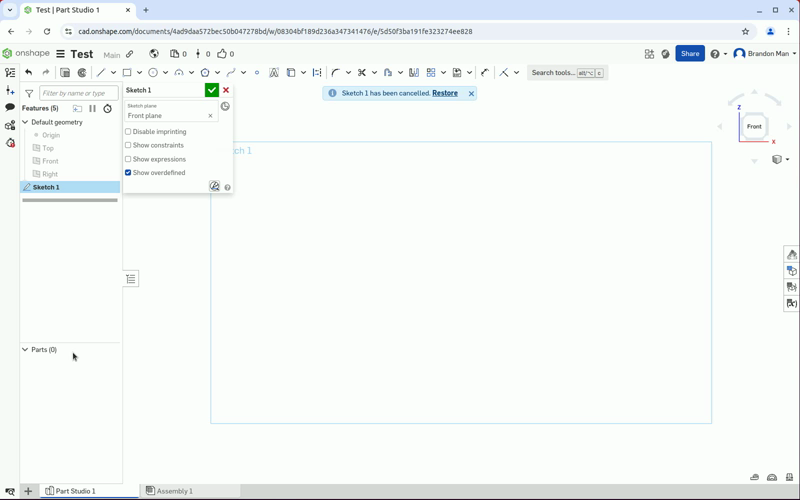
key(y)
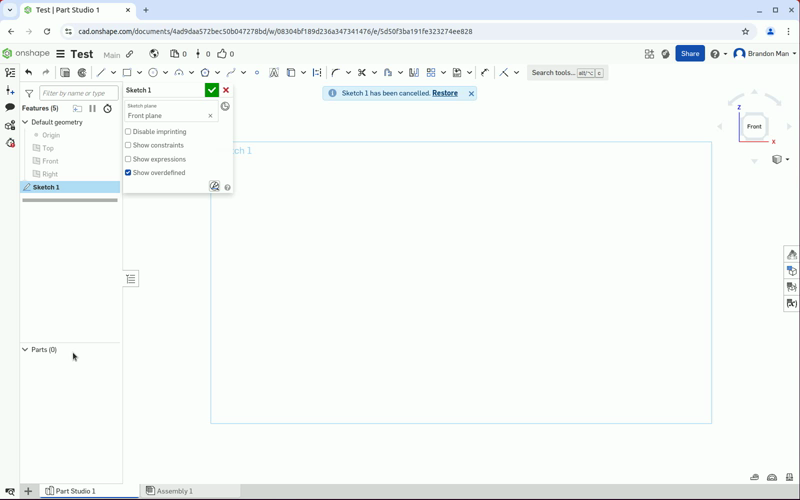
key(l)
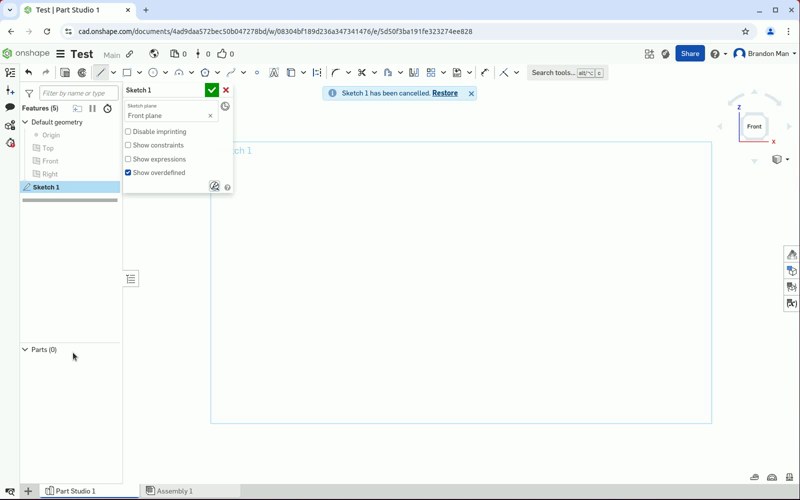
key_down(shift)
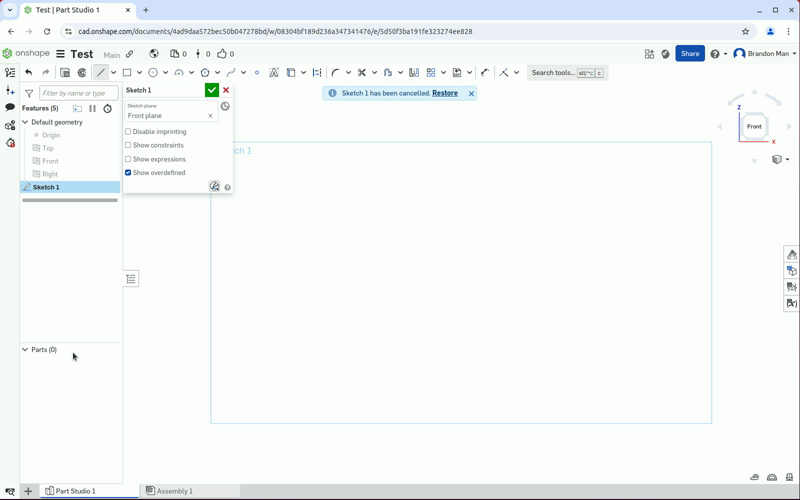
mouse_move(460, 357)
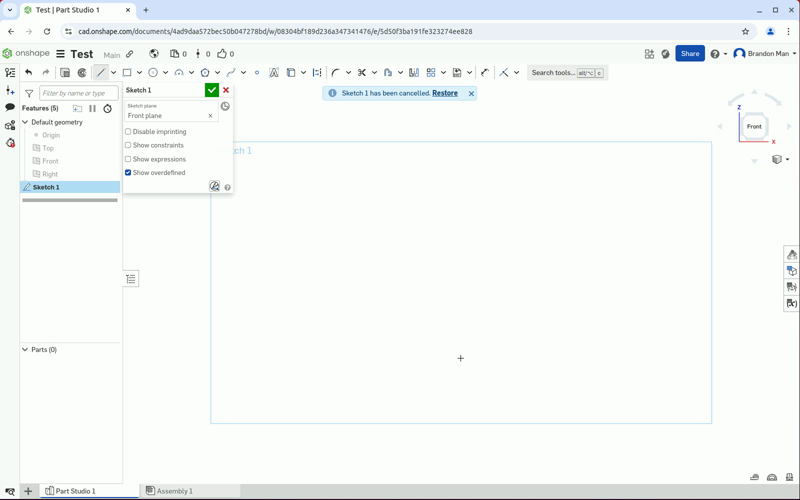
click(460, 357)
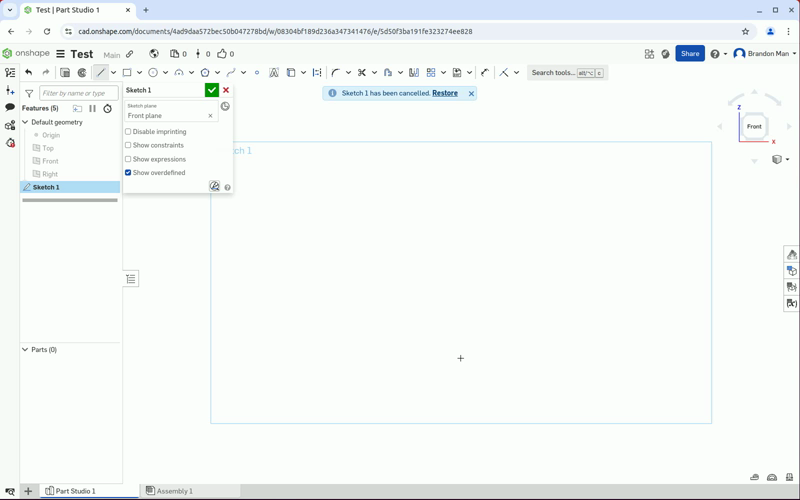
key_up(shift)
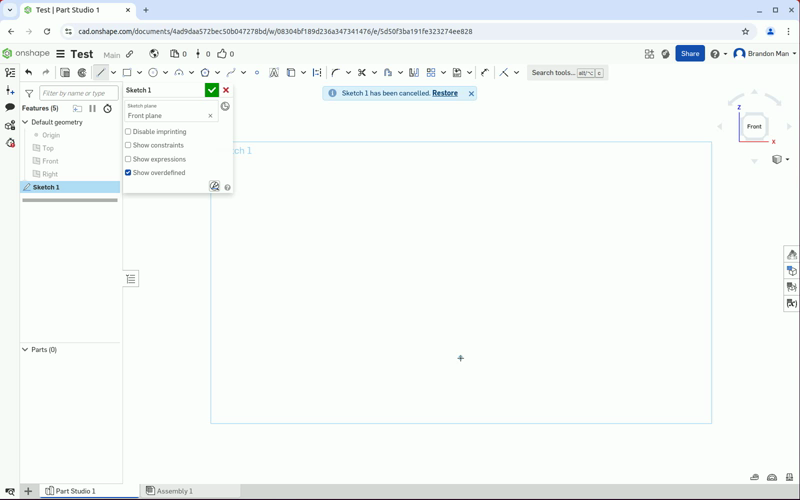
key_down(shift)
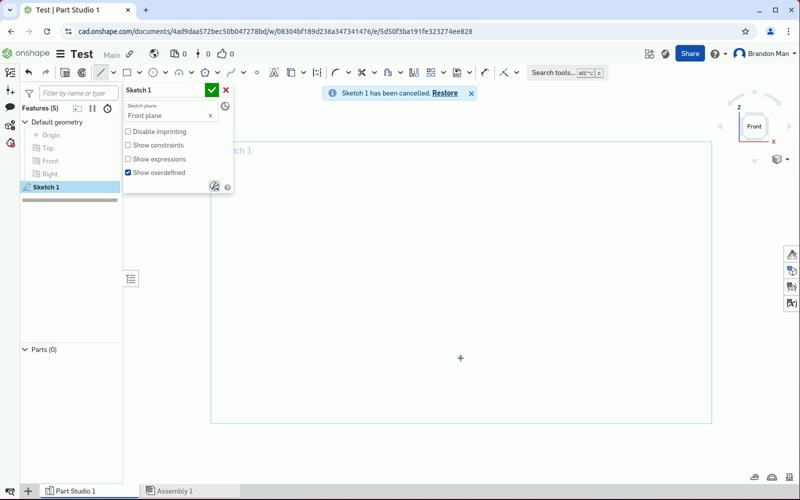
mouse_move(573, 357)
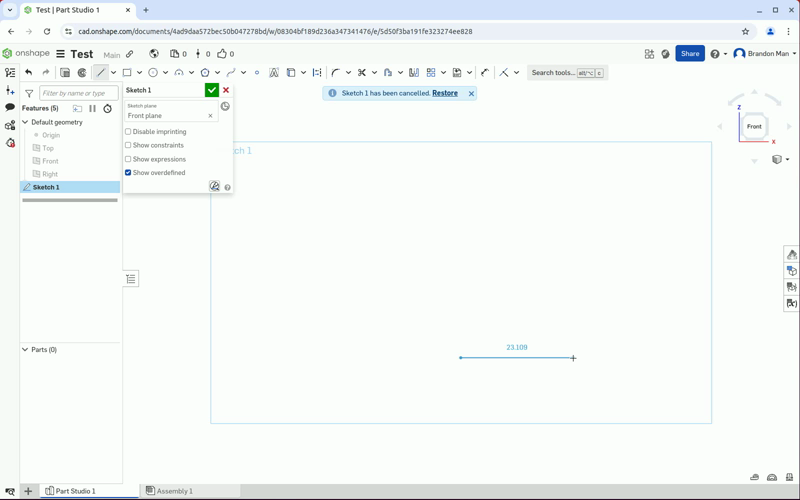
click(573, 357)
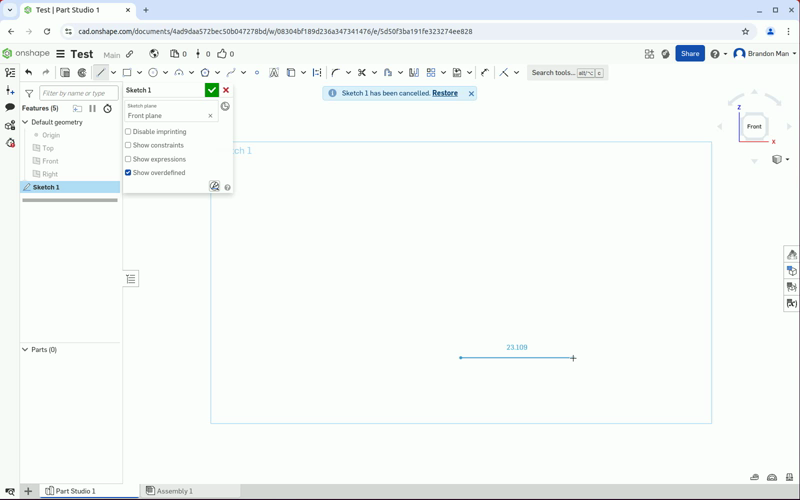
key_up(shift)
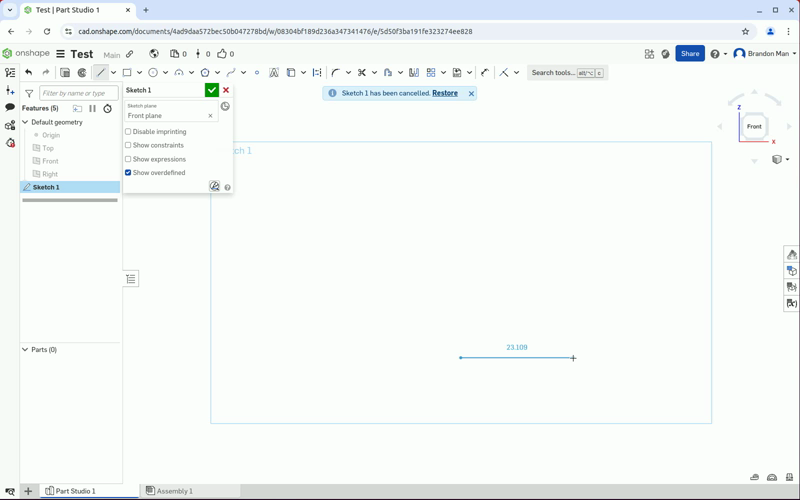
key_down(shift)
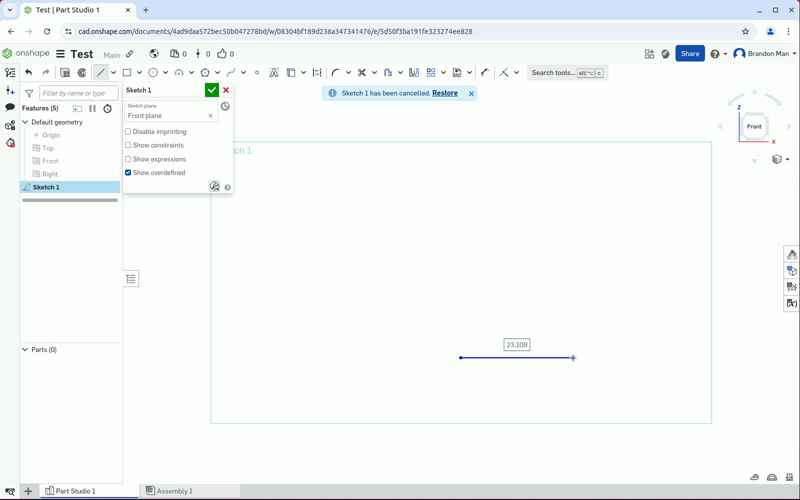
mouse_move(517, 320)
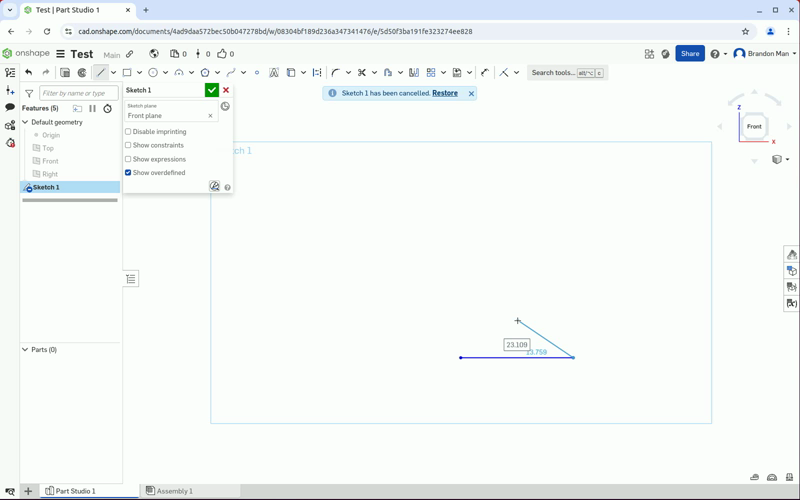
click(517, 320)
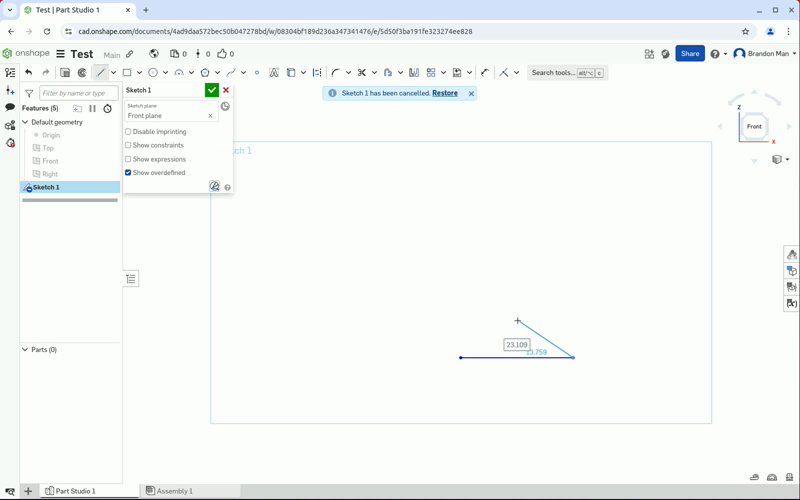
key_up(shift)
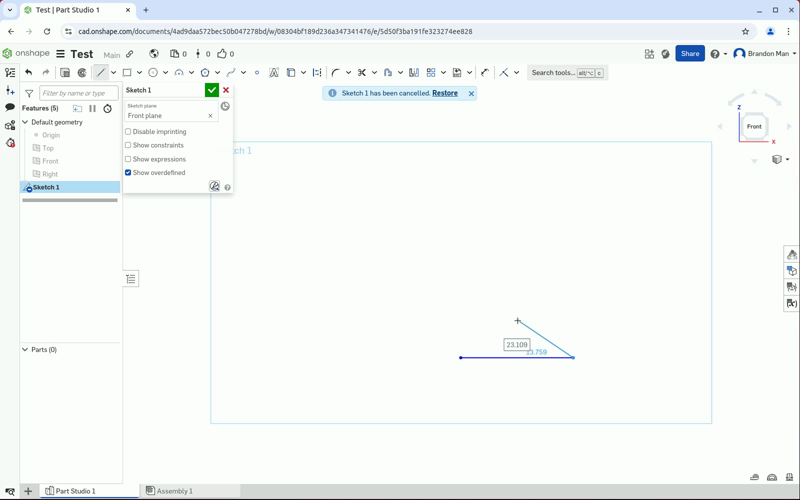
key_down(shift)
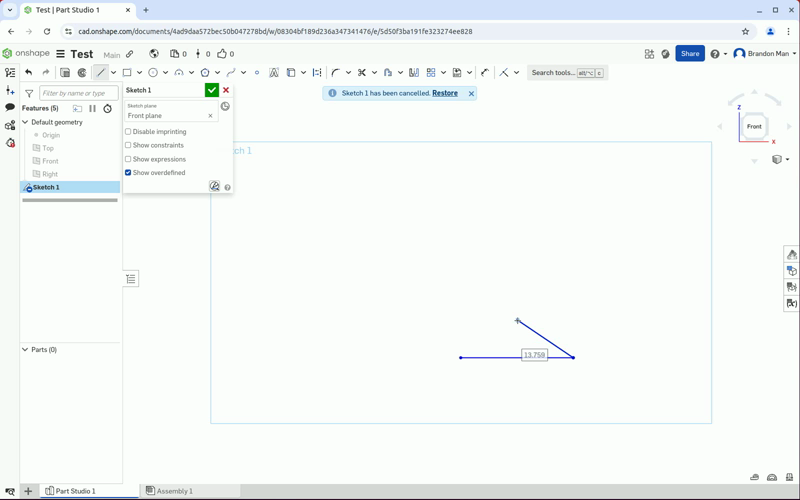
mouse_move(460, 357)
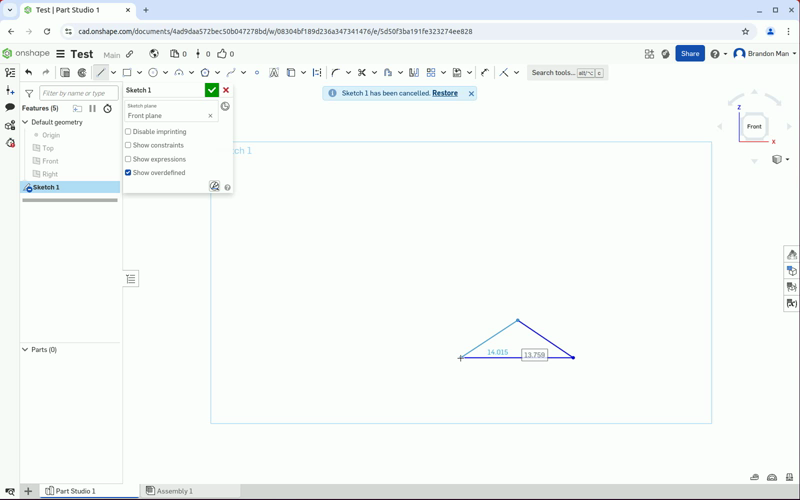
key_up(shift)
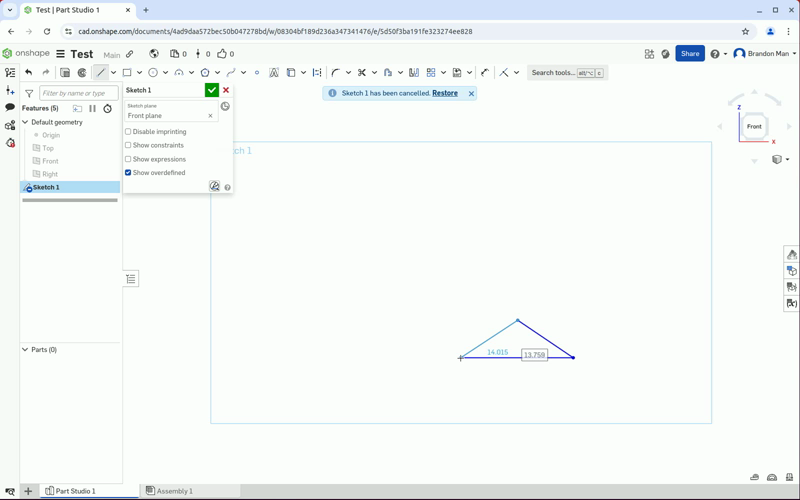
click(460, 357)
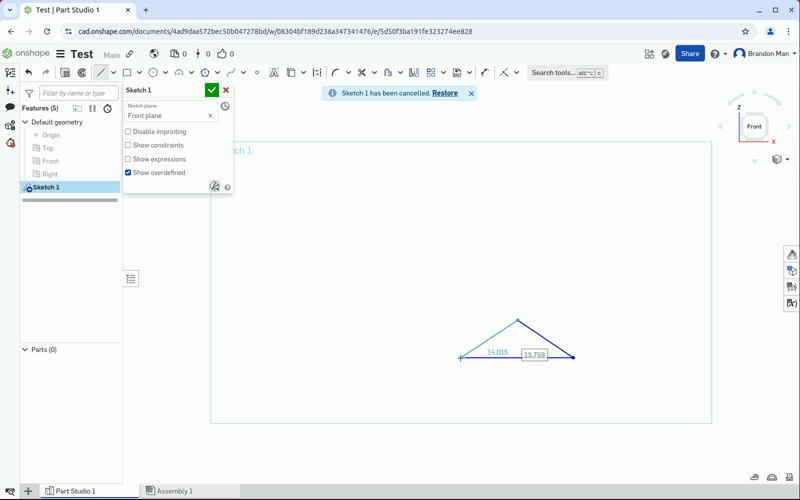
key(esc)
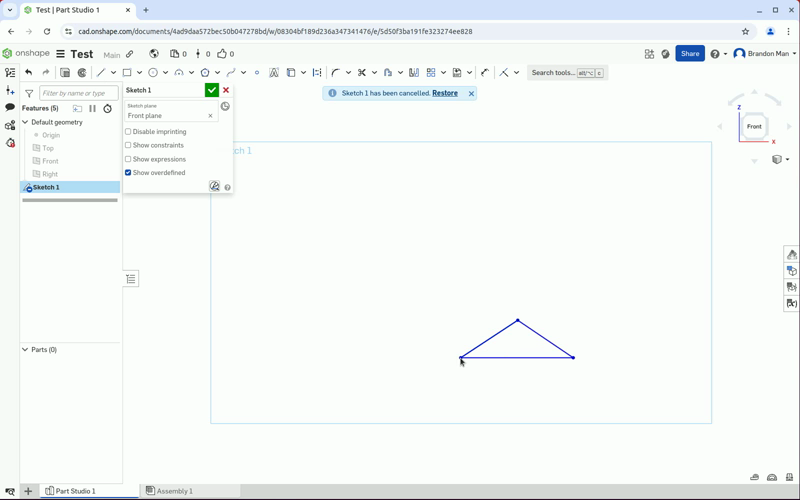
mouse_move(531, 347)
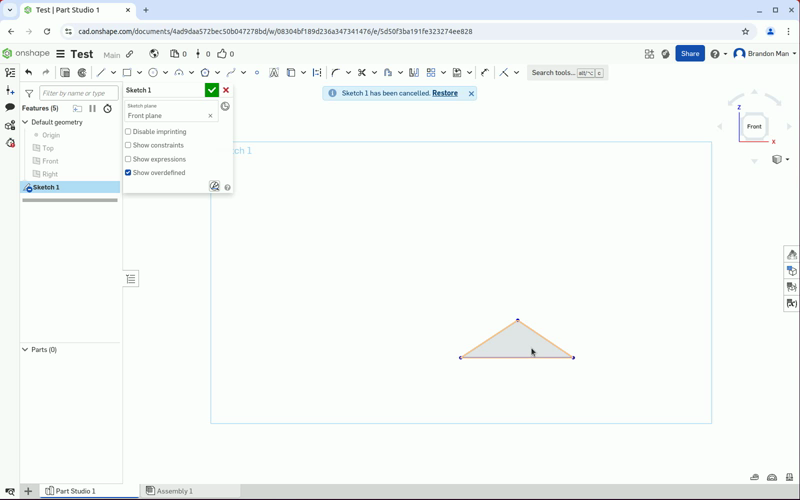
click(531, 347)
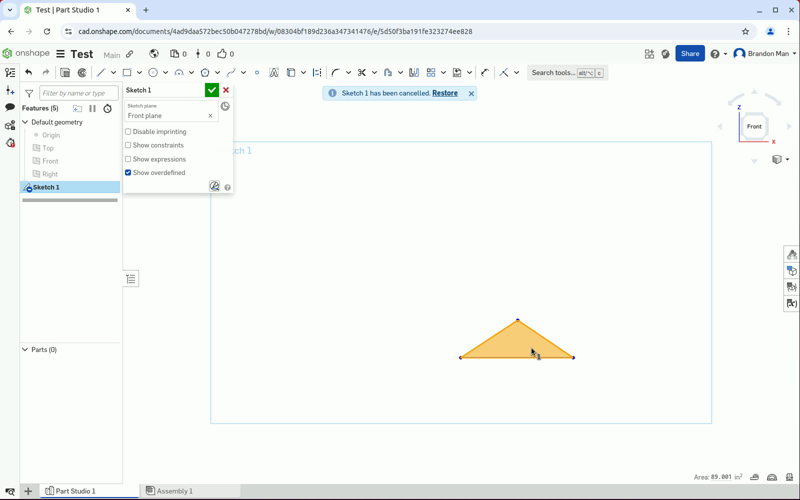
mouse_move(73, 352)
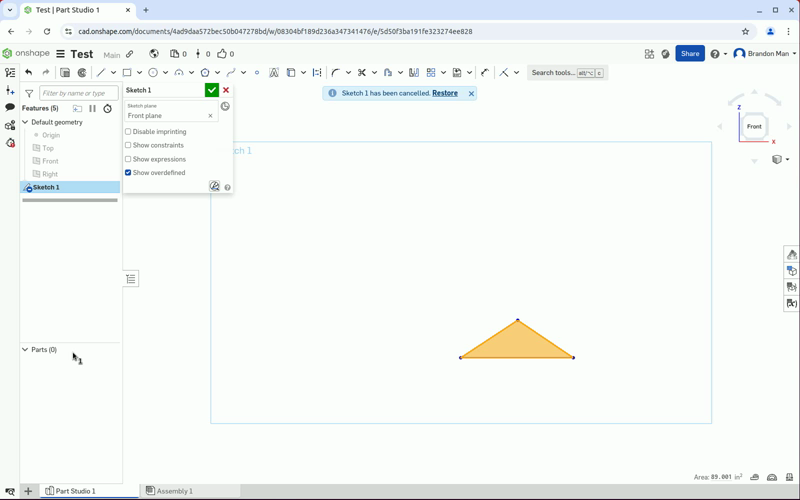
key(shift+y)
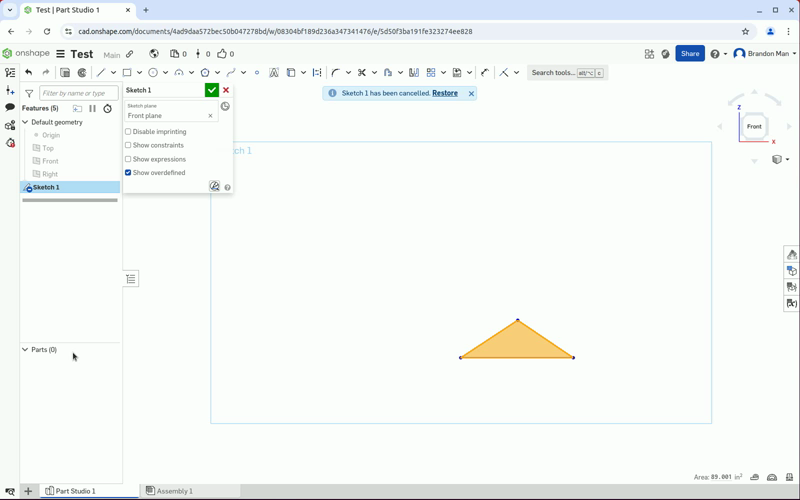
key(shift+e)
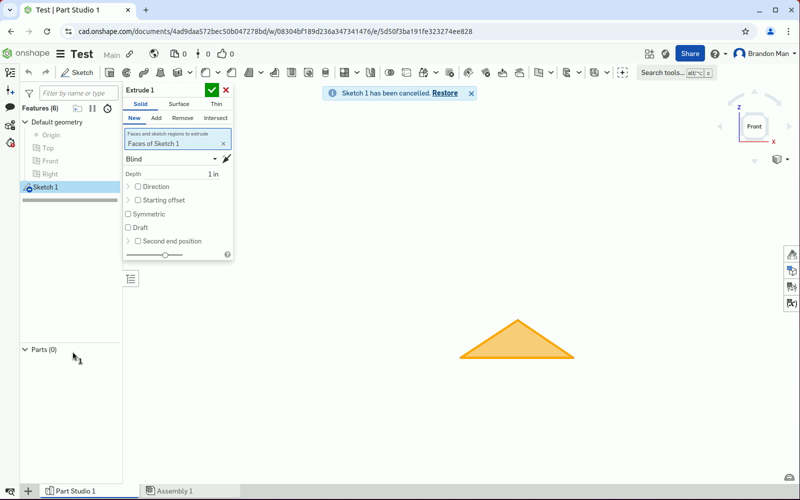
mouse_move(143, 106)
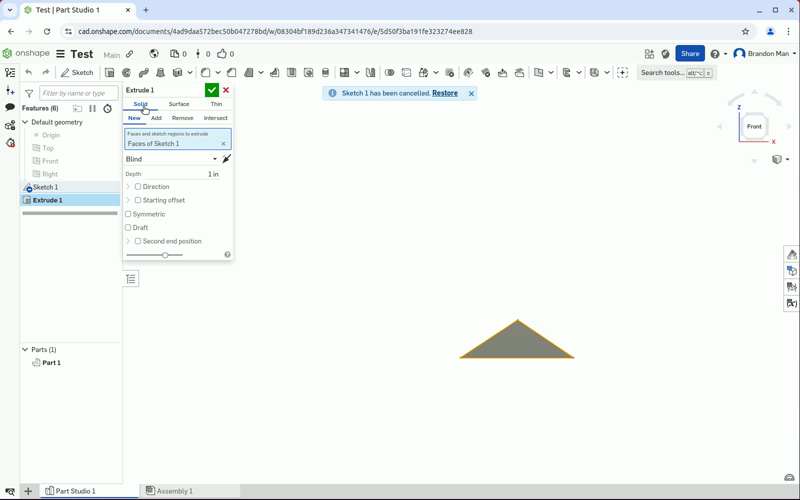
click(143, 106)
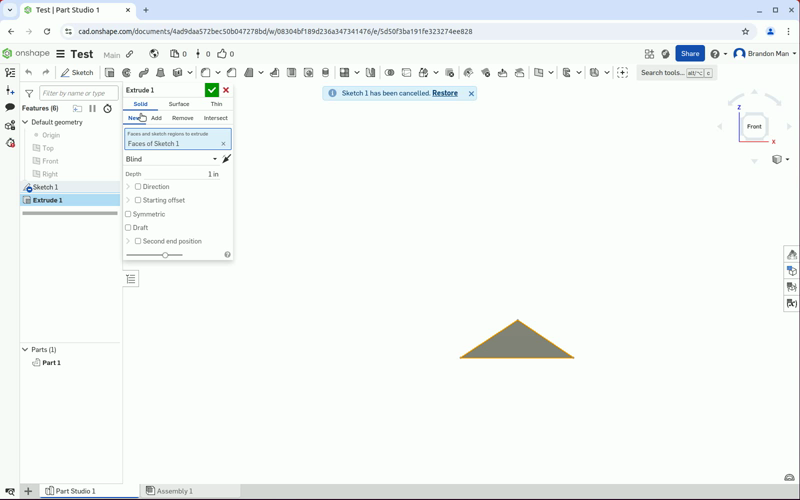
mouse_move(137, 120)
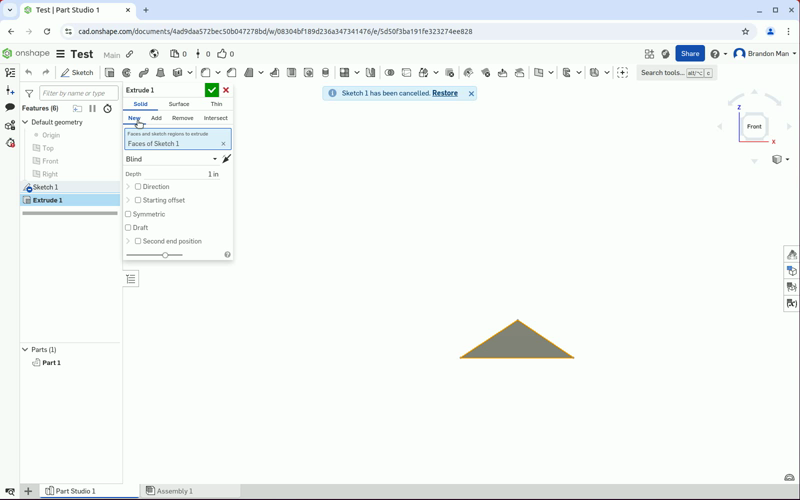
click(137, 120)
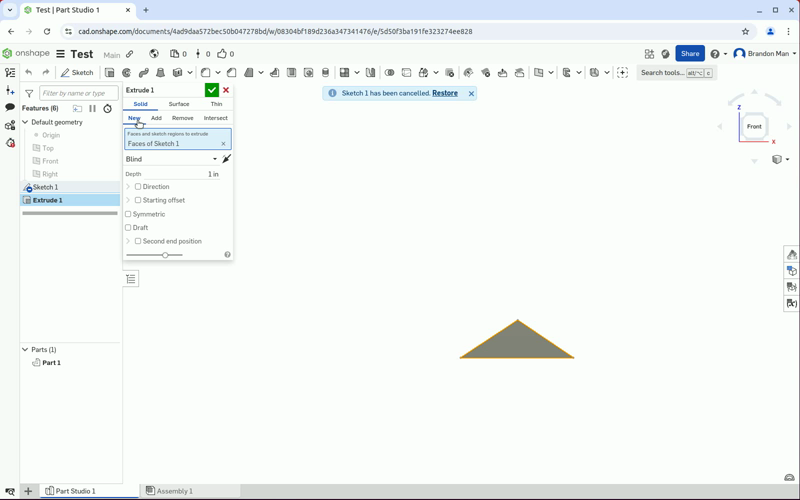
key(tab, 4)
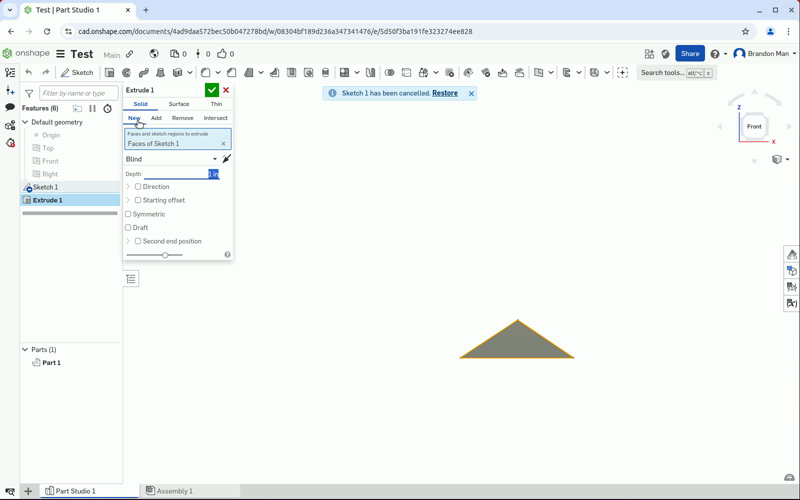
text(15.405)
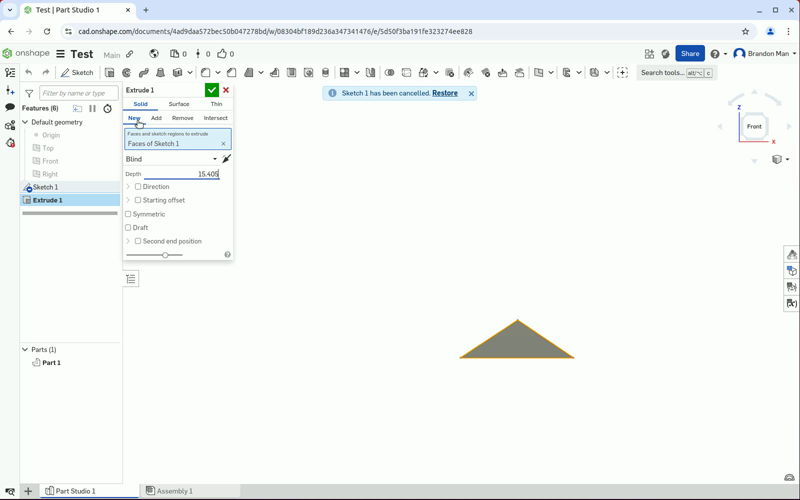
key(enter)
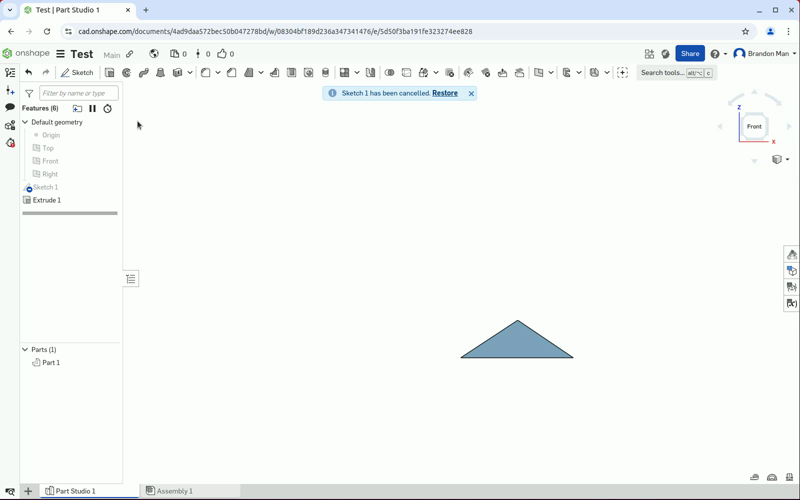
key(shift+h)
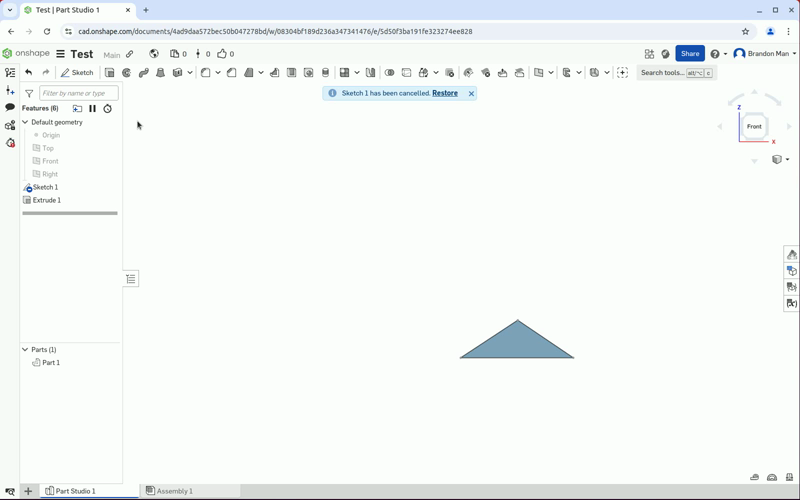
key(shift+h)
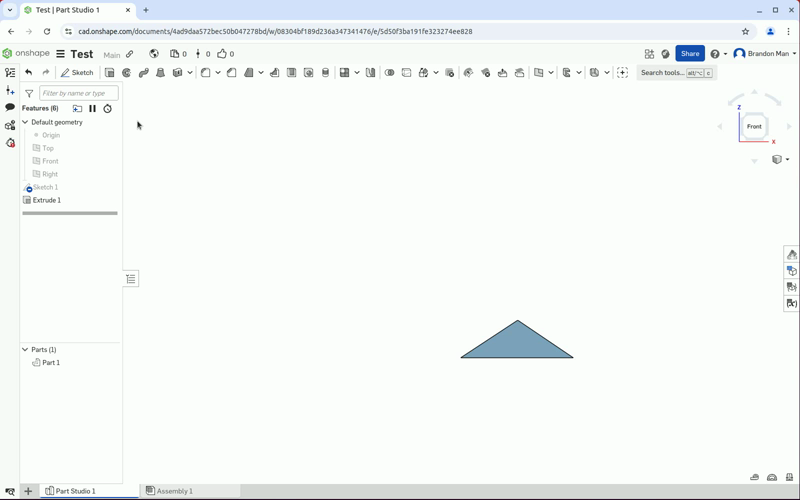
mouse_move(73, 189)
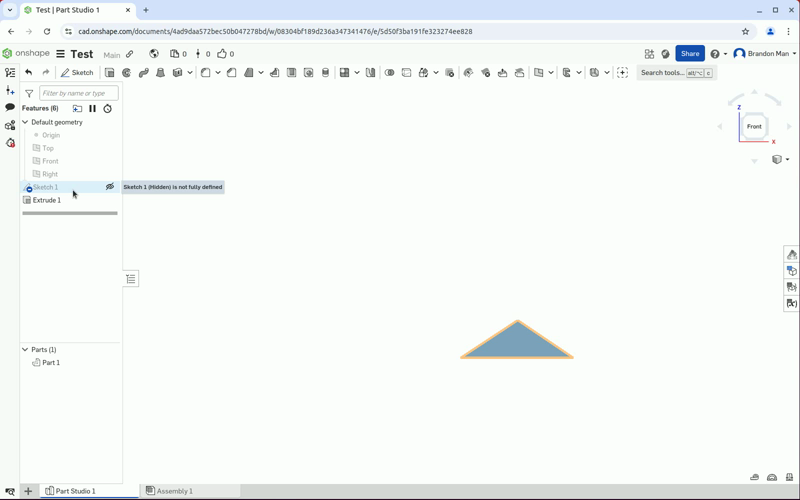
click(73, 189)
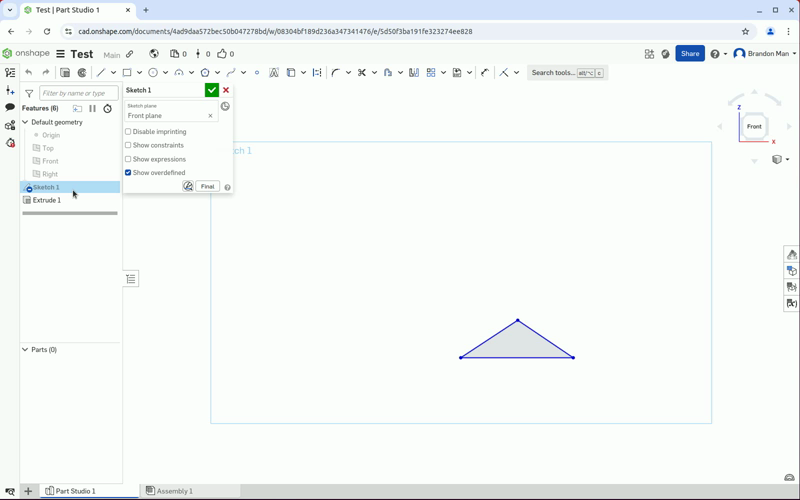
mouse_move(229, 92)
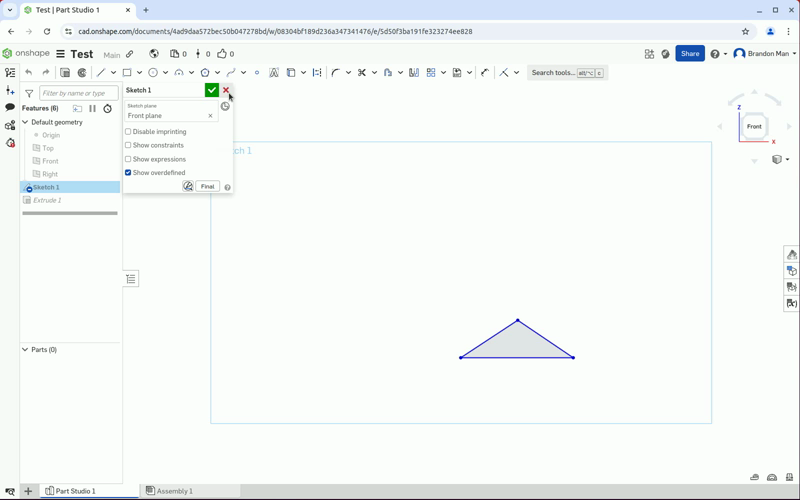
click(229, 92)
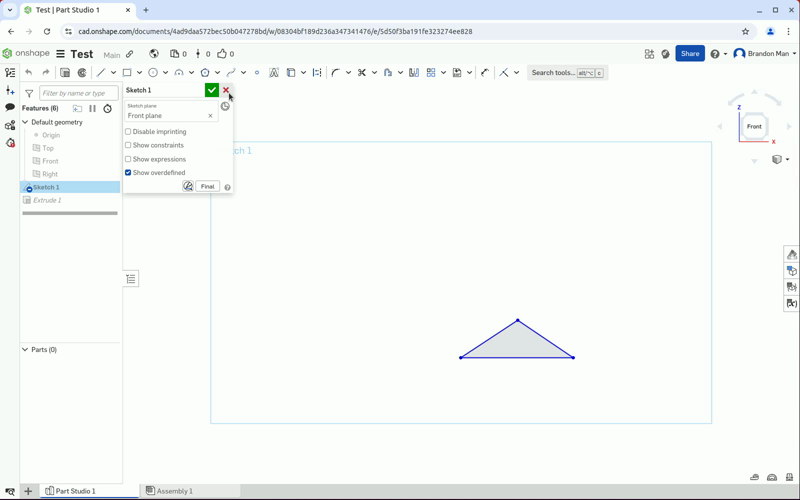
key(shift+s)
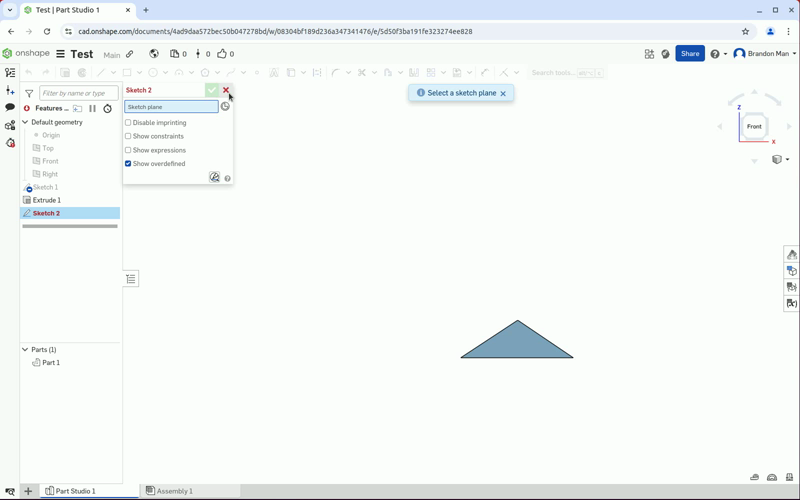
mouse_move(73, 163)
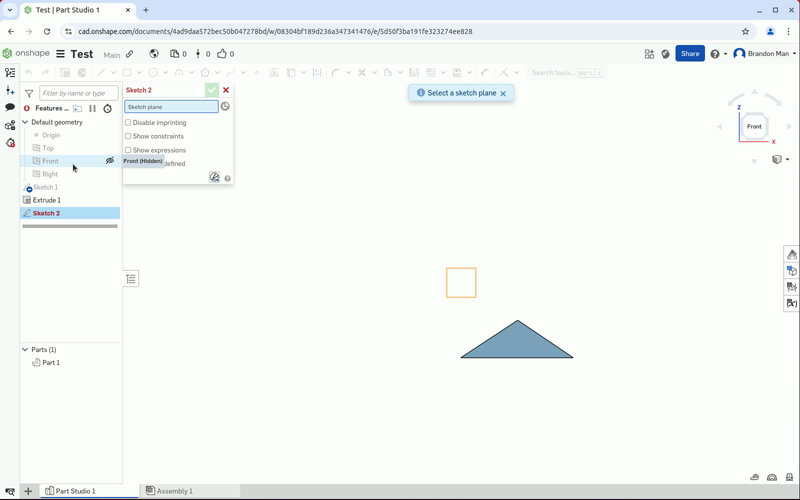
click(73, 163)
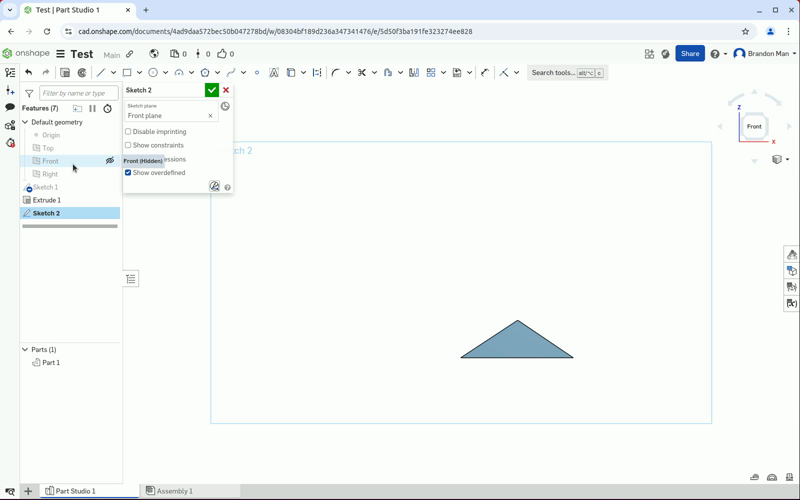
mouse_move(73, 352)
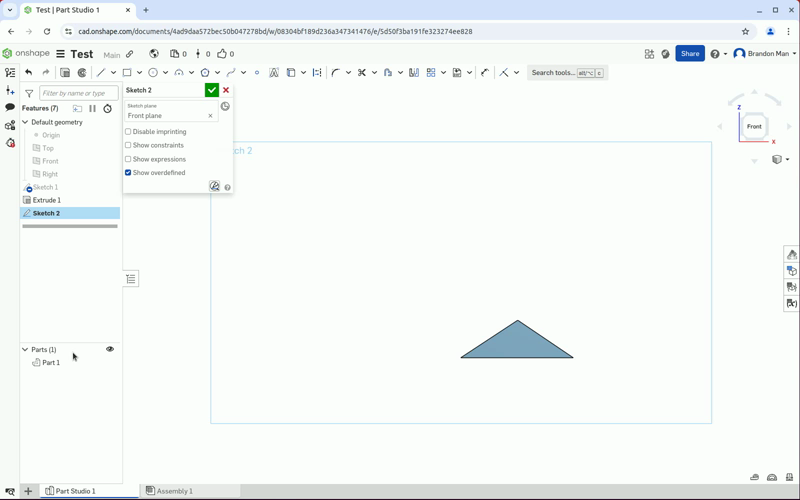
key(y)
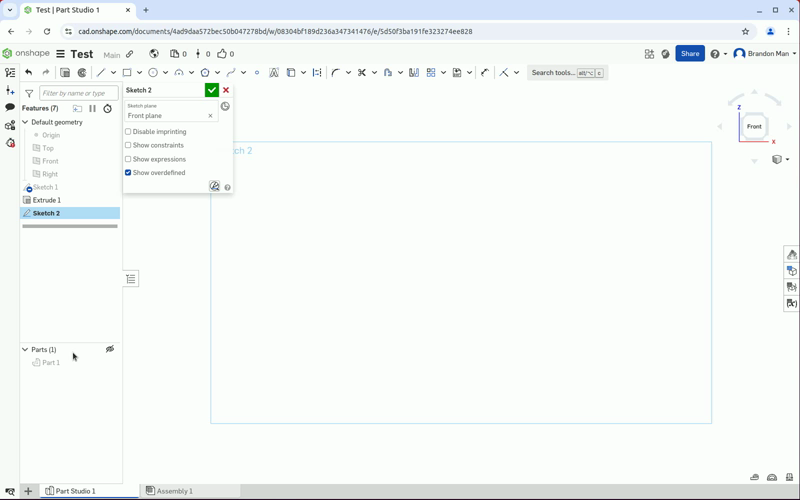
key(l)
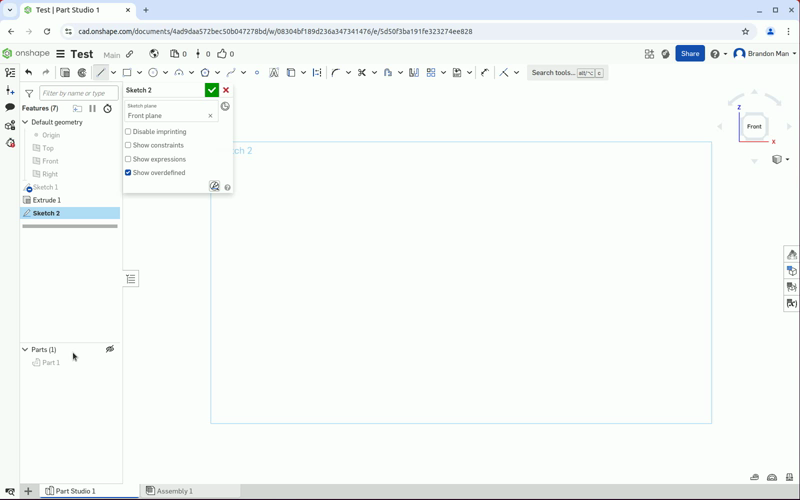
key_down(shift)
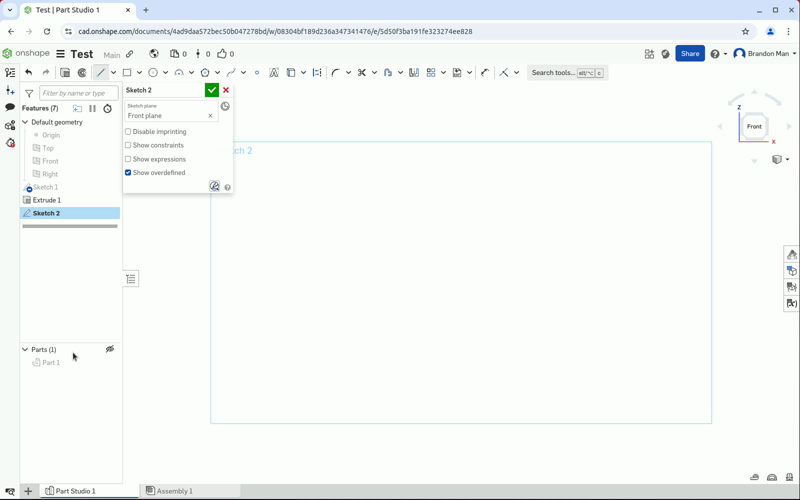
mouse_move(460, 357)
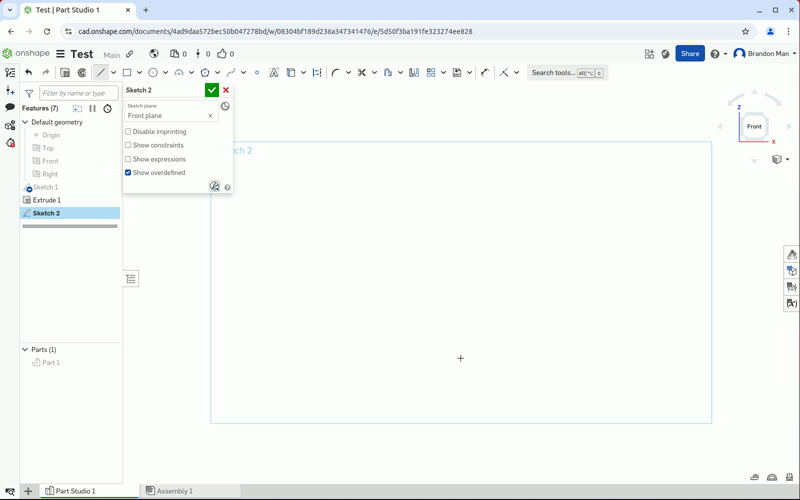
click(460, 357)
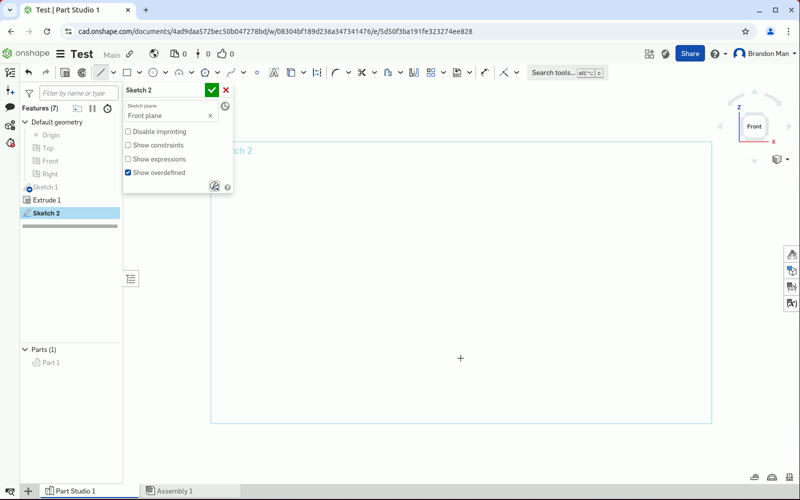
key_up(shift)
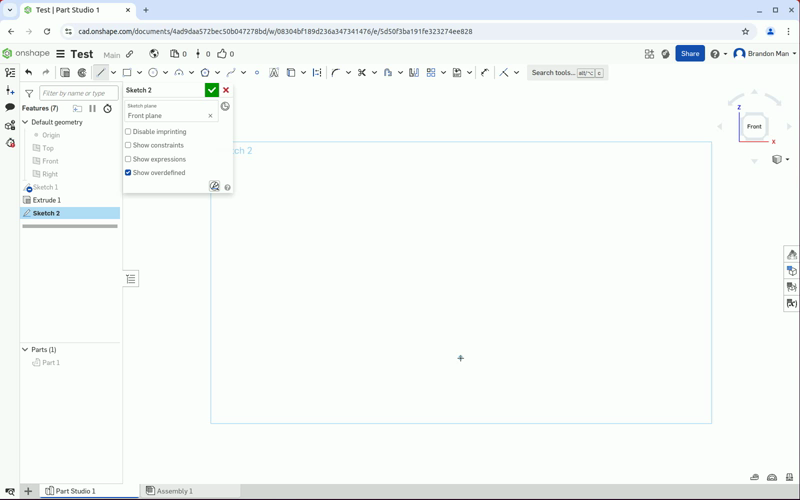
key_down(shift)
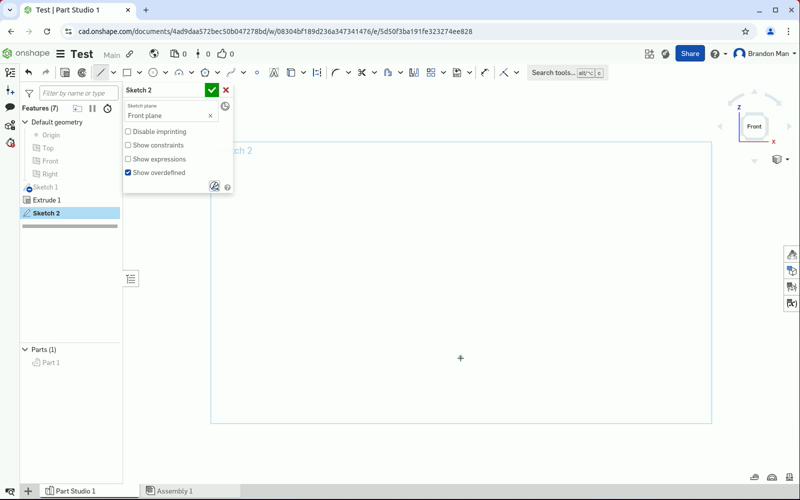
mouse_move(517, 319)
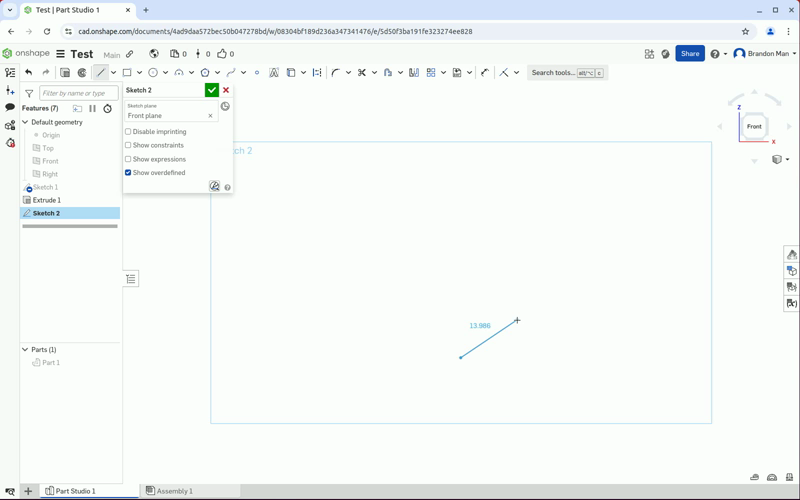
click(517, 319)
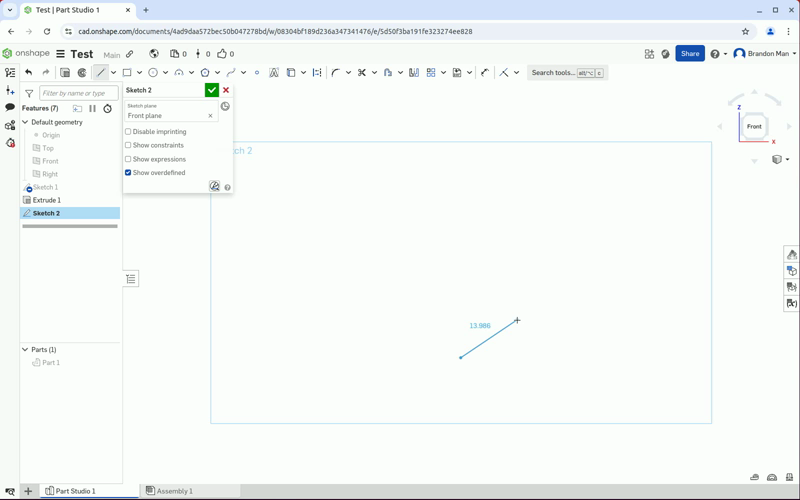
key_up(shift)
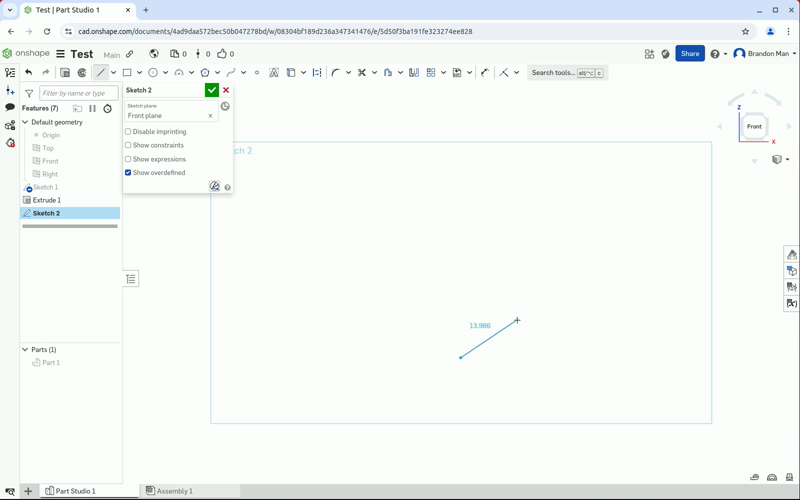
key_down(shift)
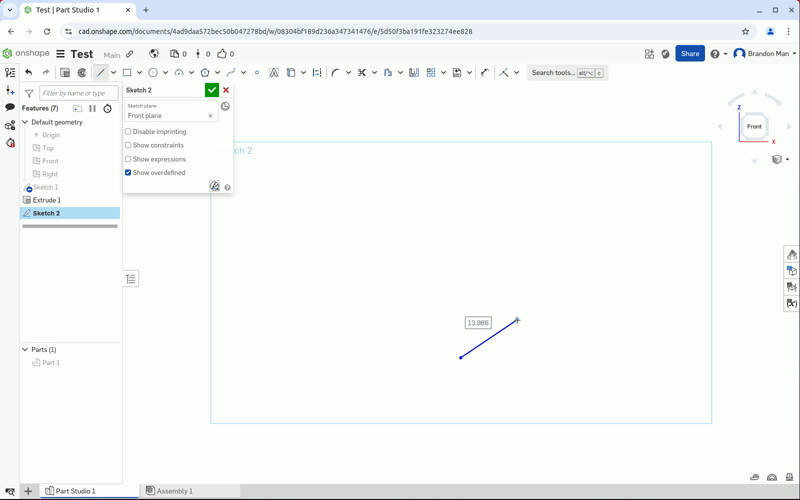
mouse_move(460, 282)
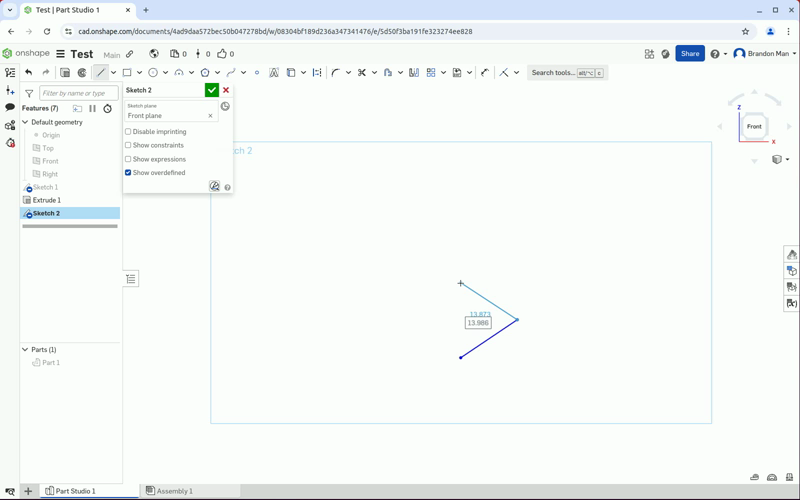
click(460, 282)
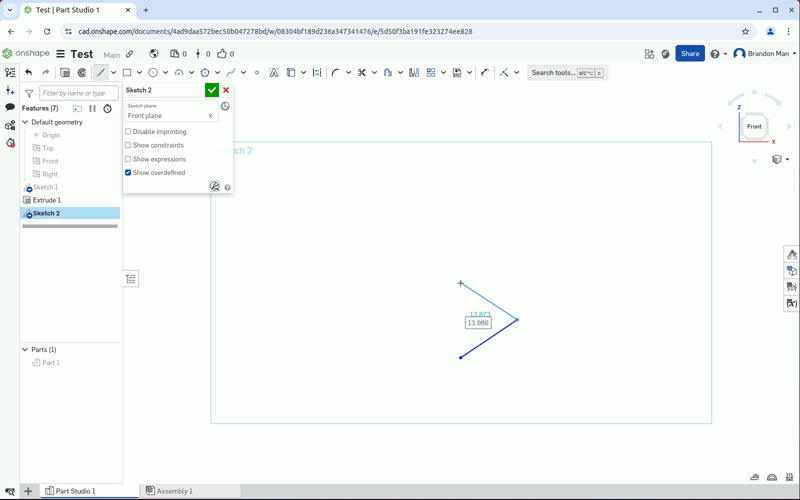
key_up(shift)
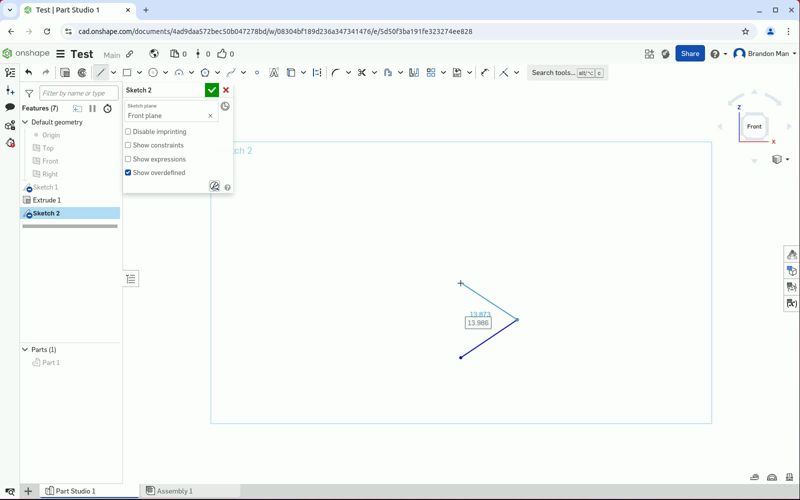
key_down(shift)
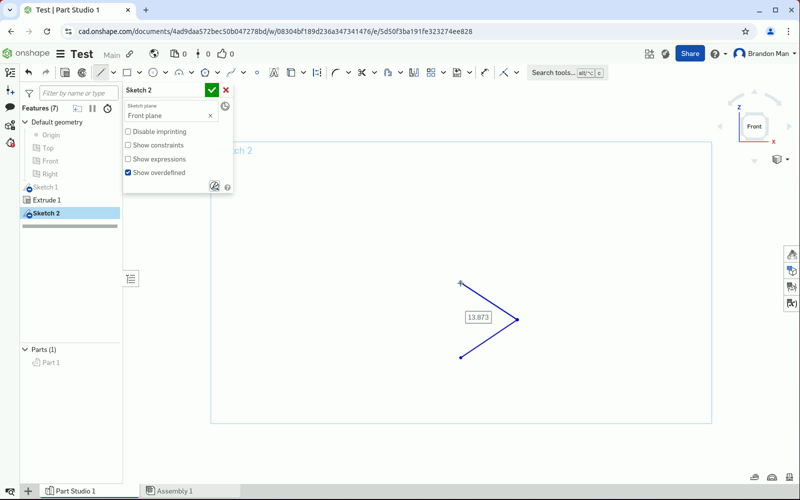
mouse_move(460, 357)
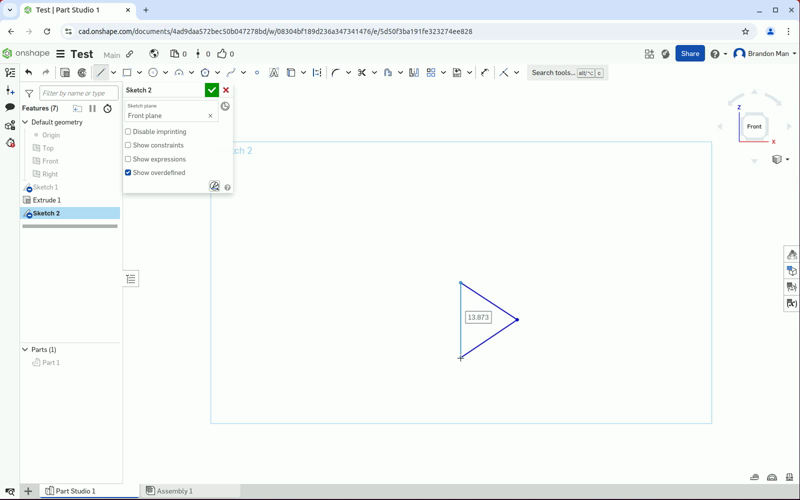
key_up(shift)
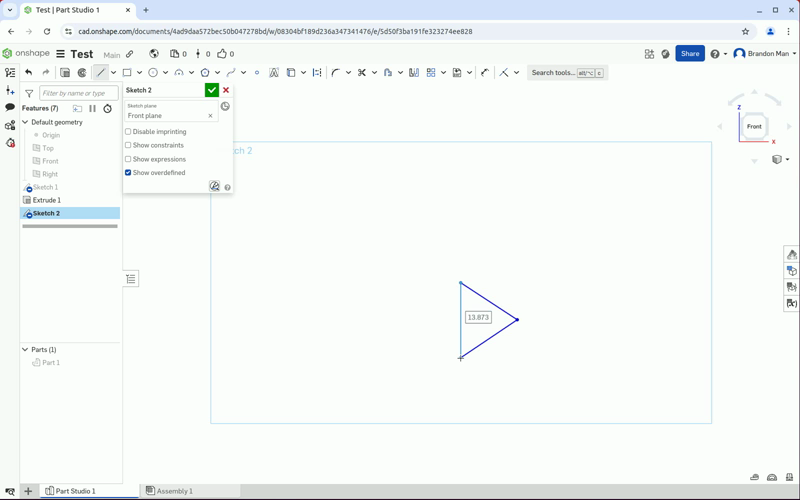
click(460, 357)
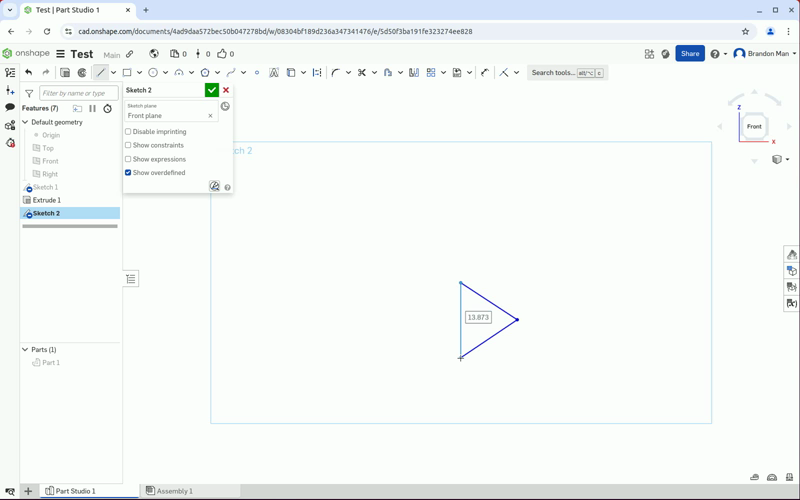
key(esc)
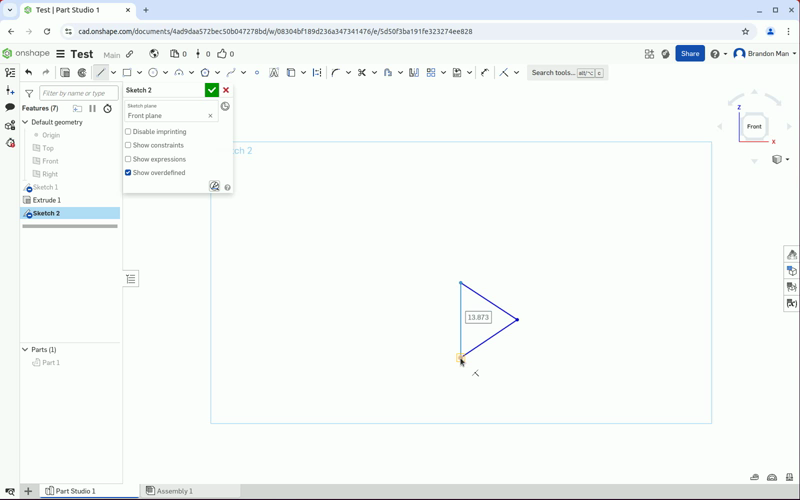
mouse_move(494, 319)
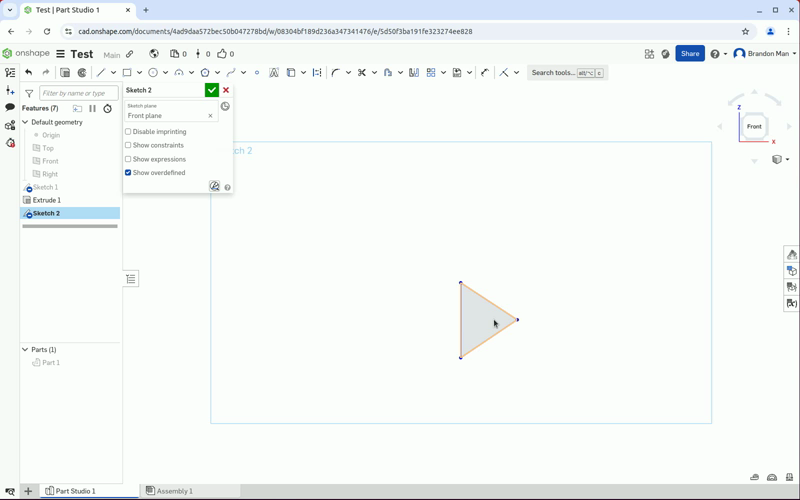
click(494, 319)
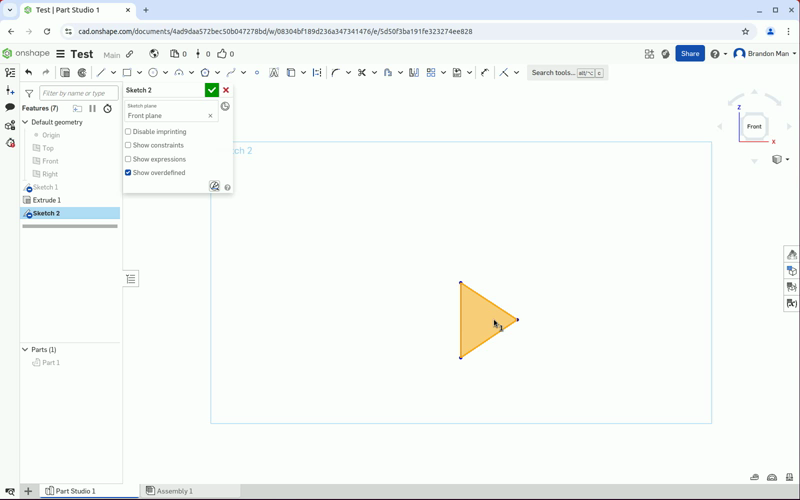
mouse_move(73, 352)
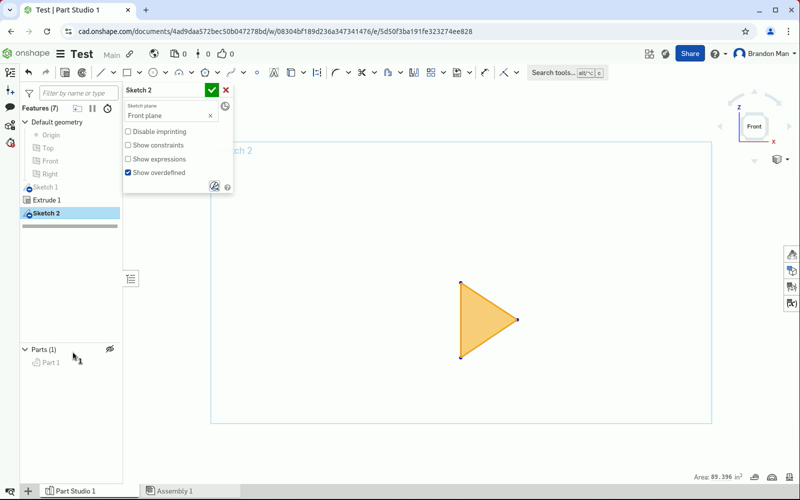
key(shift+y)
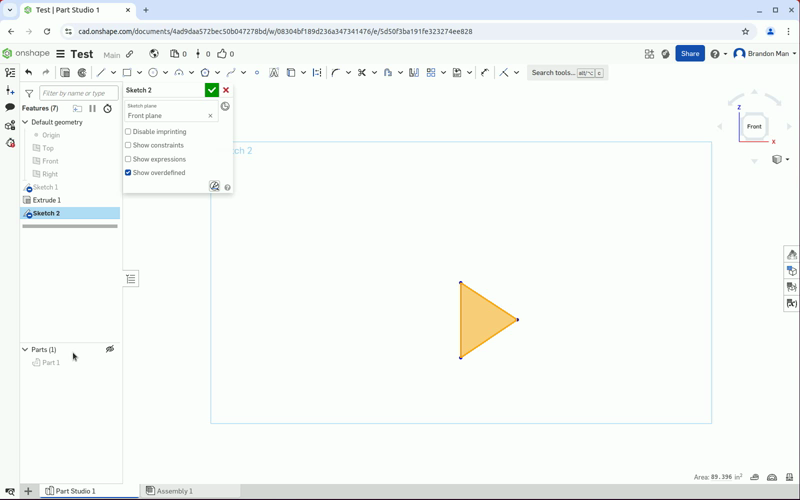
key(shift+e)
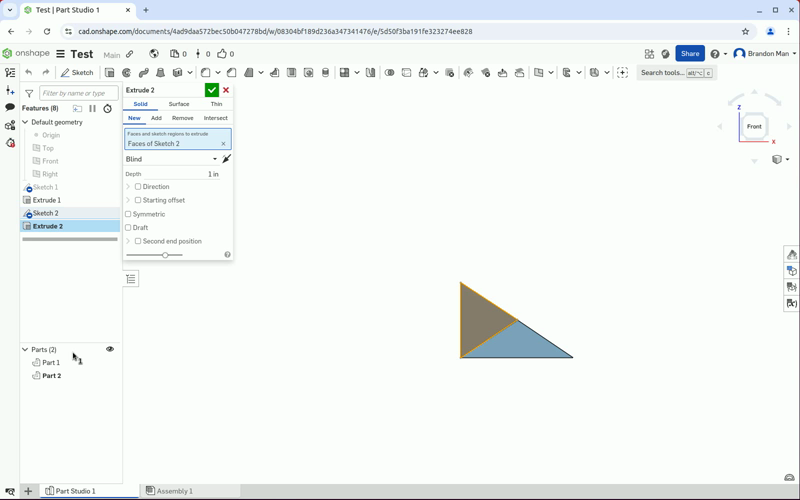
mouse_move(143, 106)
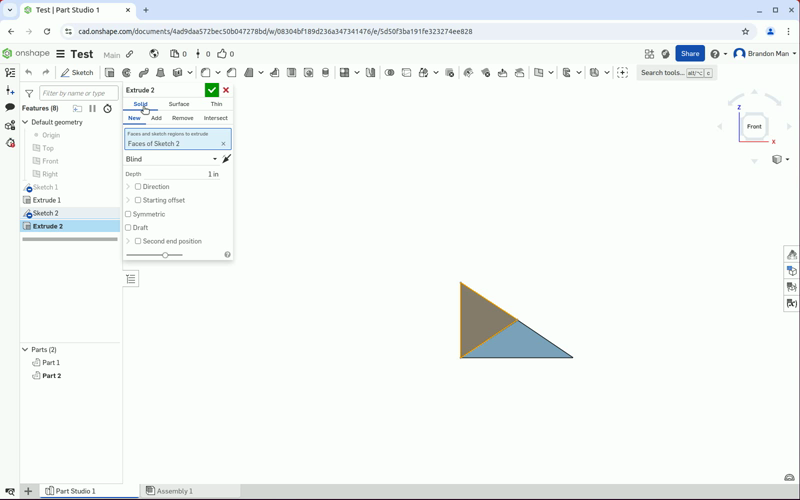
click(143, 106)
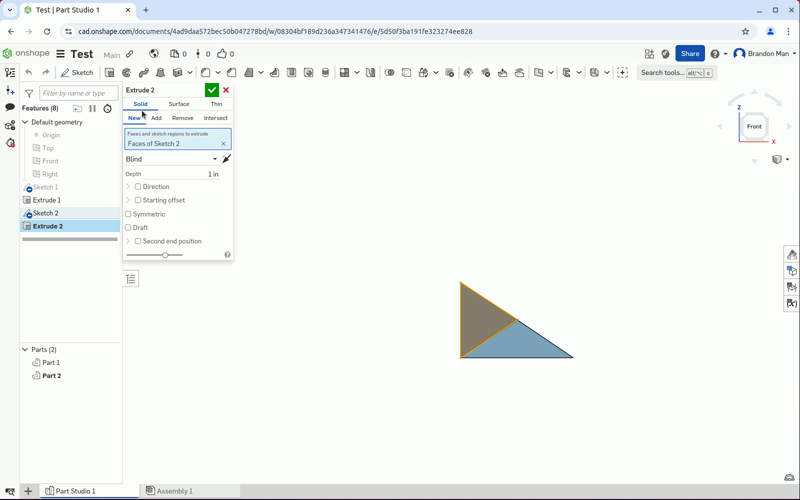
mouse_move(137, 120)
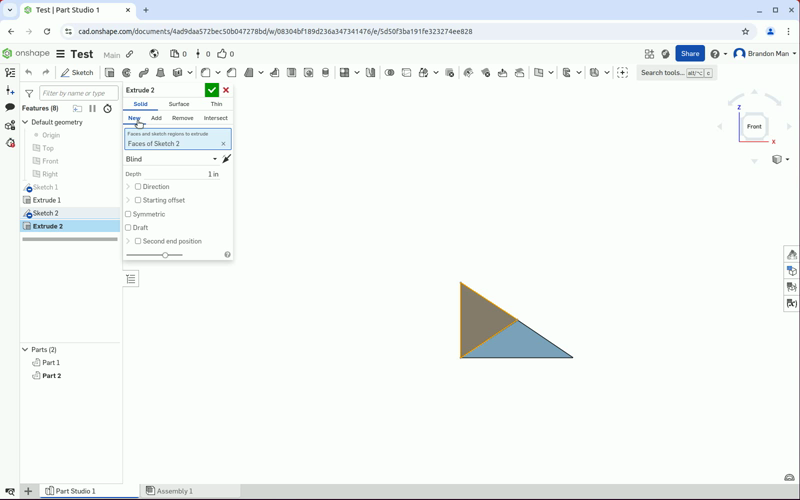
click(137, 120)
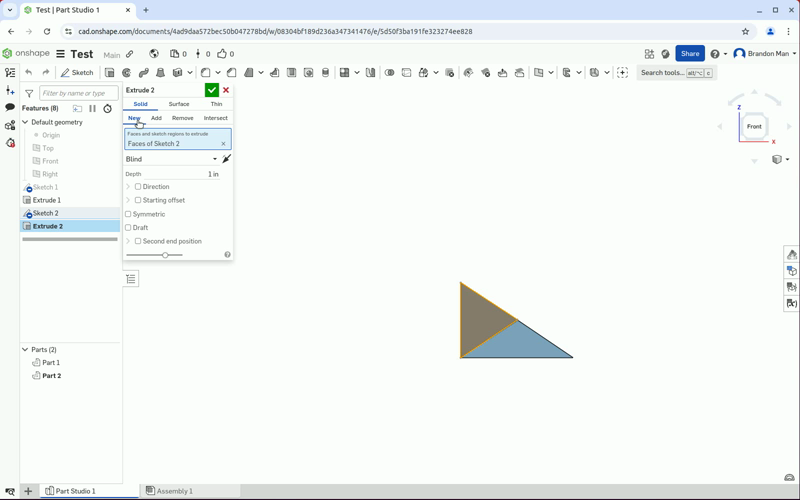
key(tab, 4)
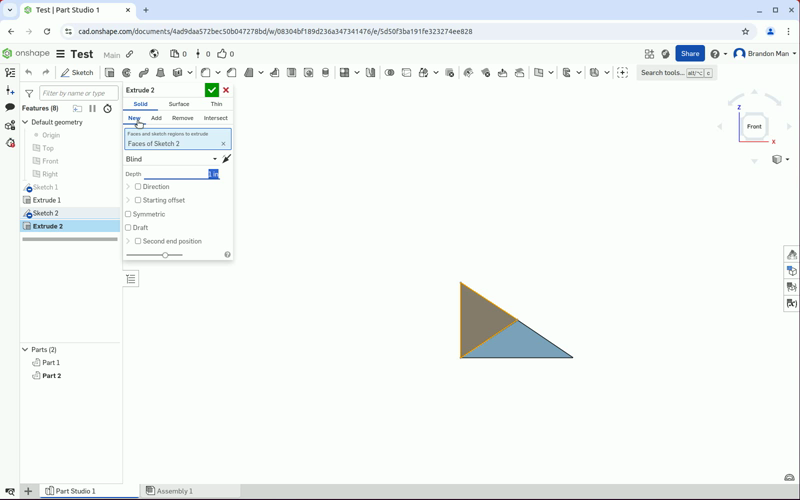
text(15.405)
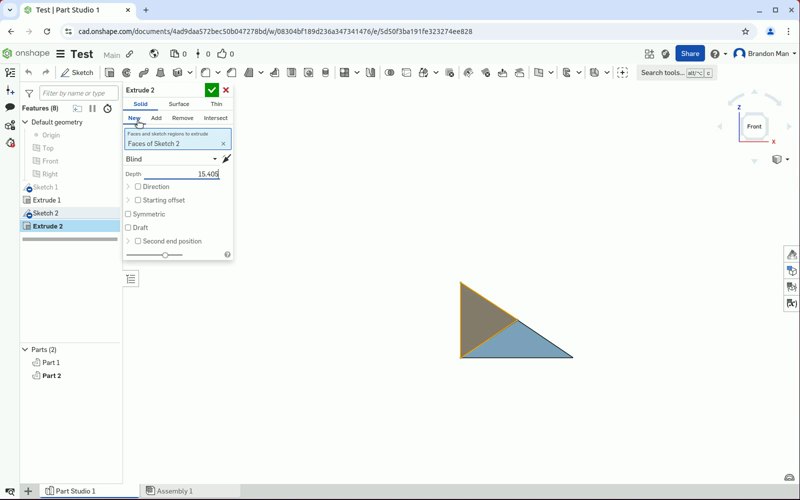
key(enter)
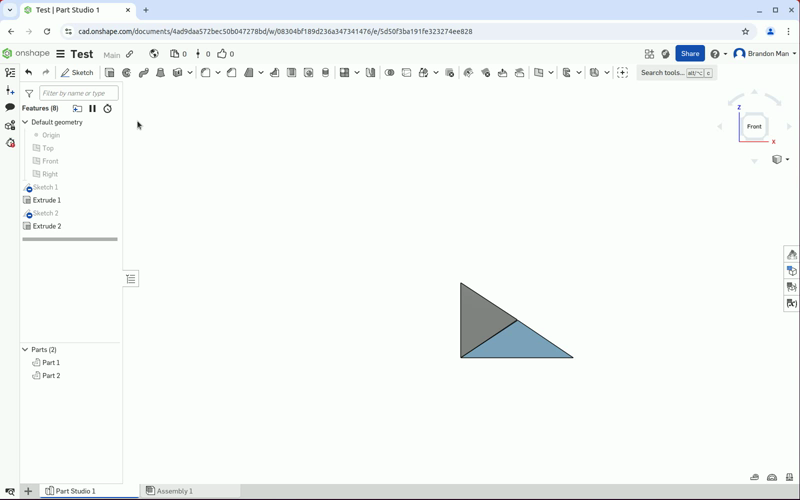
key(shift+h)
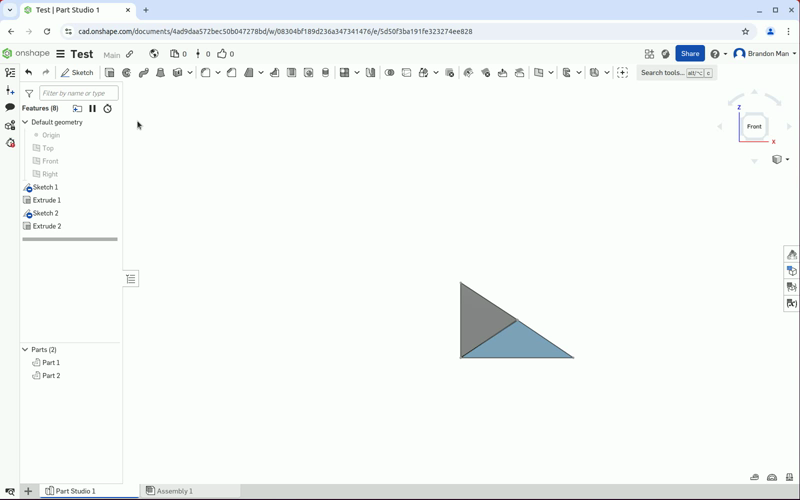
key(shift+h)
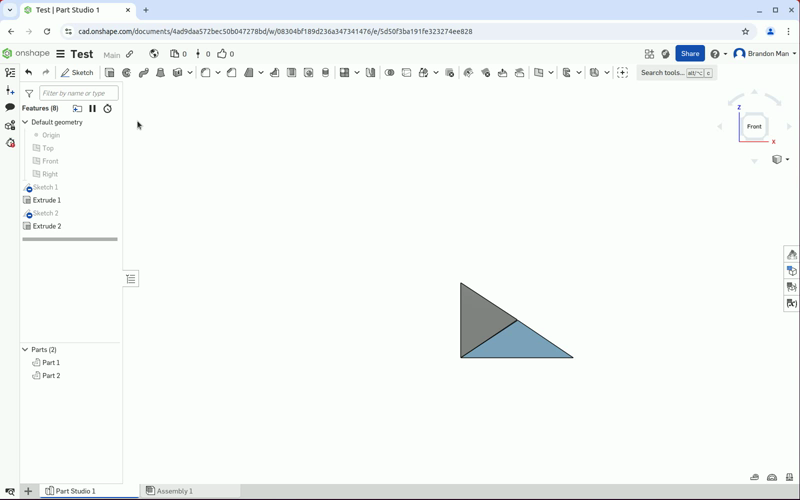
mouse_move(73, 189)
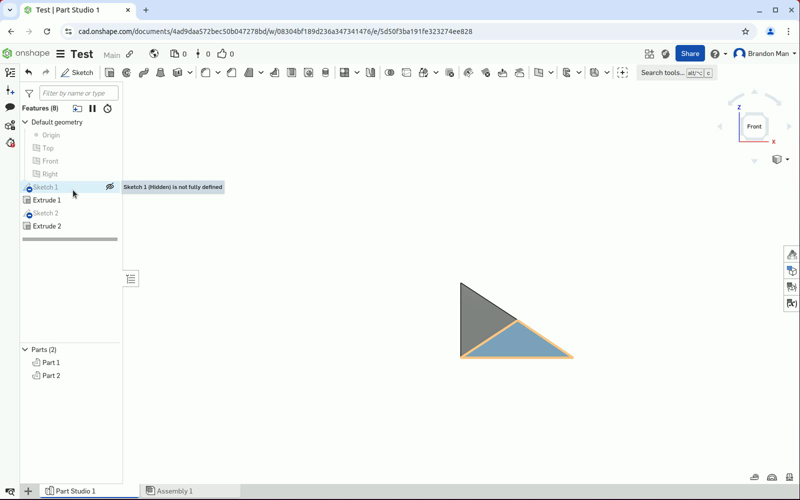
click(73, 189)
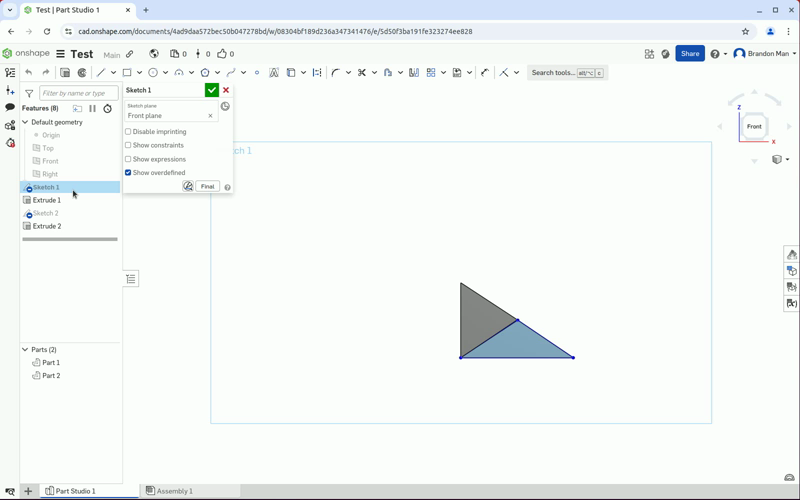
mouse_move(229, 92)
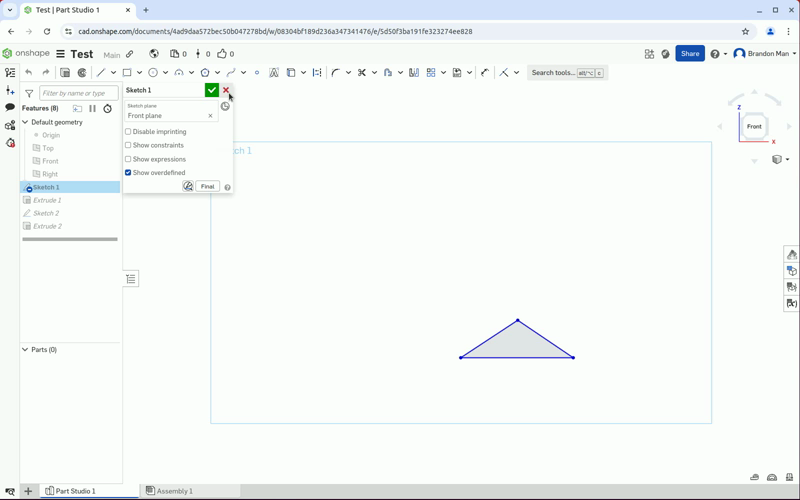
click(229, 92)
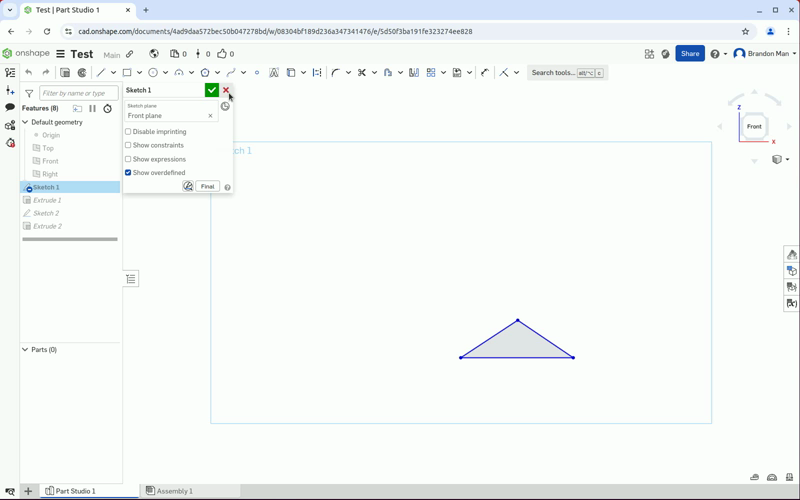
key(shift+s)
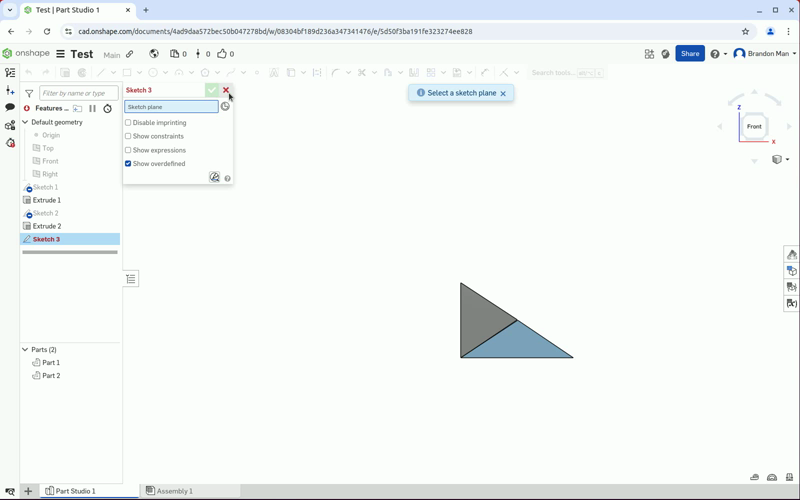
mouse_move(73, 163)
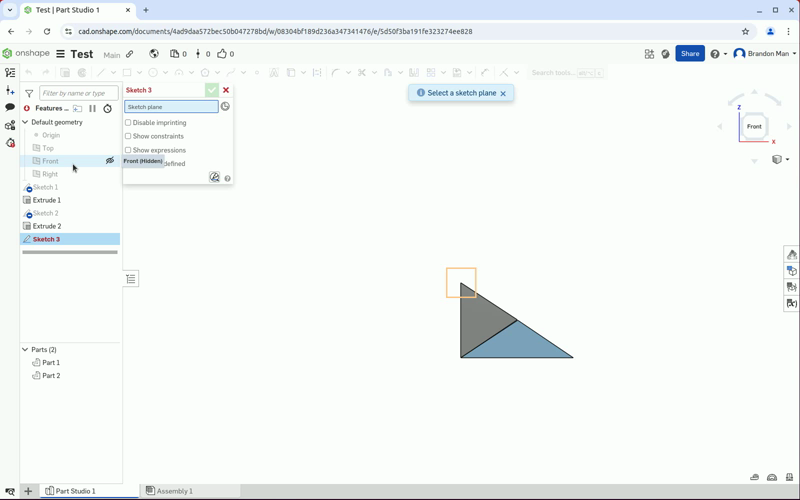
click(73, 163)
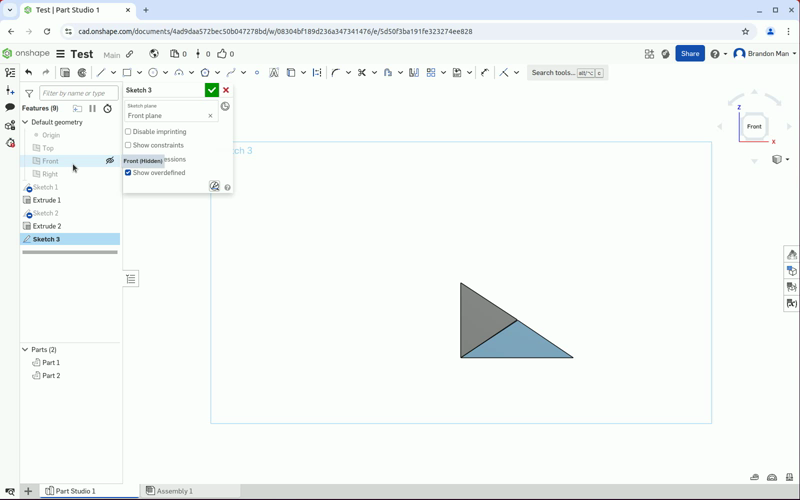
mouse_move(73, 352)
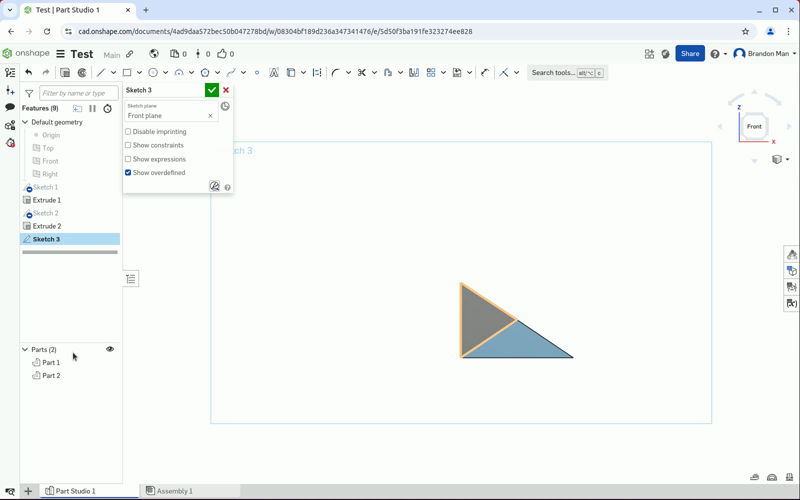
key(y)
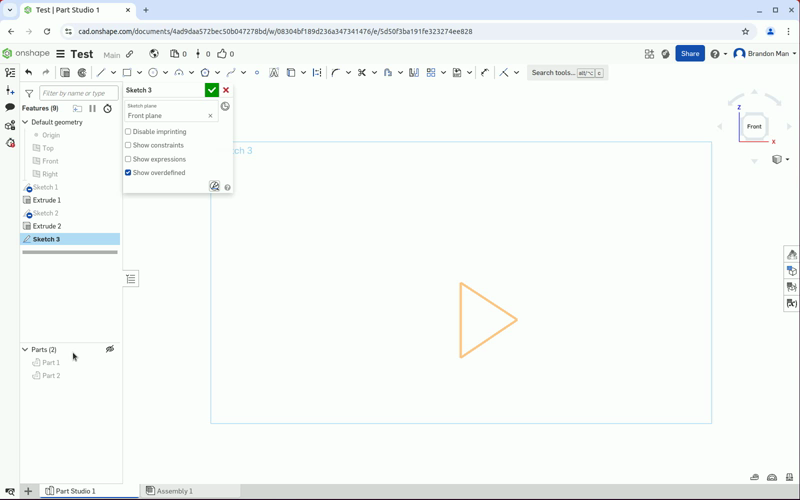
key(l)
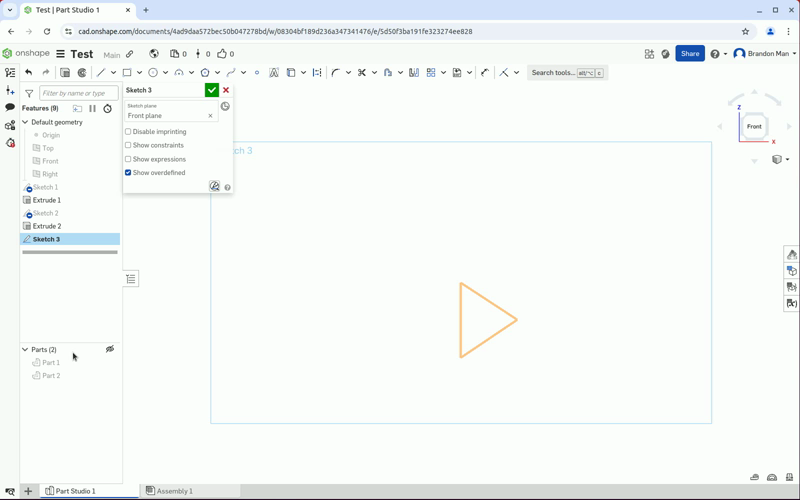
key_down(shift)
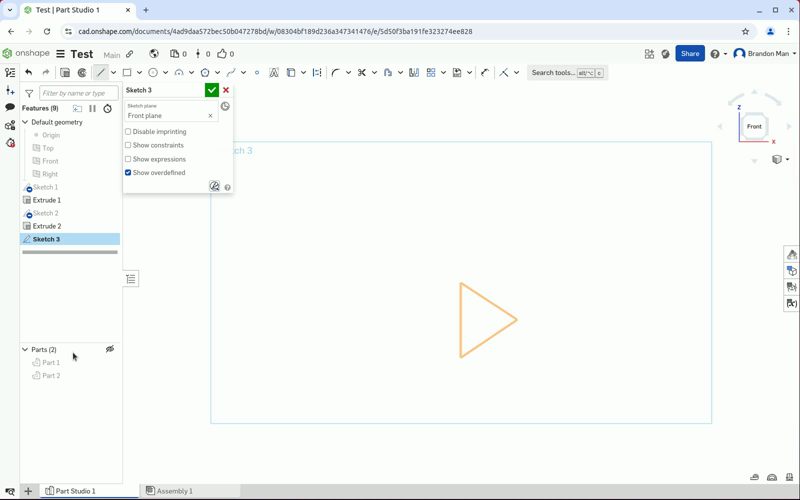
mouse_move(516, 320)
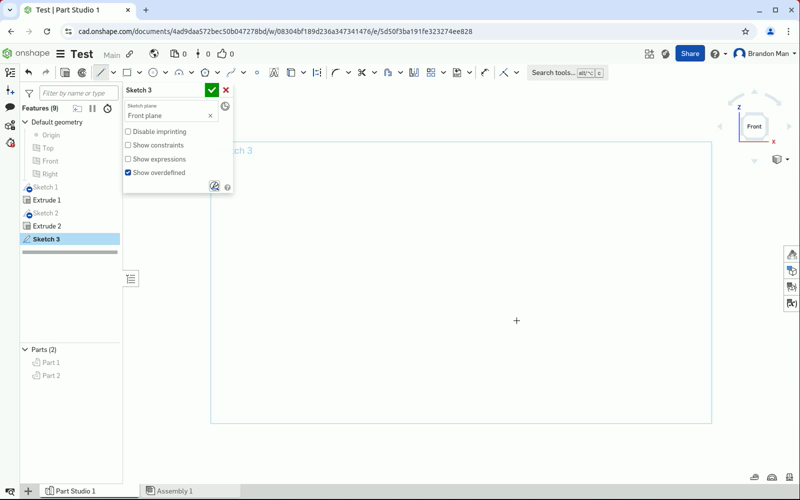
click(516, 320)
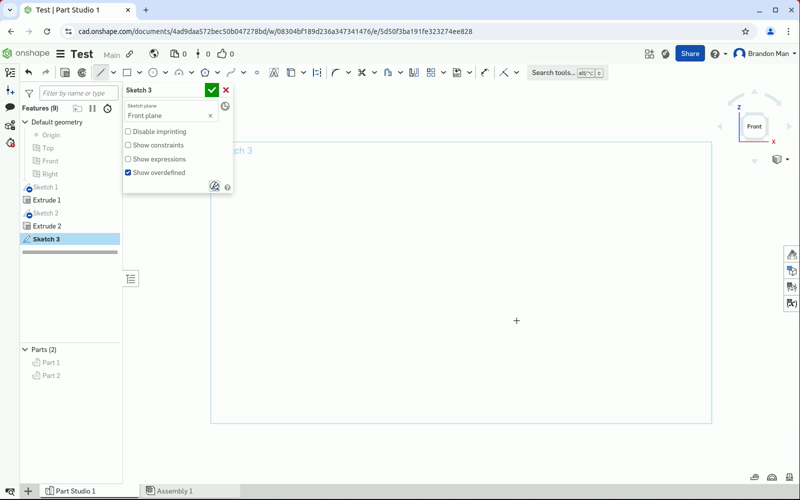
key_up(shift)
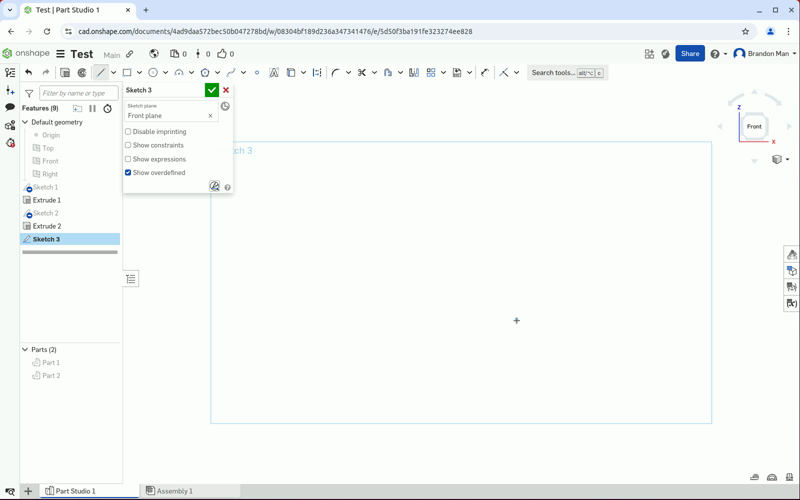
key_down(shift)
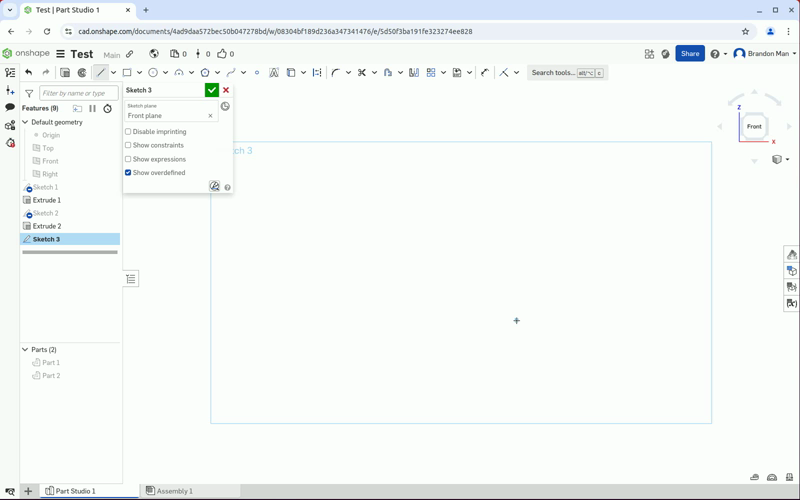
mouse_move(573, 358)
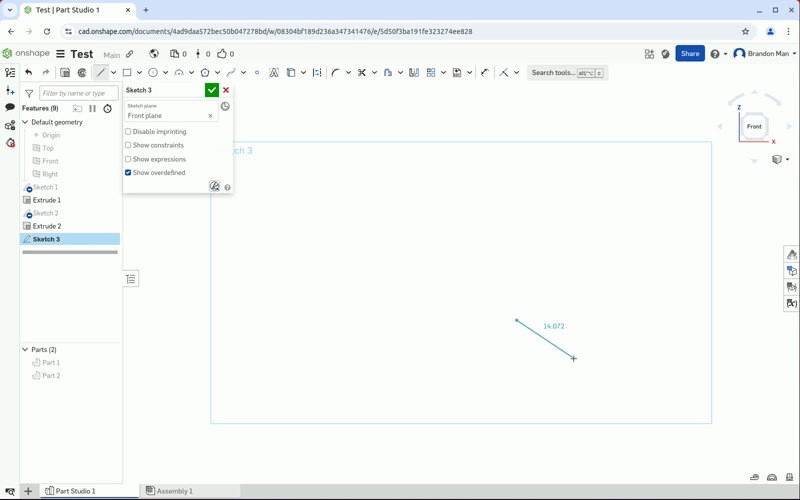
click(573, 358)
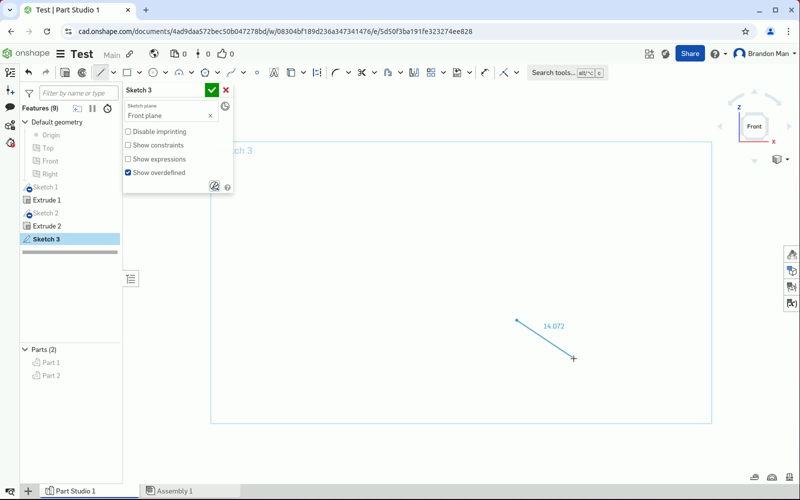
key_up(shift)
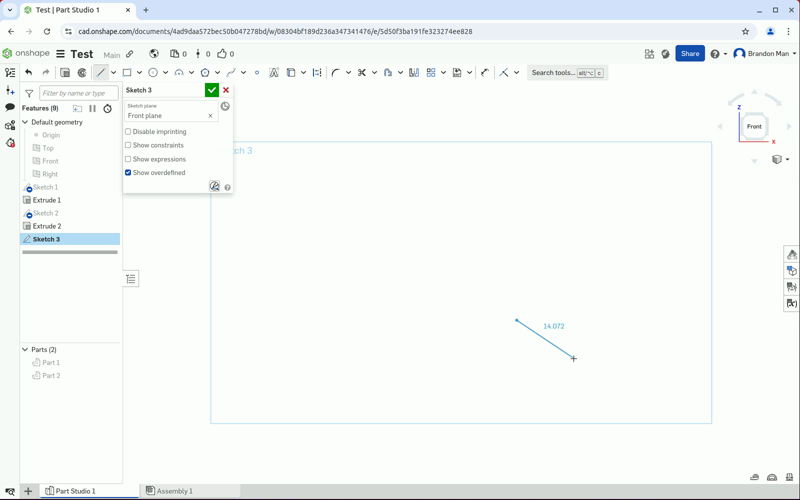
key_down(shift)
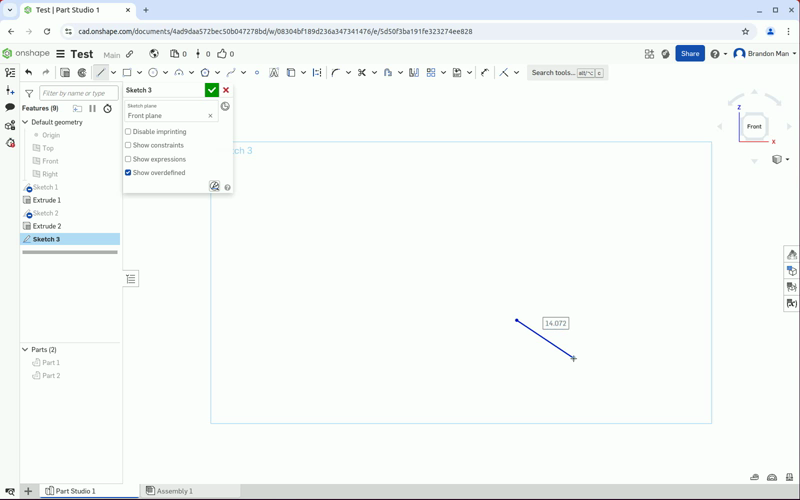
mouse_move(573, 282)
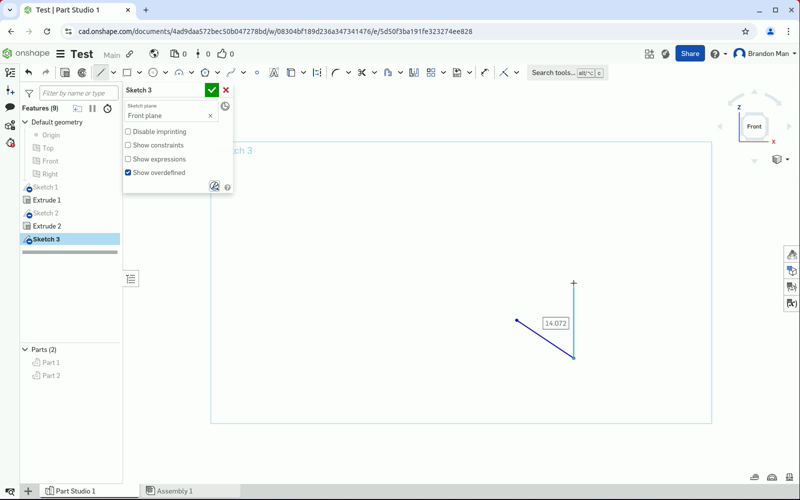
click(573, 282)
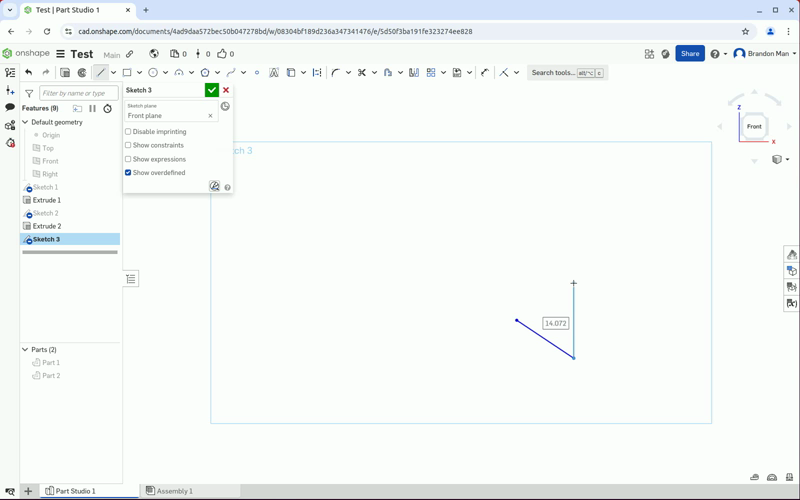
key_up(shift)
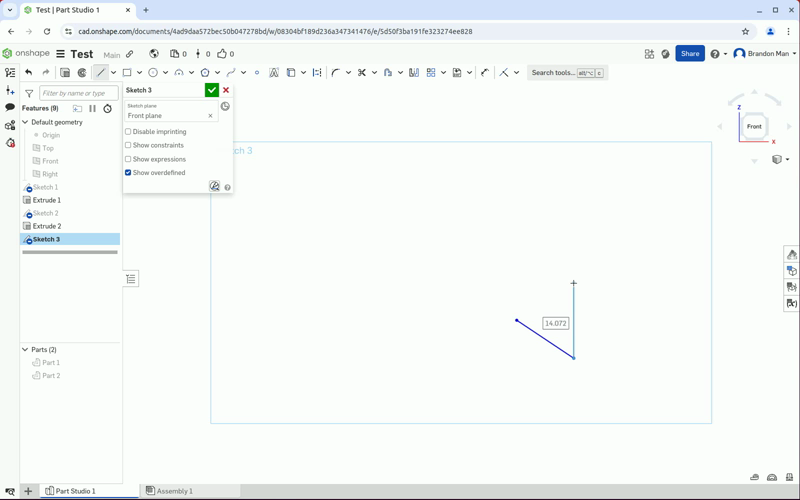
key_down(shift)
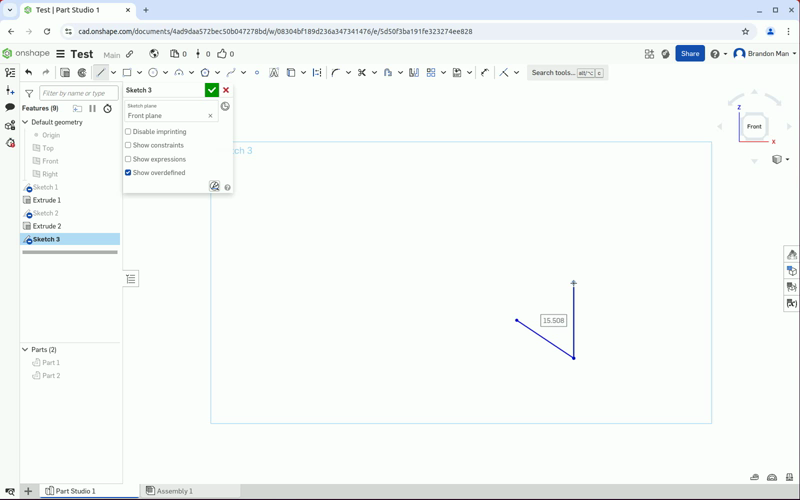
mouse_move(516, 320)
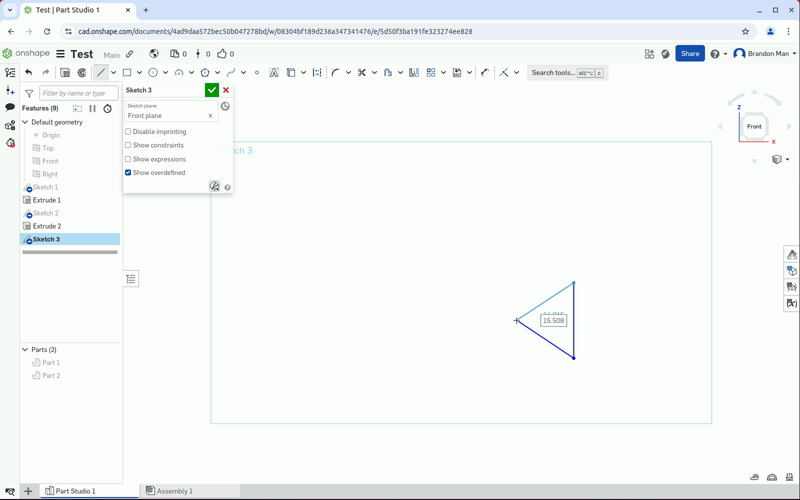
key_up(shift)
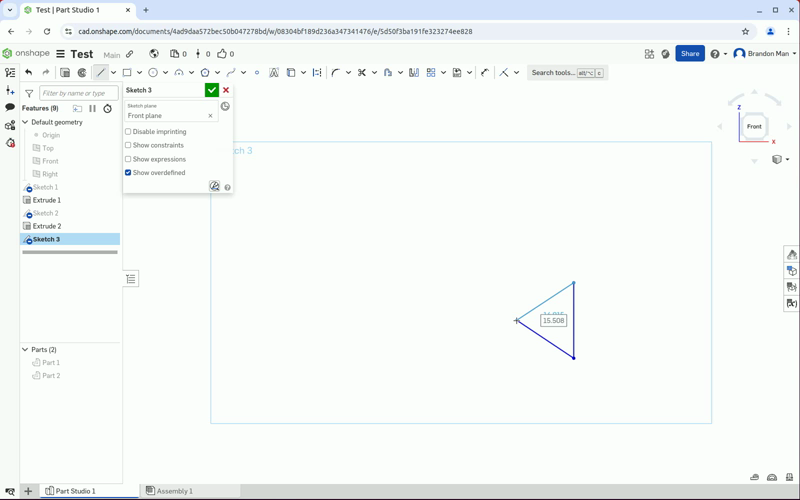
click(516, 320)
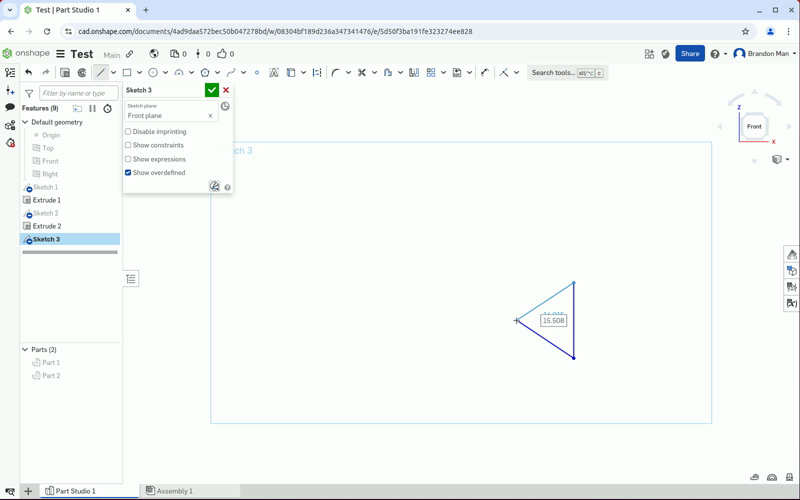
key(esc)
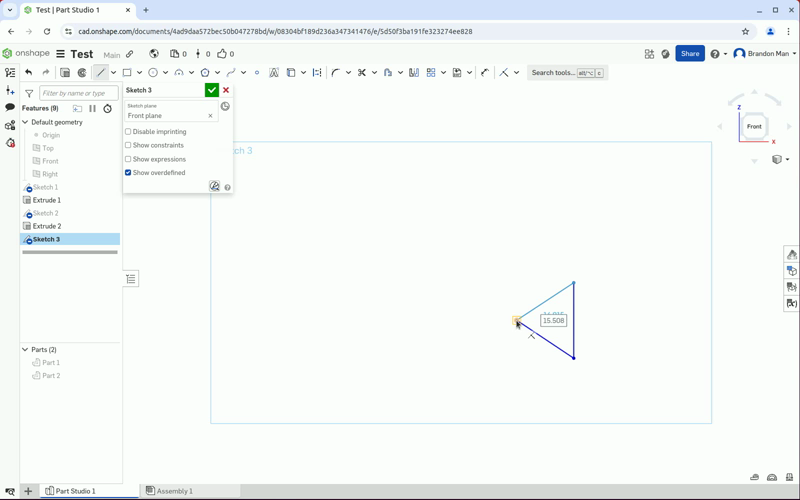
mouse_move(564, 346)
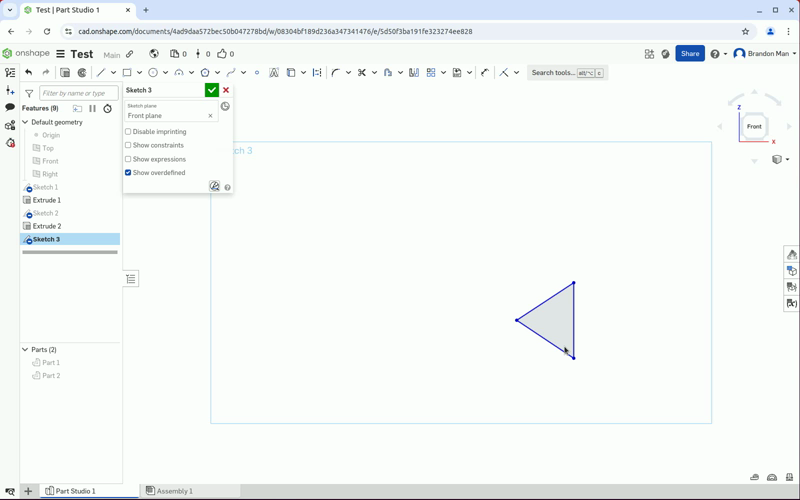
click(564, 346)
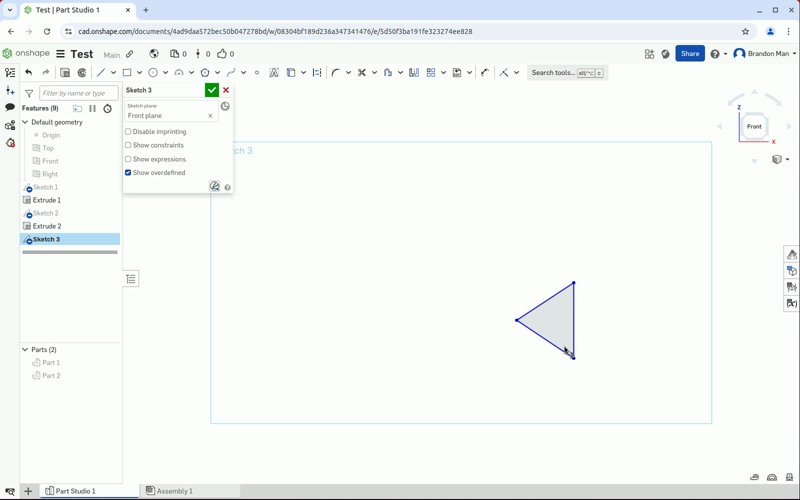
mouse_move(73, 352)
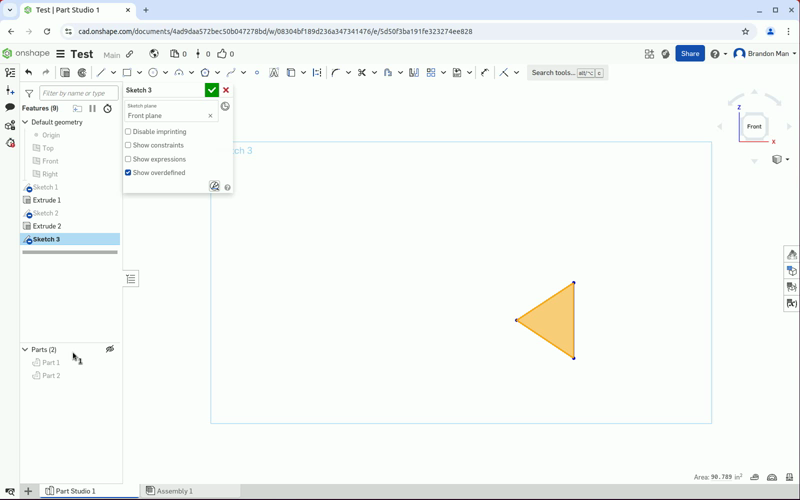
key(shift+y)
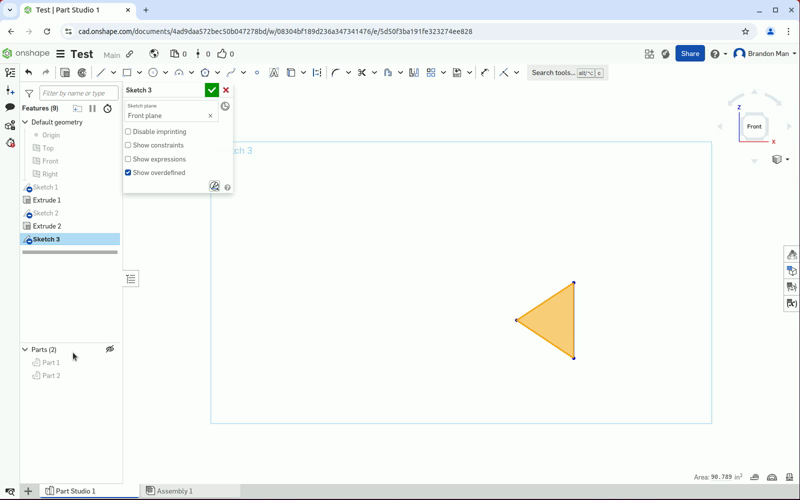
key(shift+e)
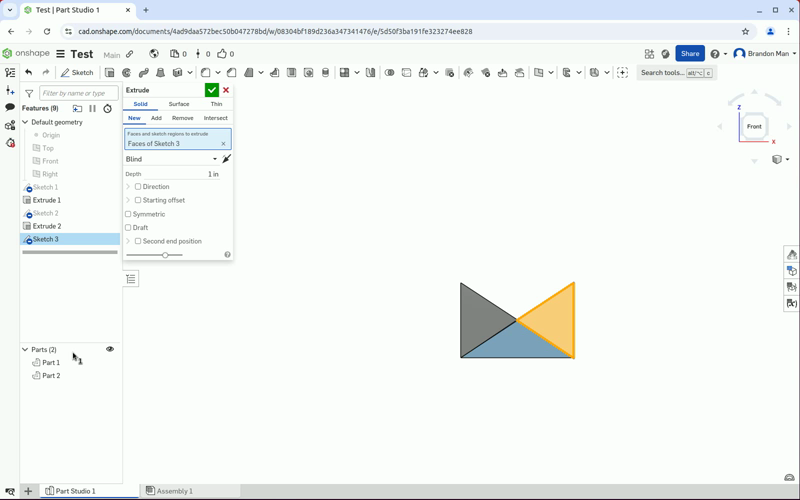
mouse_move(143, 106)
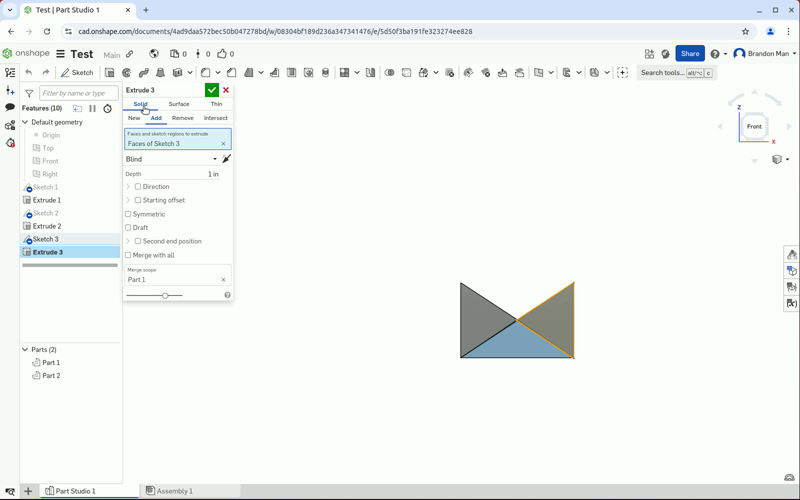
click(143, 106)
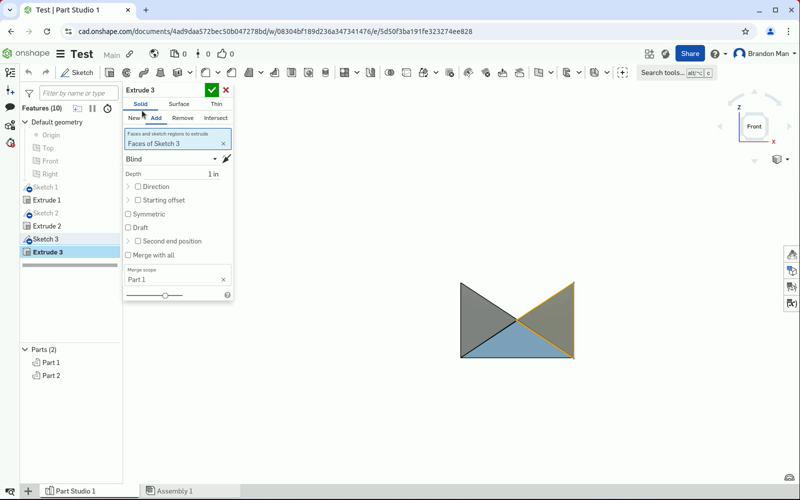
mouse_move(137, 120)
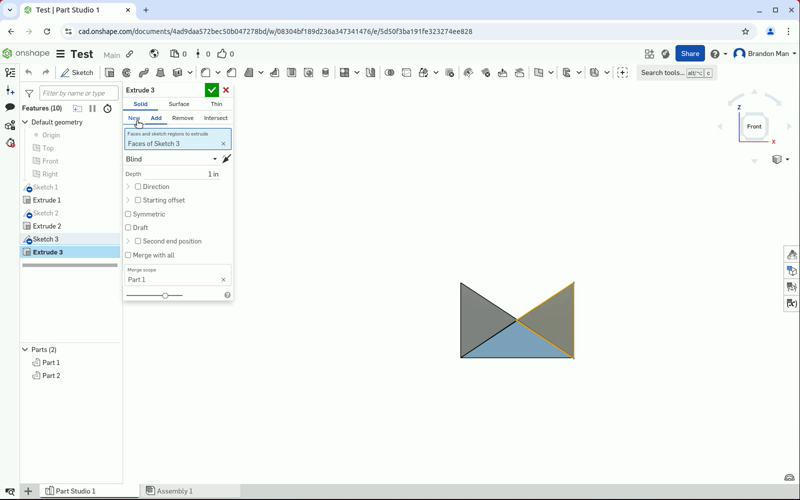
click(137, 120)
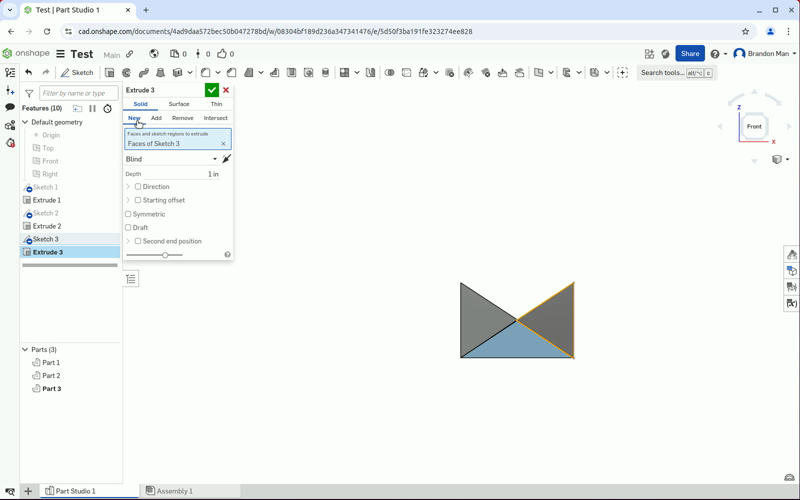
key(tab, 4)
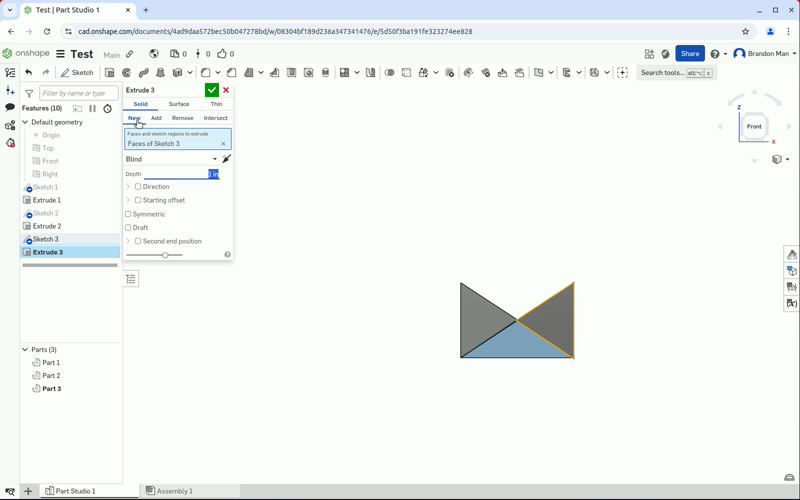
text(15.405)
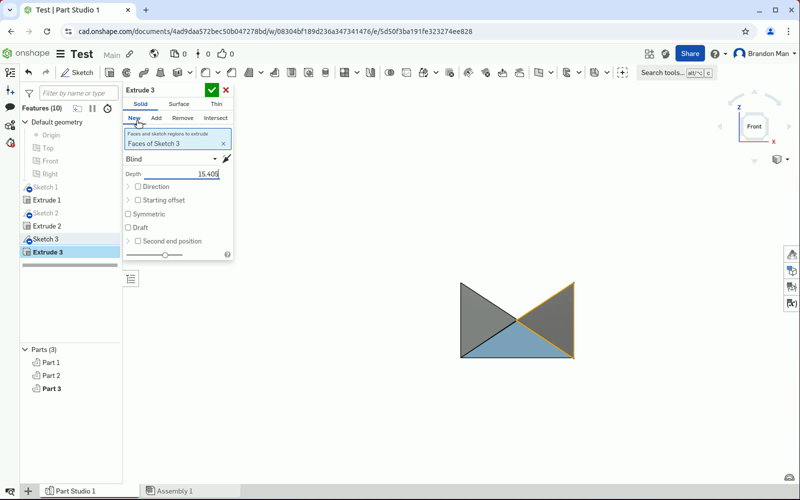
key(enter)
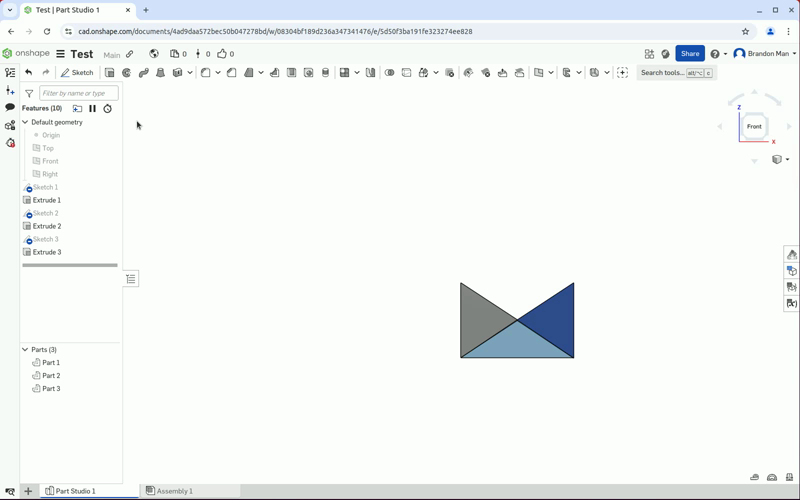
key(shift+h)
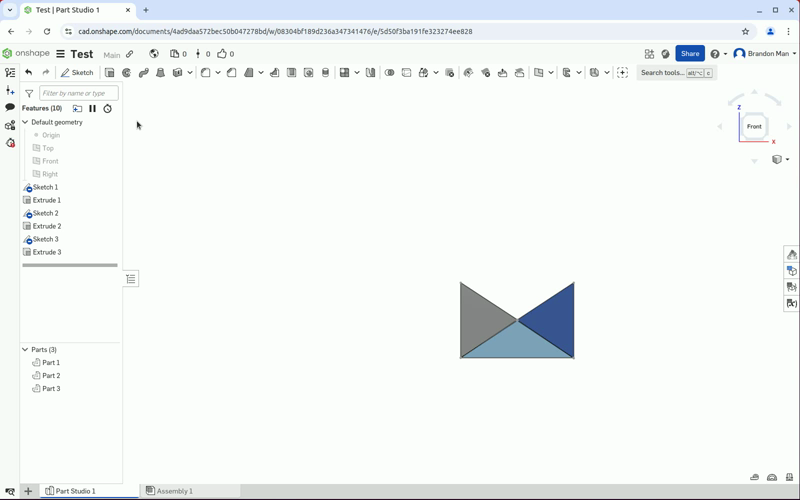
key(shift+h)
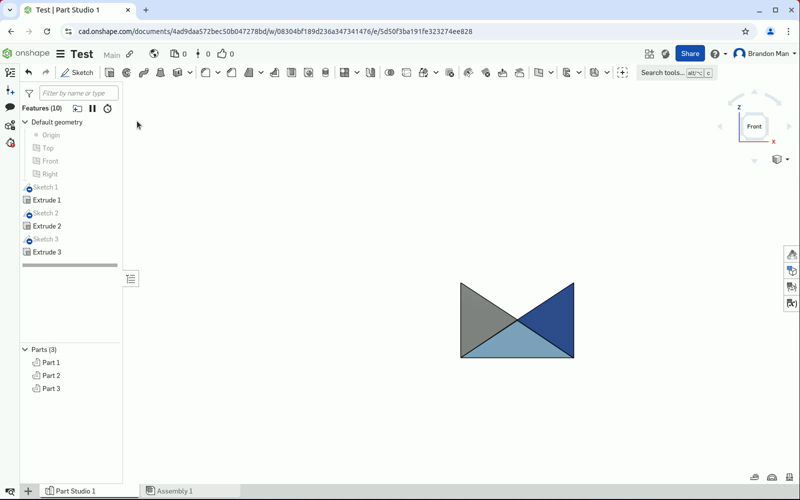
mouse_move(73, 189)
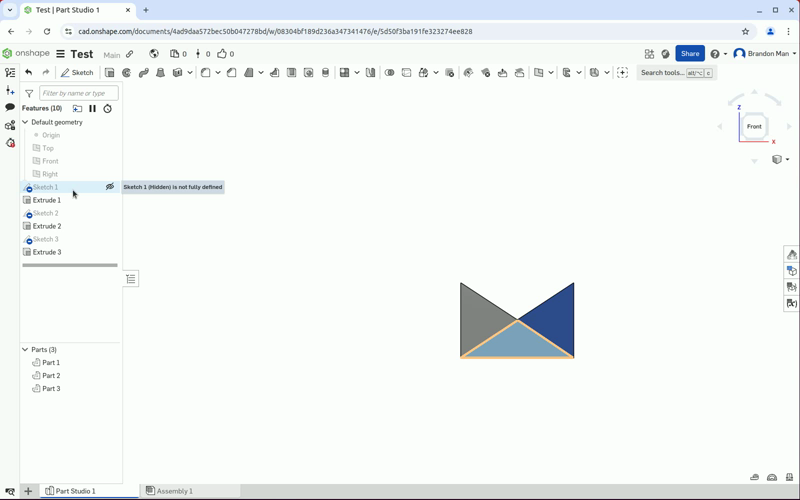
click(73, 189)
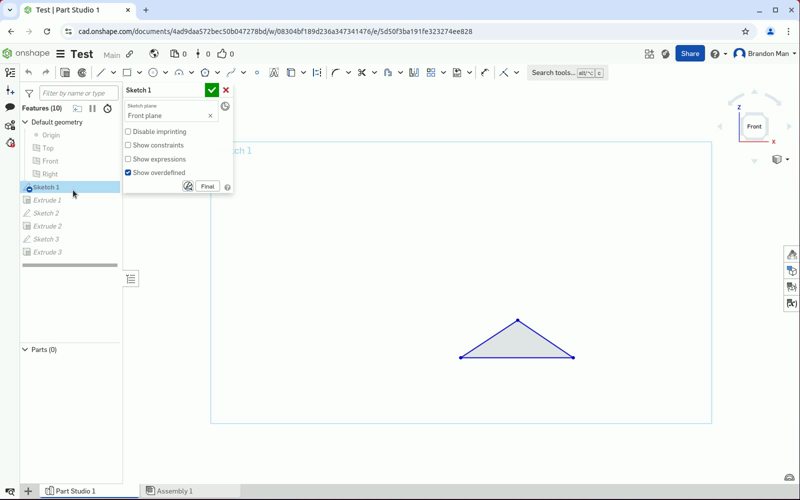
mouse_move(229, 92)
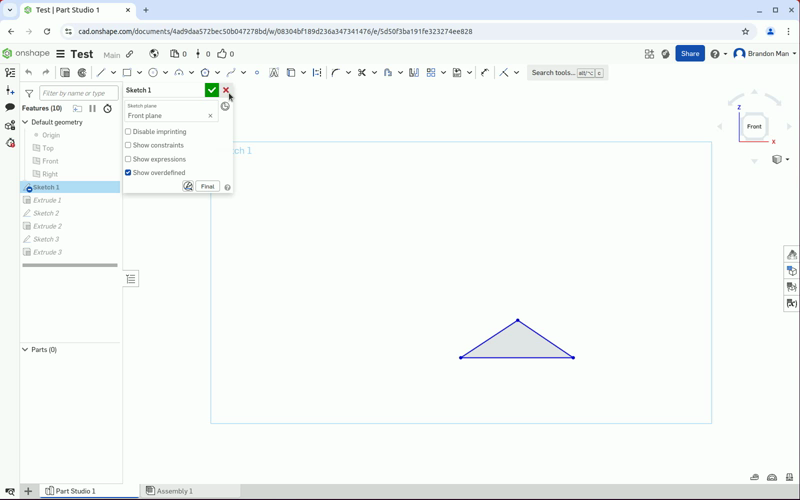
click(229, 92)
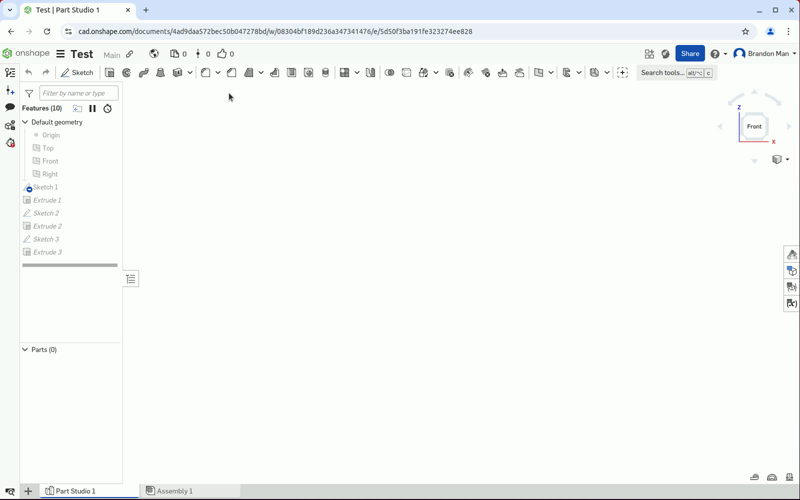
mouse_move(73, 352)
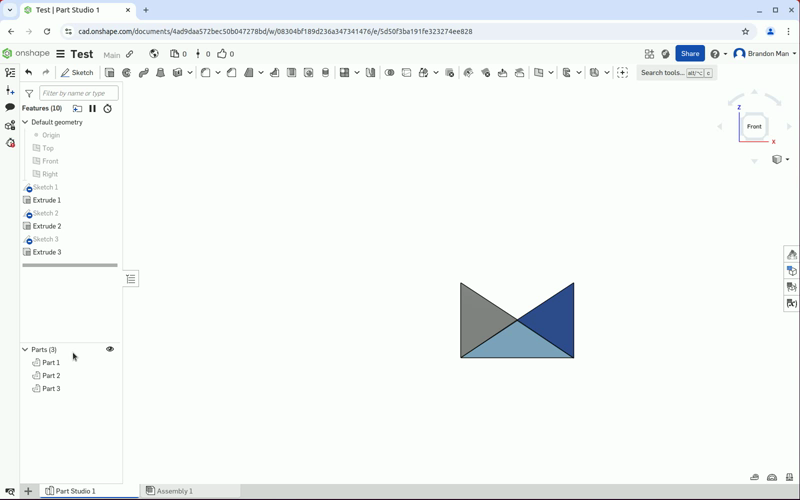
key(y)
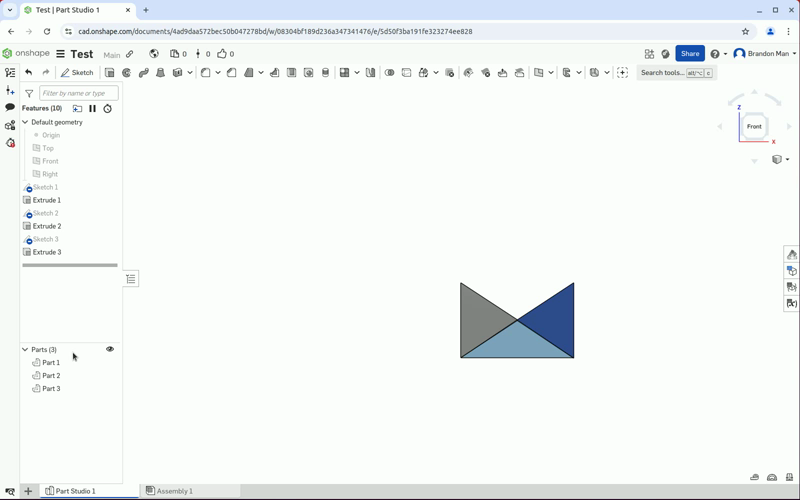
key(shift+p)
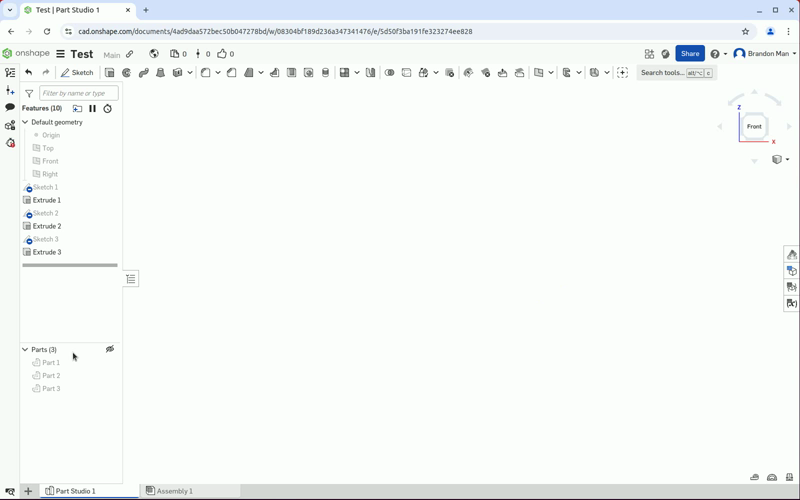
key(space)
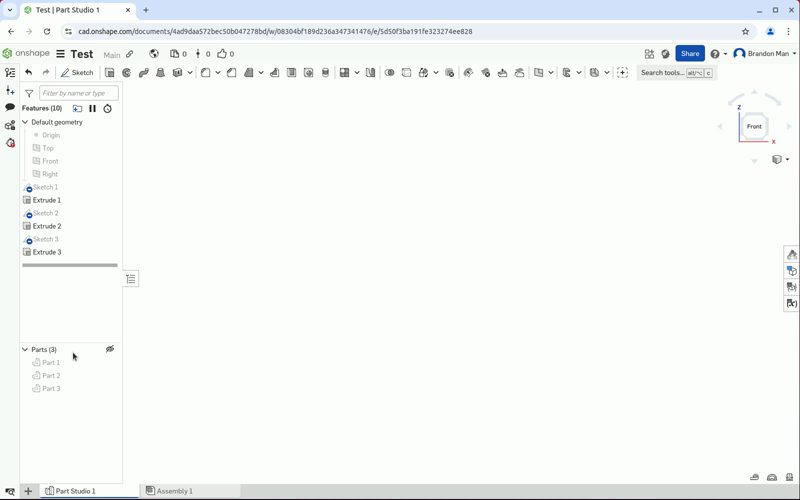
key_down(shift)
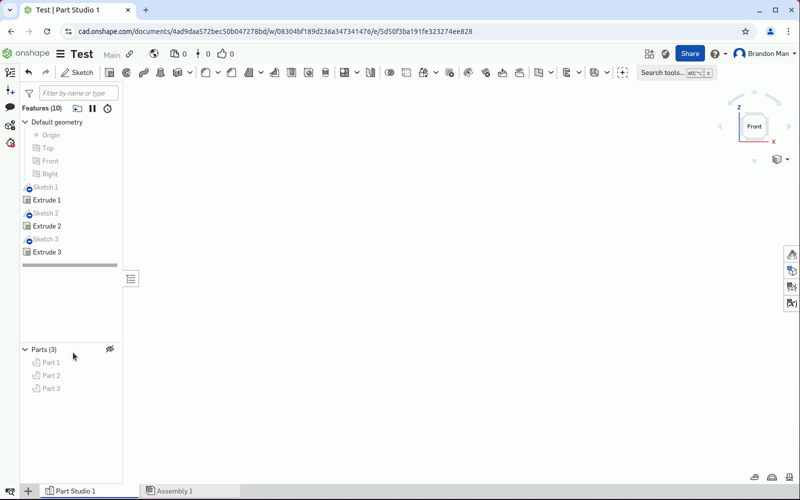
key(left)
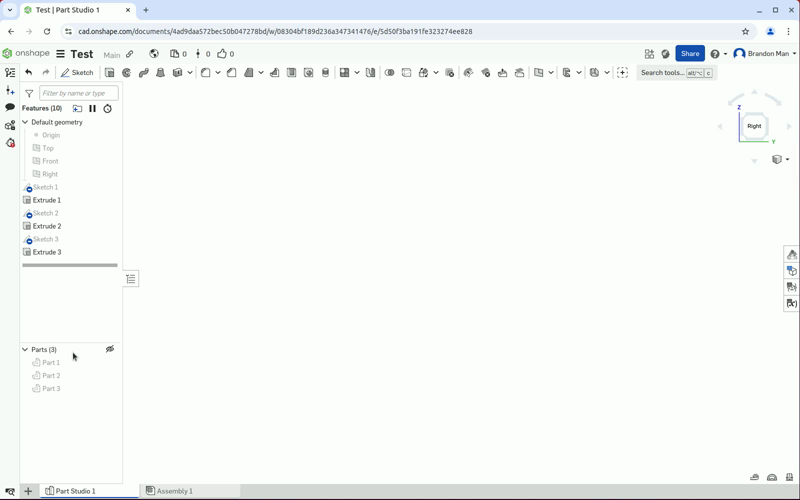
key_up(shift)
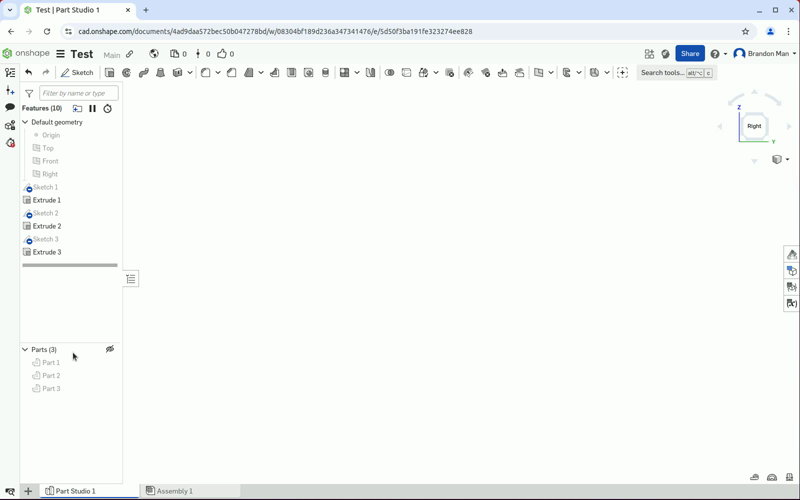
mouse_move(73, 352)
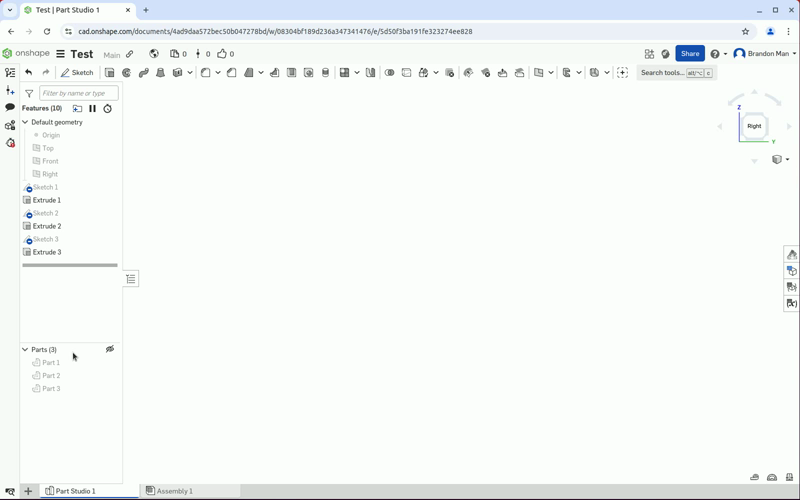
key(shift+y)
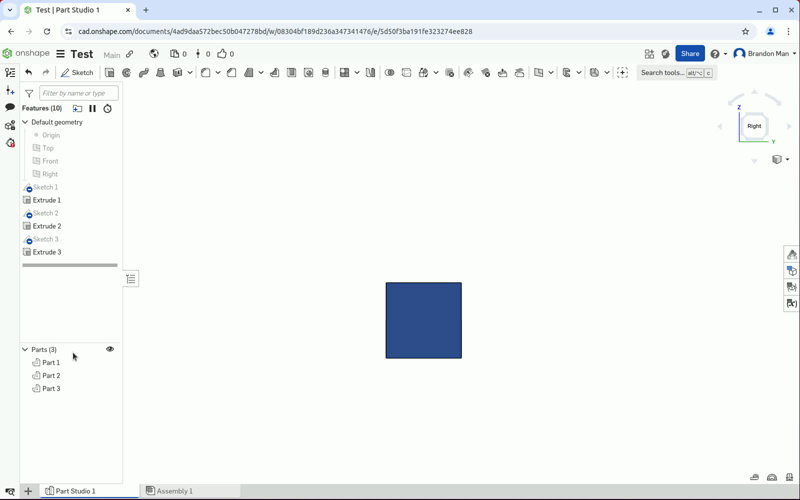
mouse_move(541, 75)
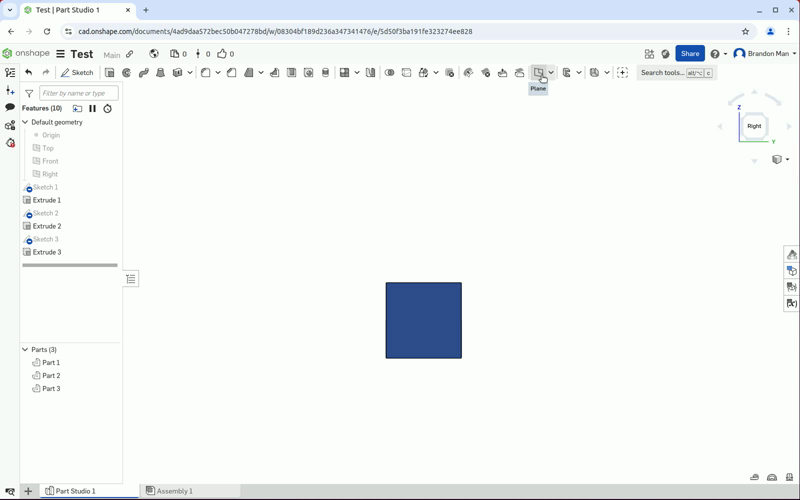
click(541, 75)
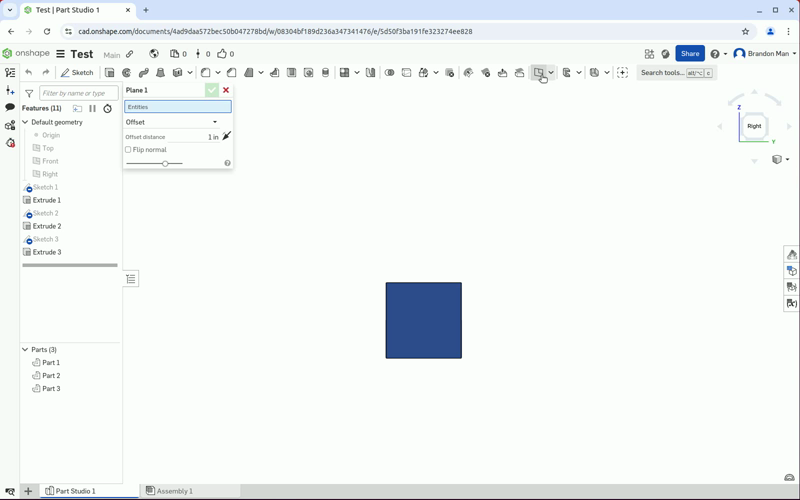
mouse_move(73, 176)
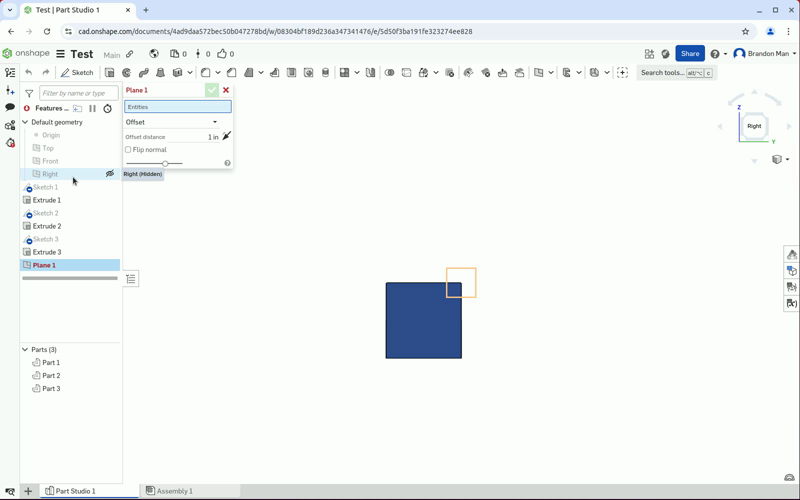
click(73, 176)
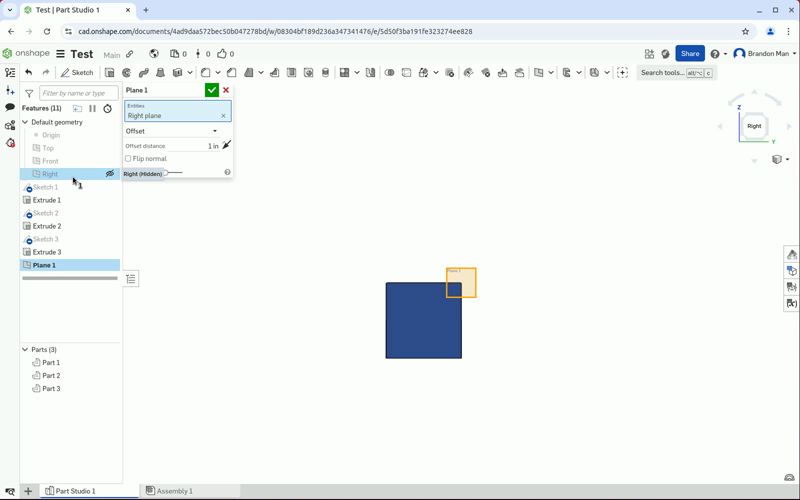
key(tab, 2)
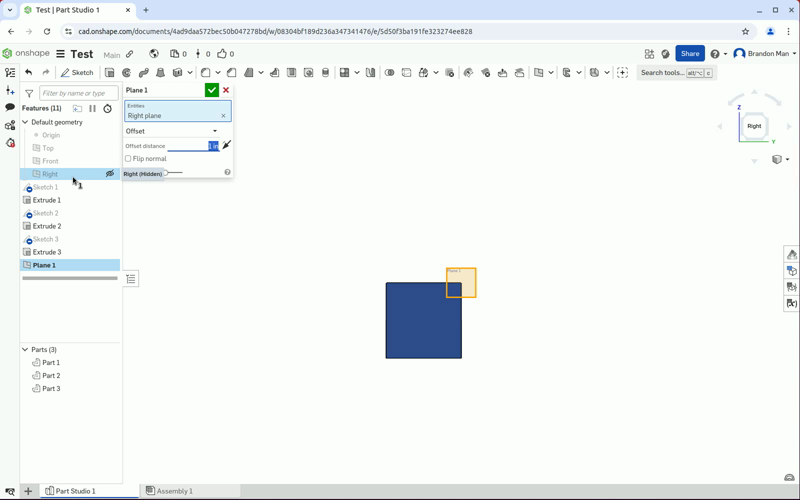
text(23.108)
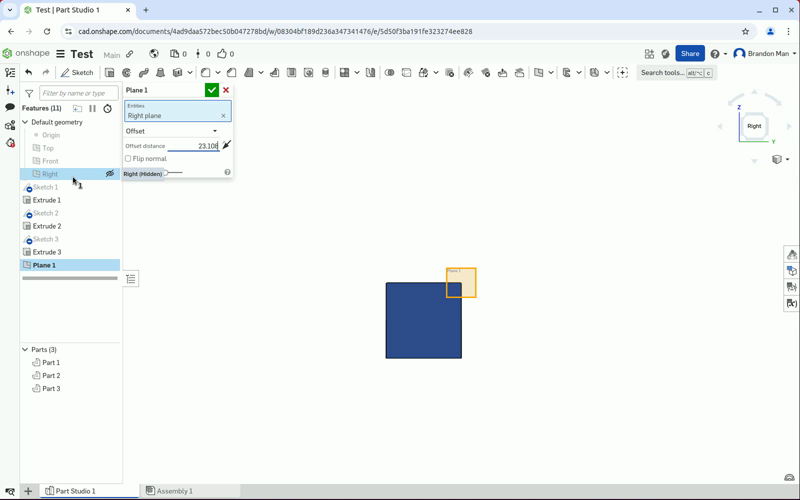
key(enter, 2)
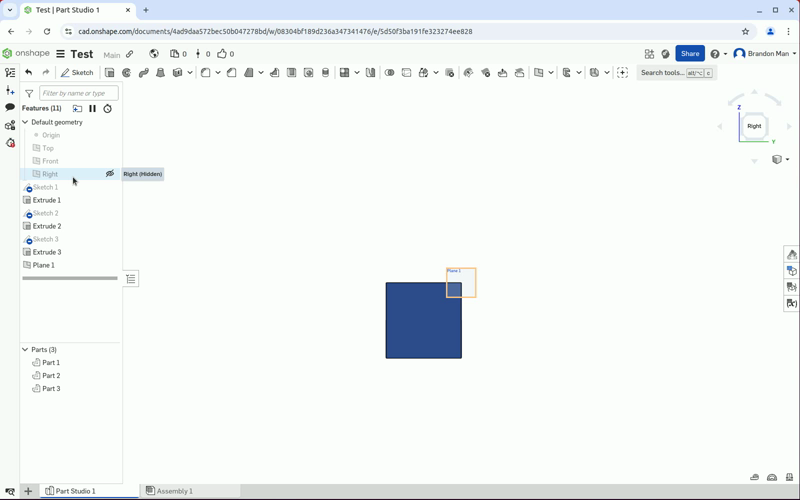
key(shift+s)
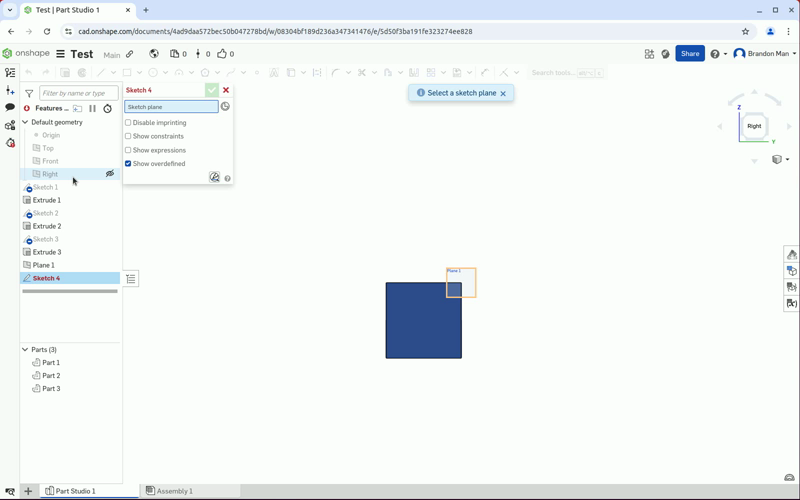
mouse_move(73, 267)
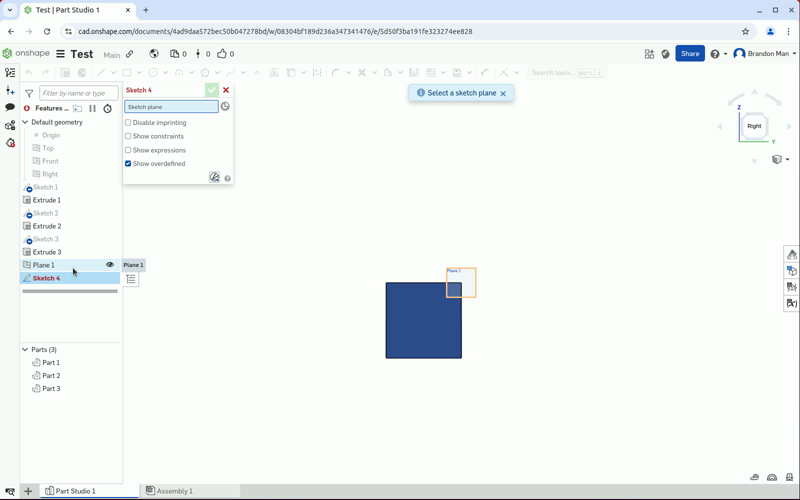
click(73, 267)
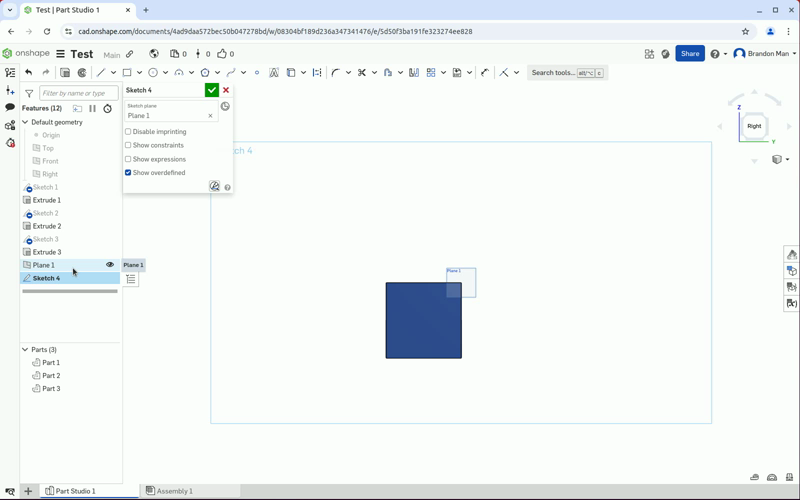
mouse_move(73, 352)
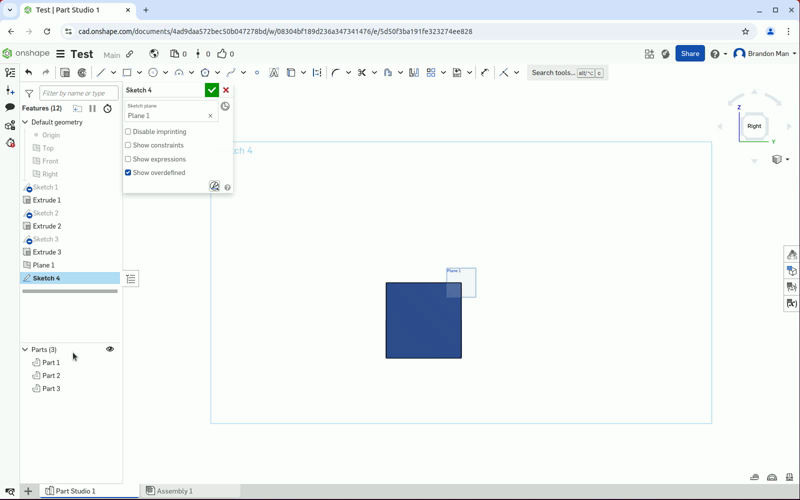
key(y)
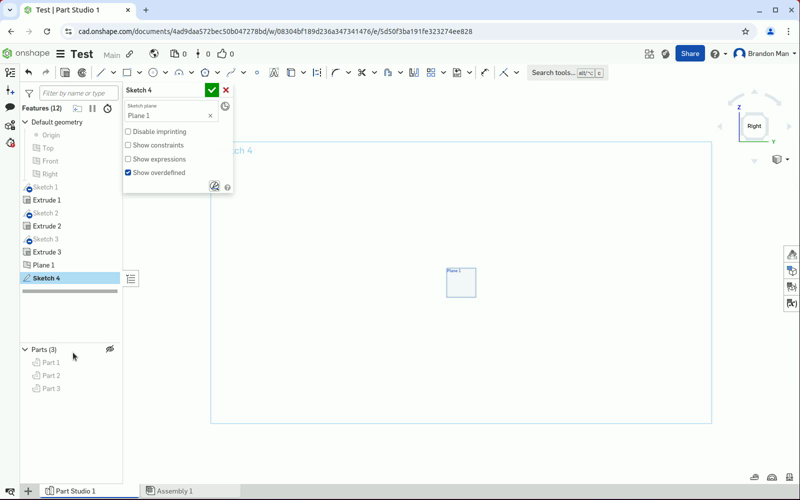
key(l)
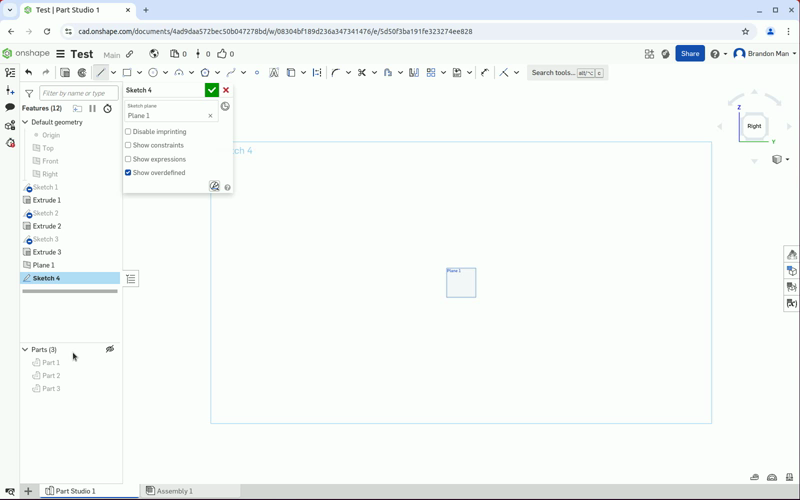
key_down(shift)
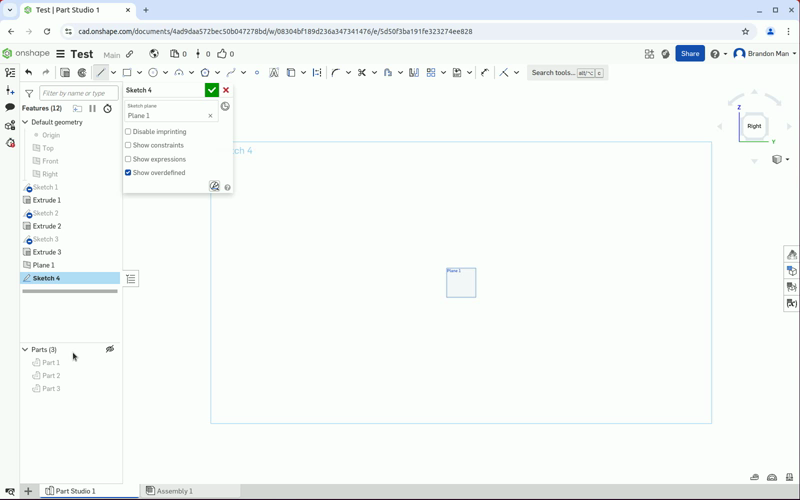
mouse_move(385, 357)
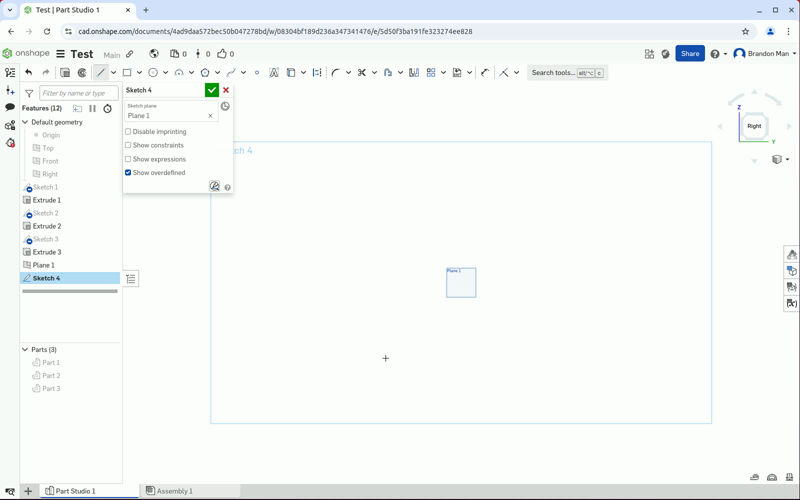
click(385, 357)
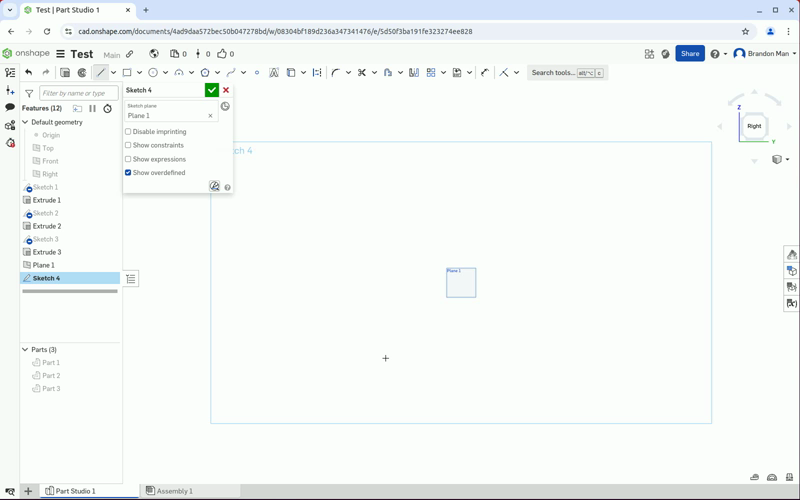
key_up(shift)
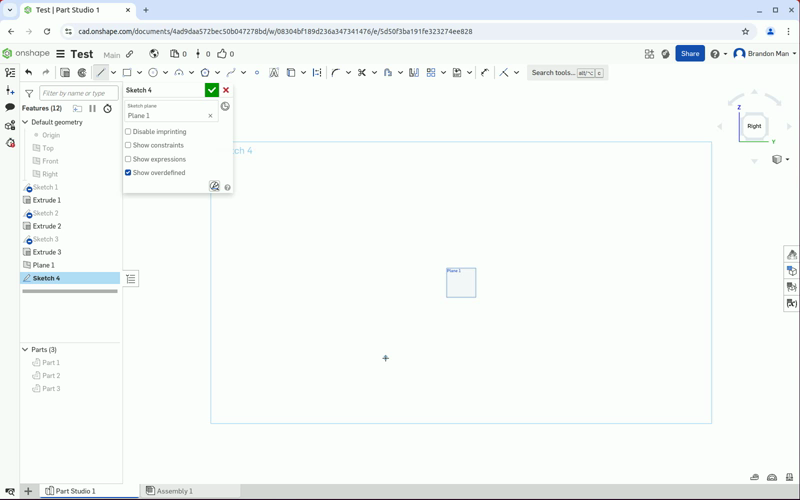
key_down(shift)
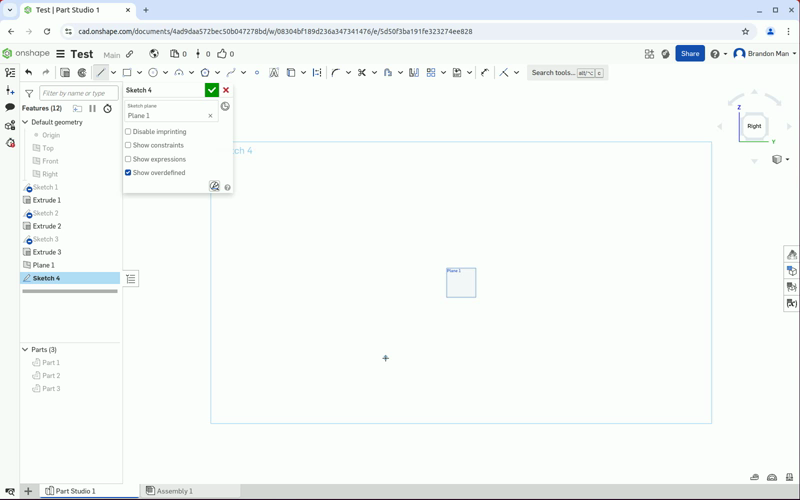
mouse_move(461, 357)
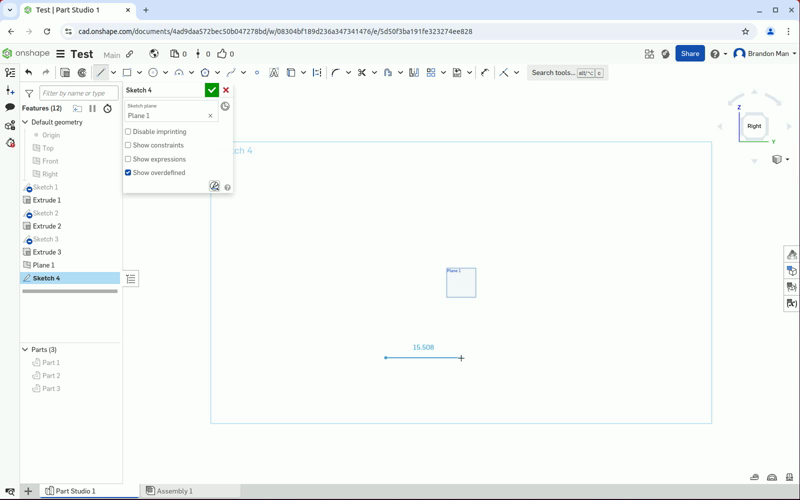
click(461, 357)
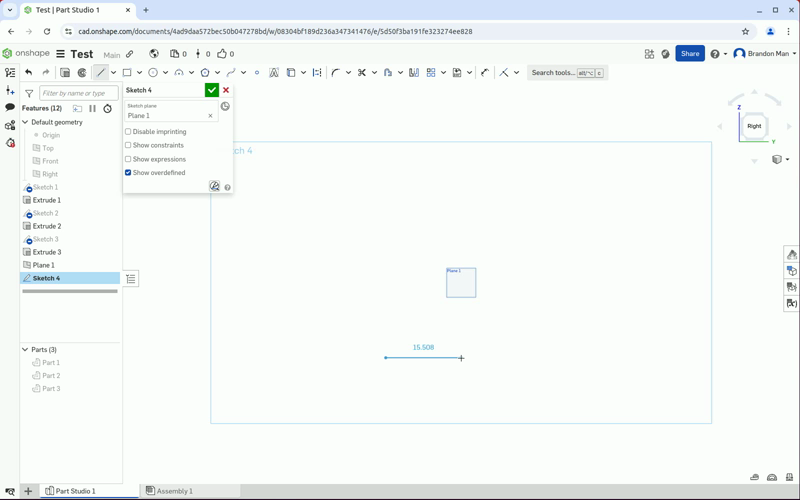
key_up(shift)
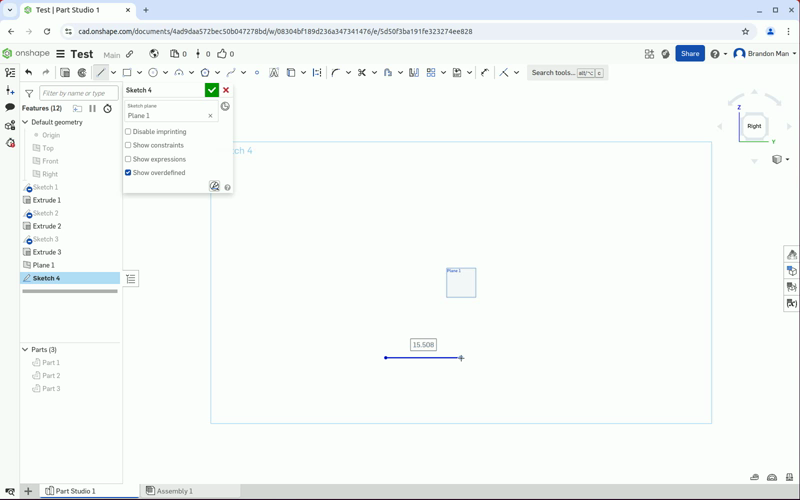
key_down(shift)
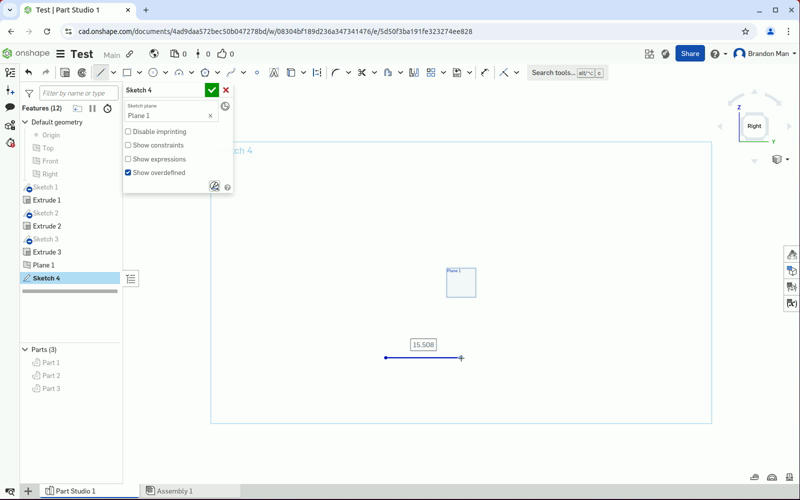
mouse_move(491, 357)
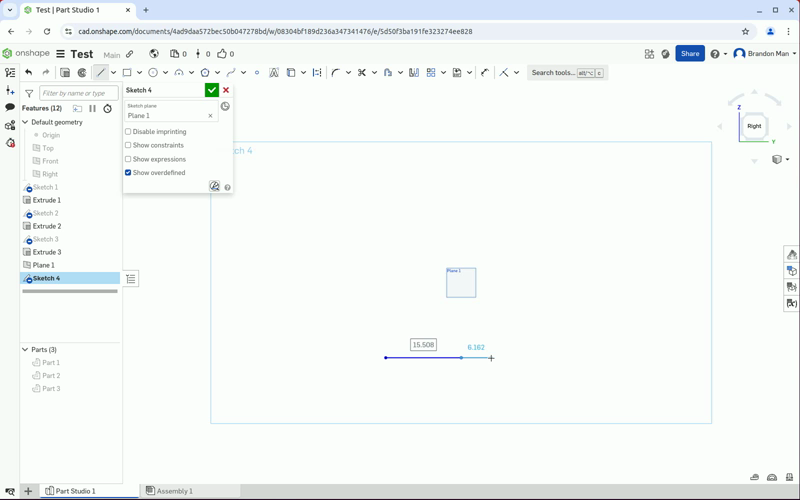
mouse_move(461, 339)
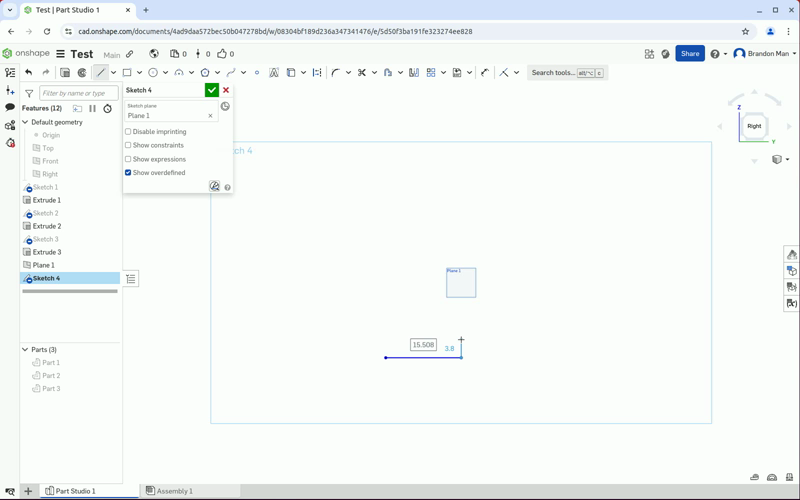
click(461, 339)
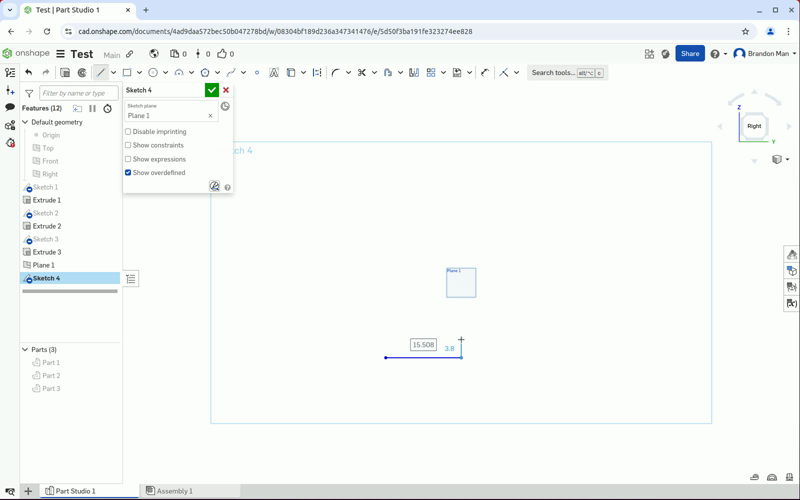
key_up(shift)
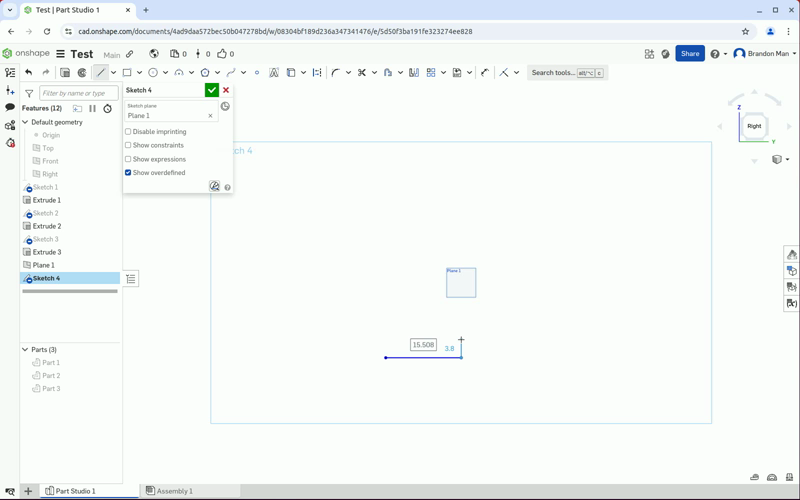
key_down(shift)
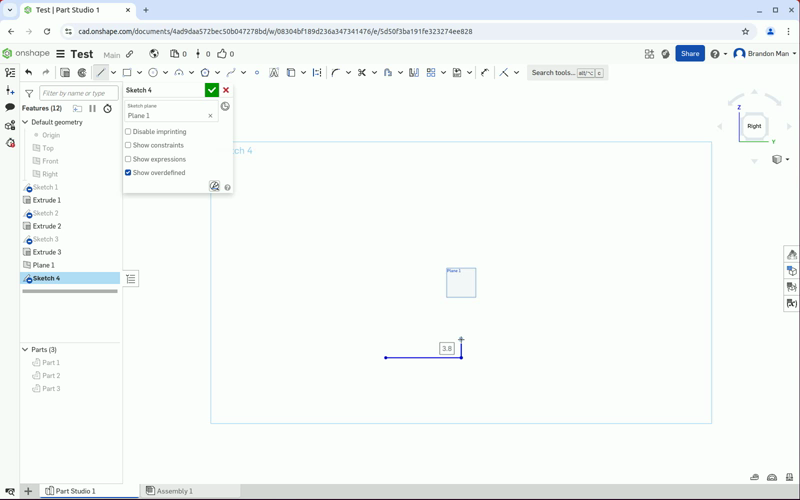
mouse_move(385, 339)
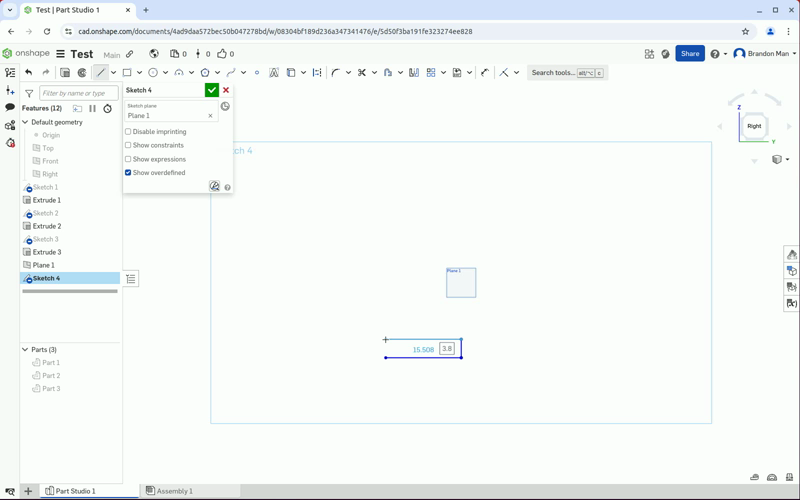
click(385, 339)
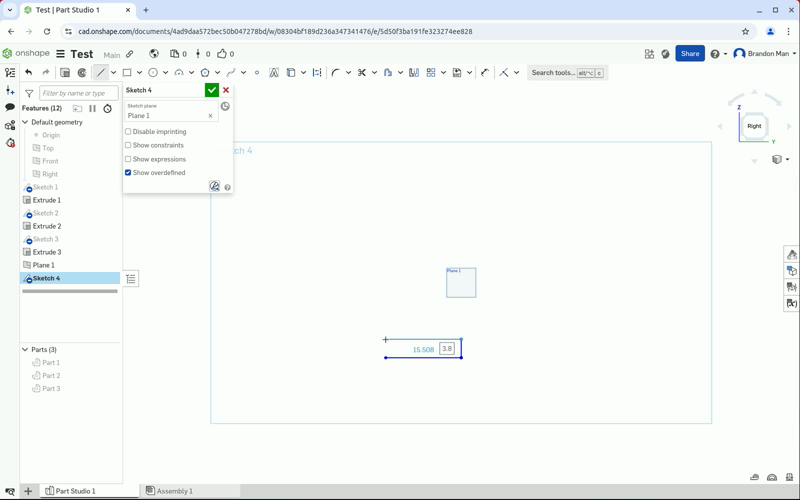
key_up(shift)
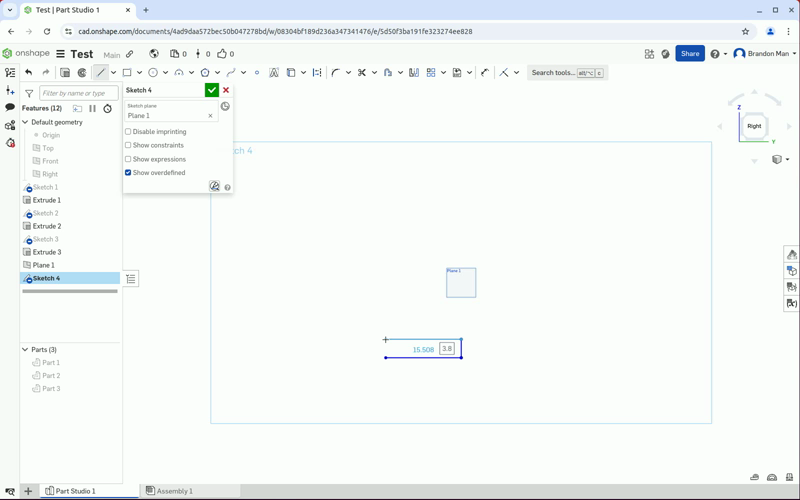
mouse_move(415, 339)
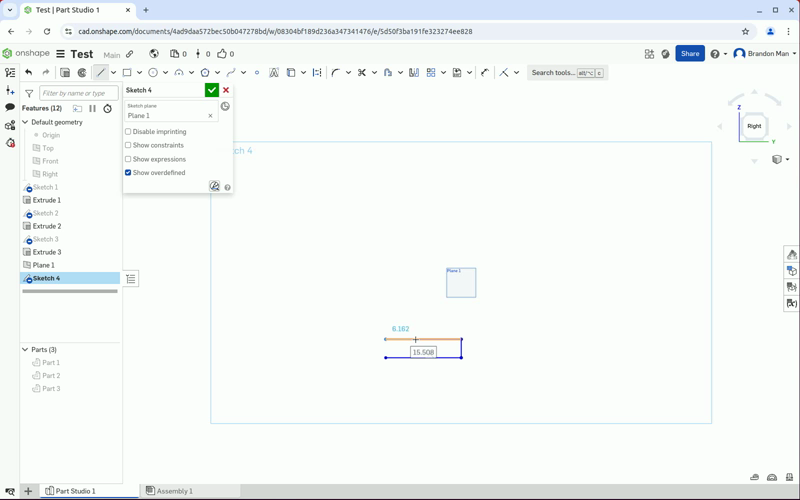
key_down(shift)
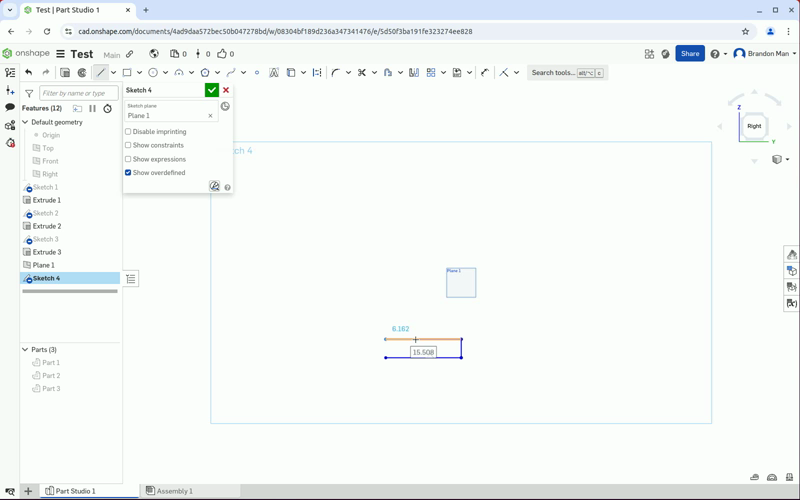
mouse_move(385, 357)
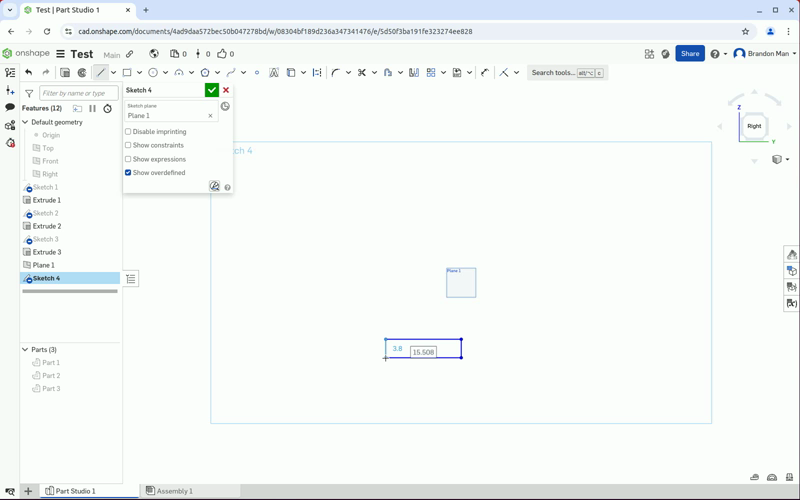
key_up(shift)
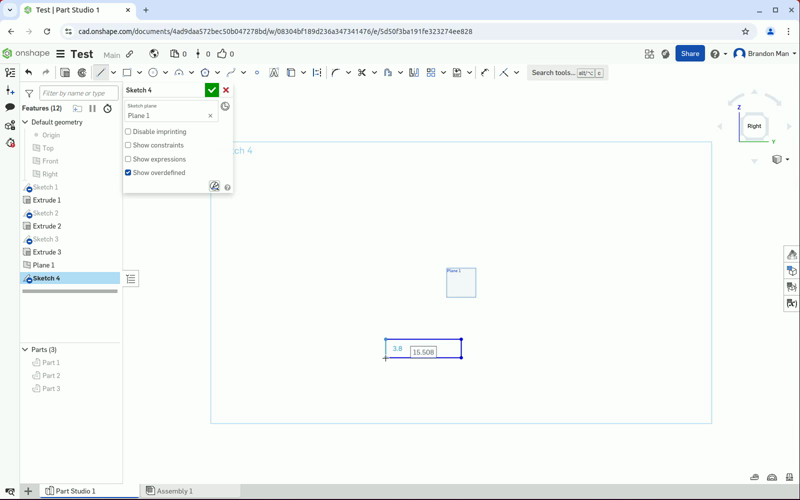
click(385, 357)
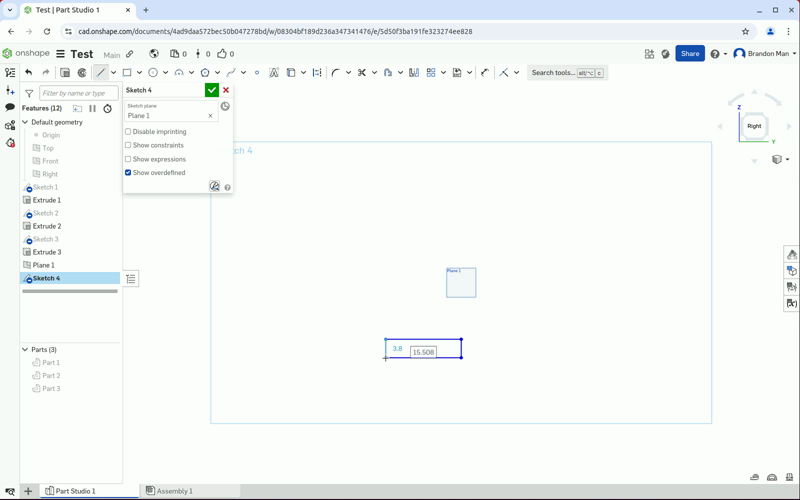
key(esc)
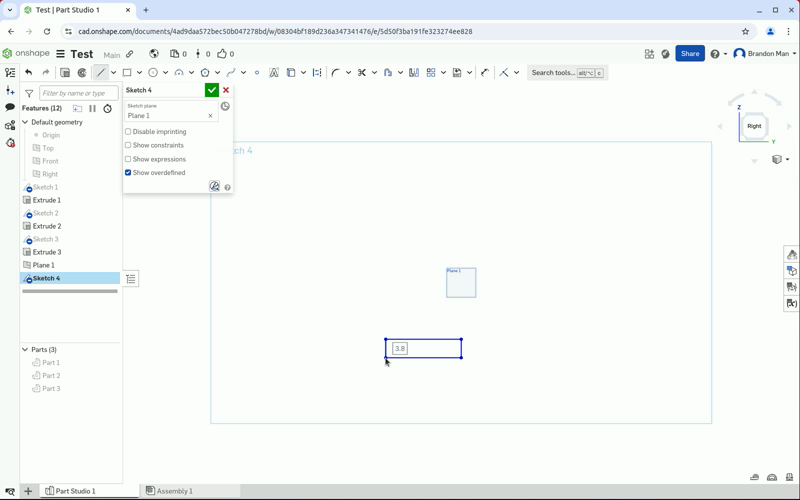
mouse_move(433, 352)
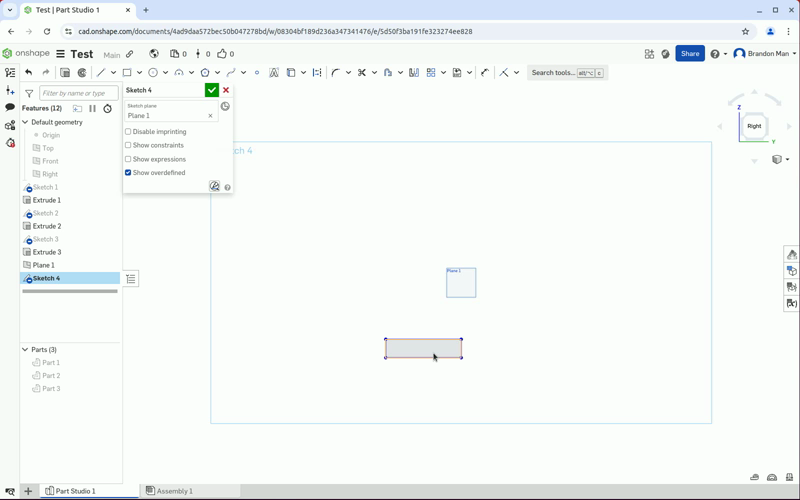
scroll(6)
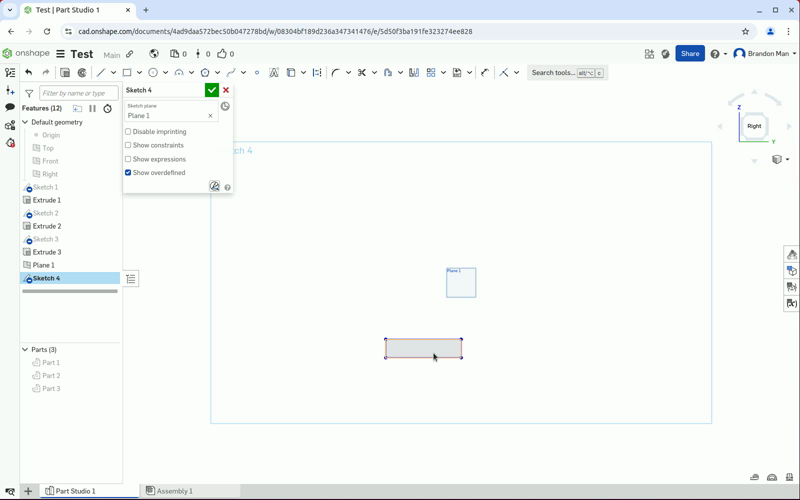
scroll(6)
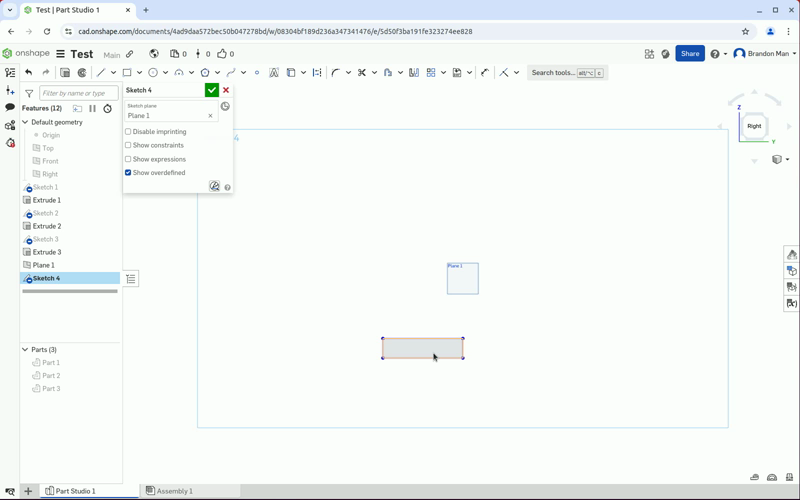
scroll(6)
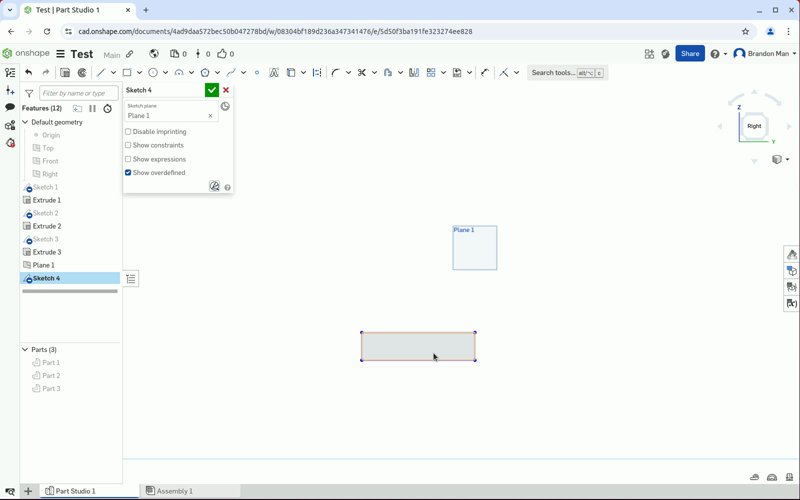
scroll(6)
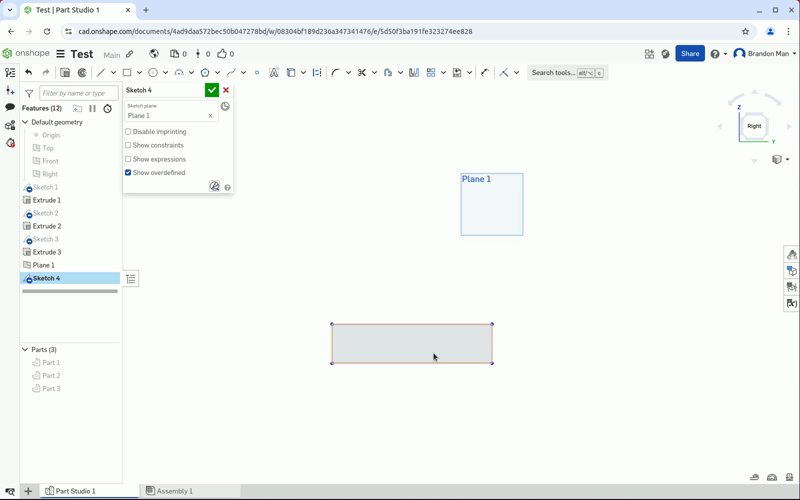
scroll(6)
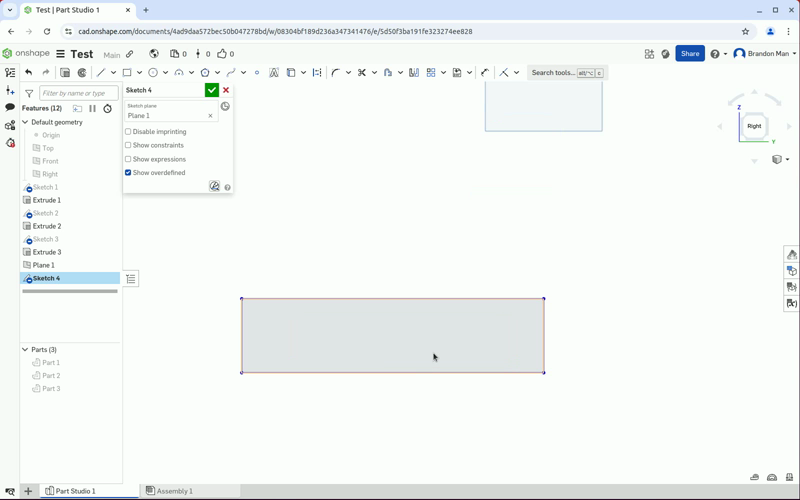
scroll(6)
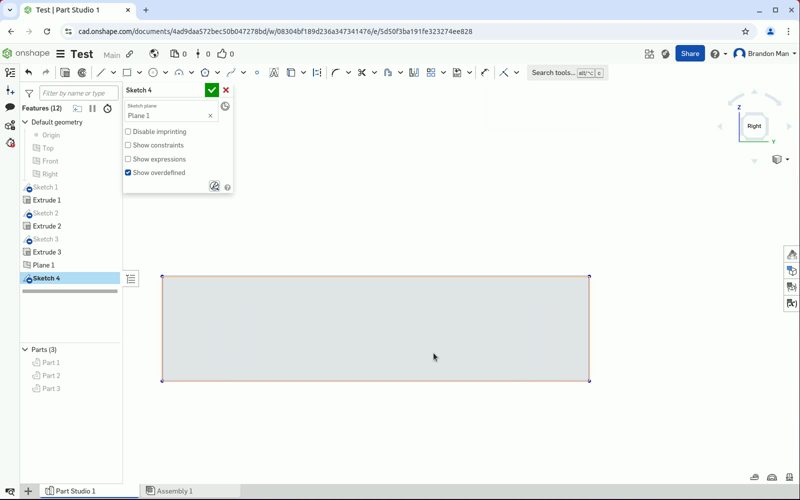
scroll(6)
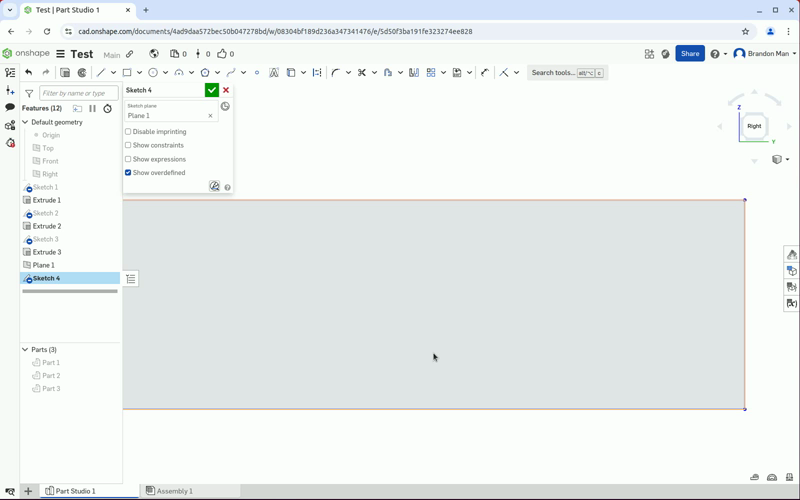
click(433, 352)
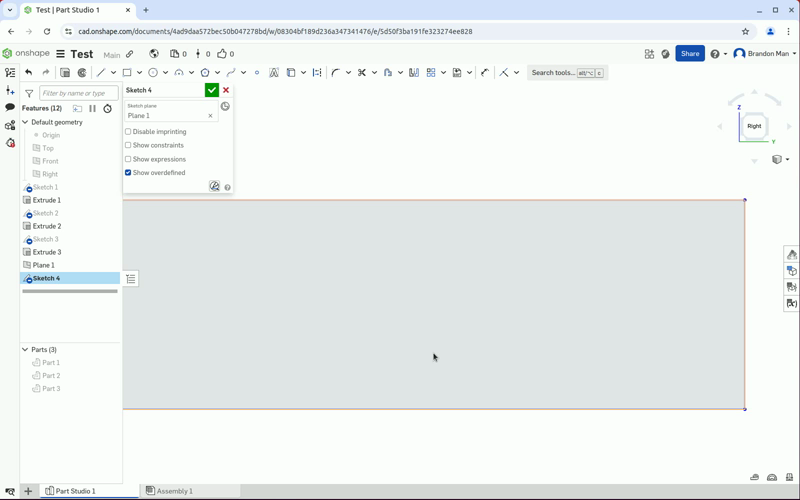
scroll(-6)
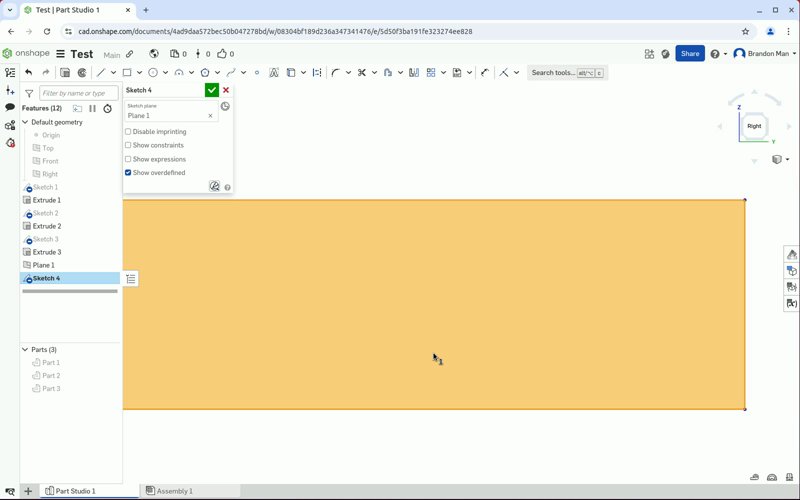
scroll(-6)
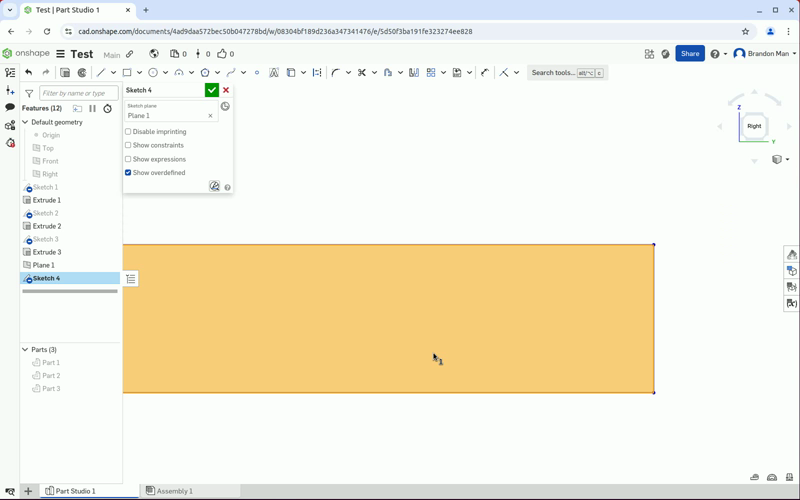
scroll(-6)
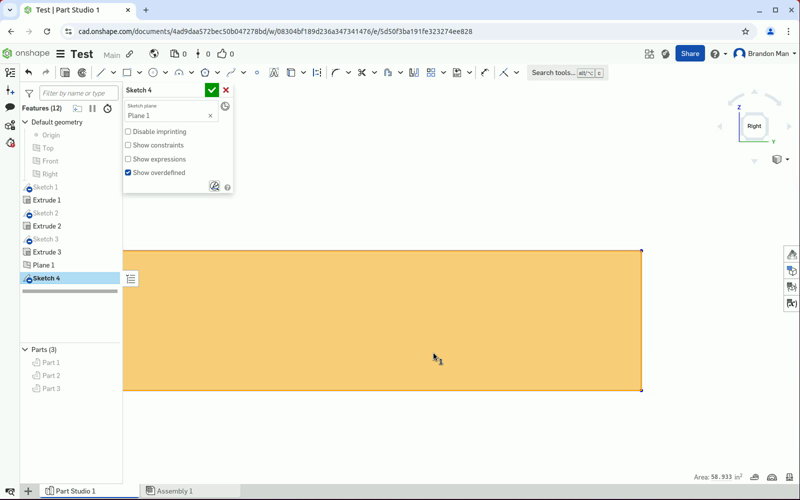
scroll(-6)
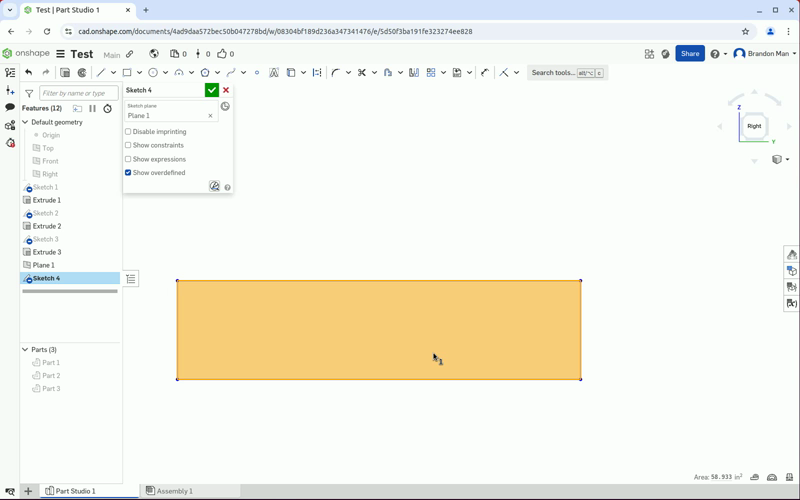
scroll(-6)
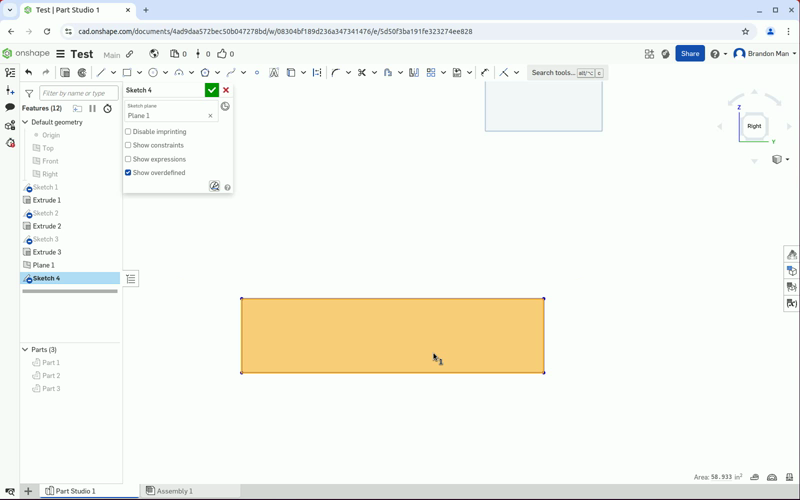
scroll(-6)
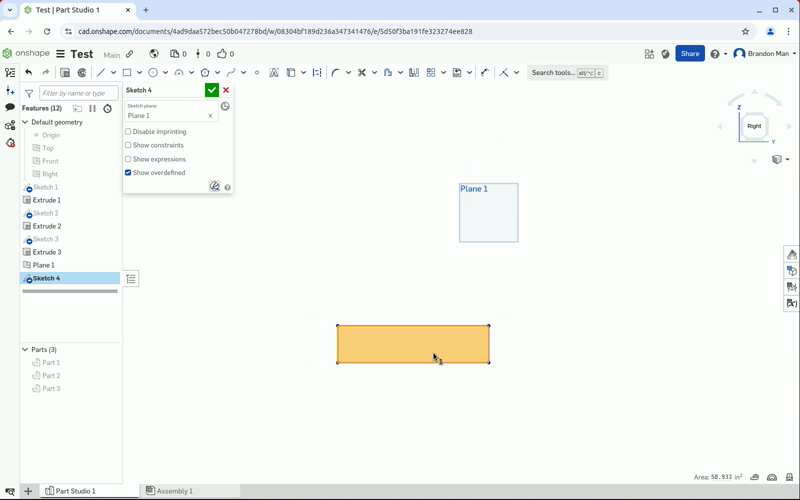
scroll(-6)
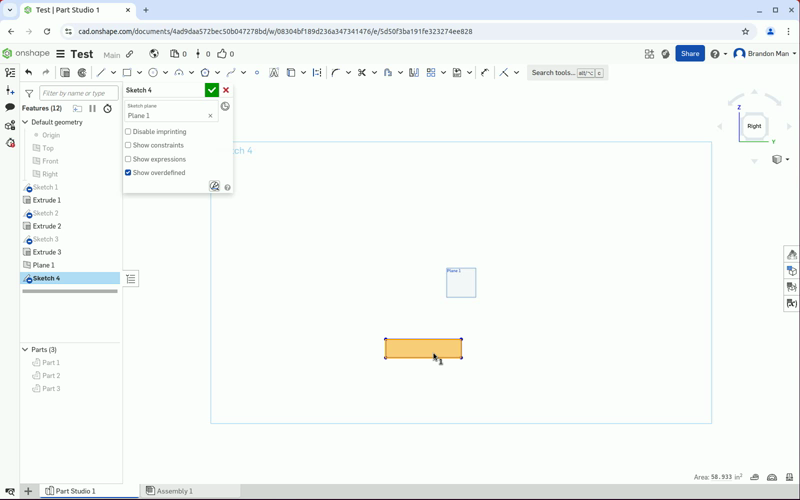
mouse_move(73, 352)
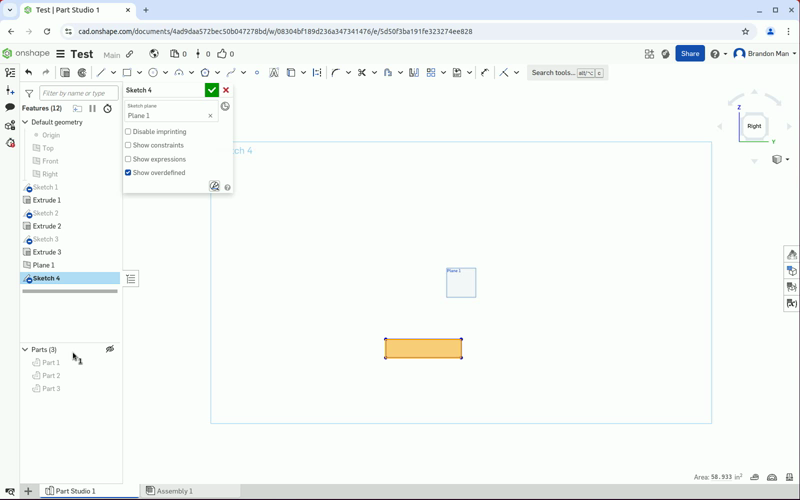
key(shift+y)
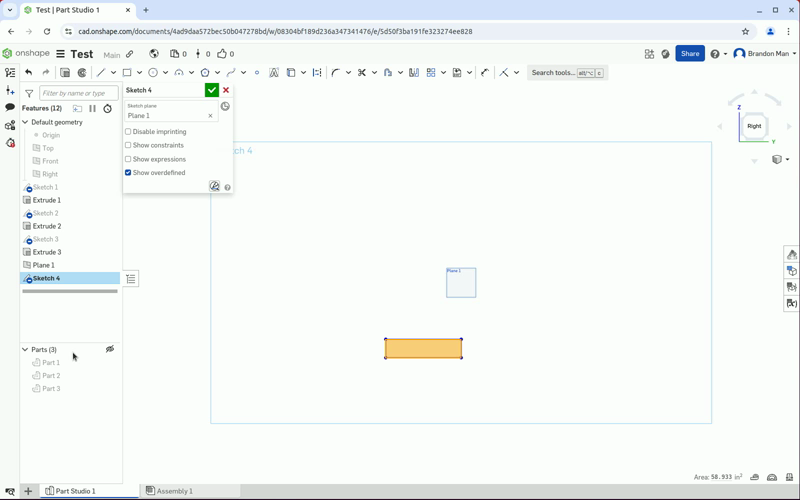
key(shift+e)
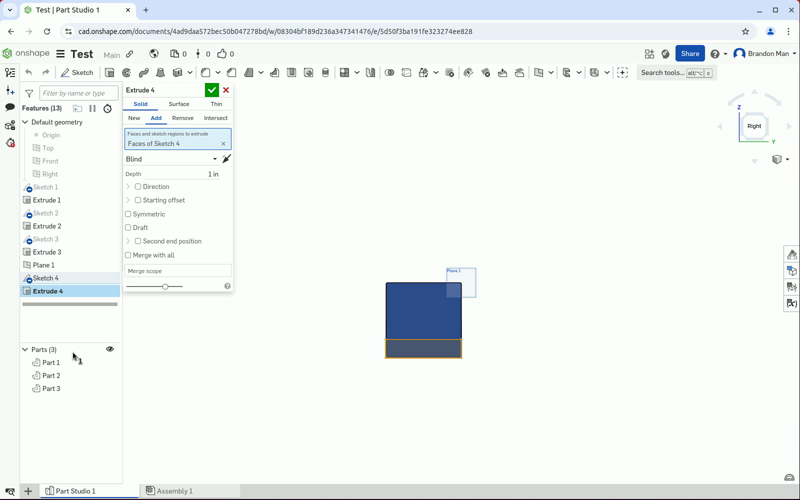
mouse_move(143, 106)
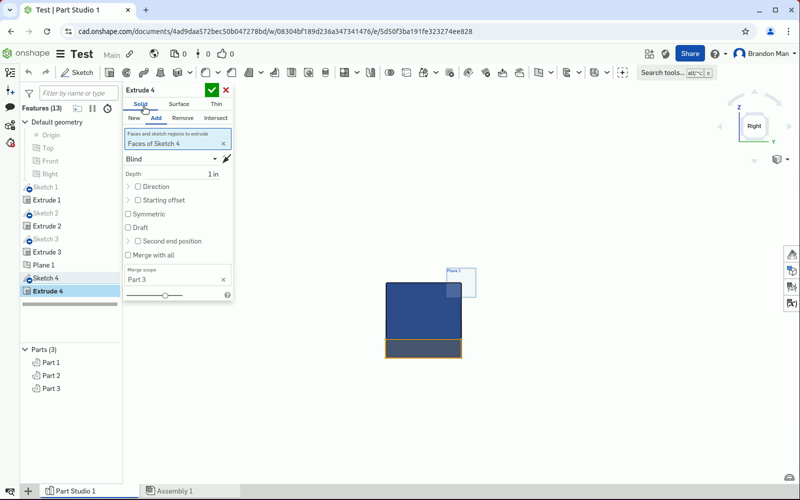
click(143, 106)
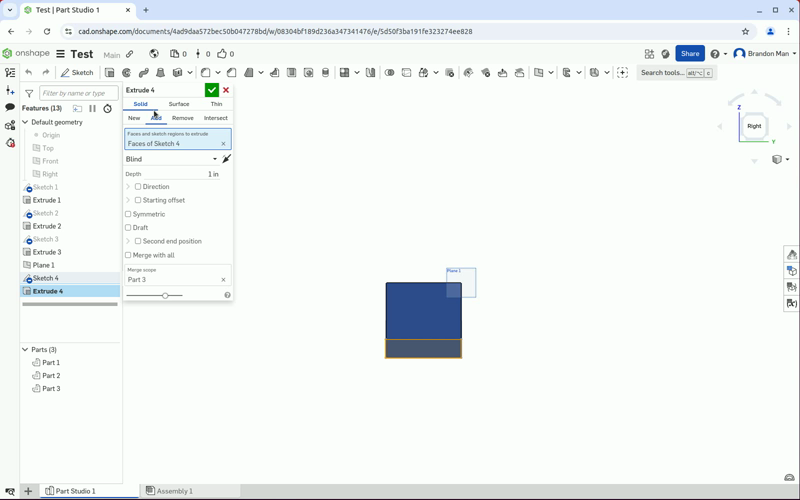
mouse_move(186, 120)
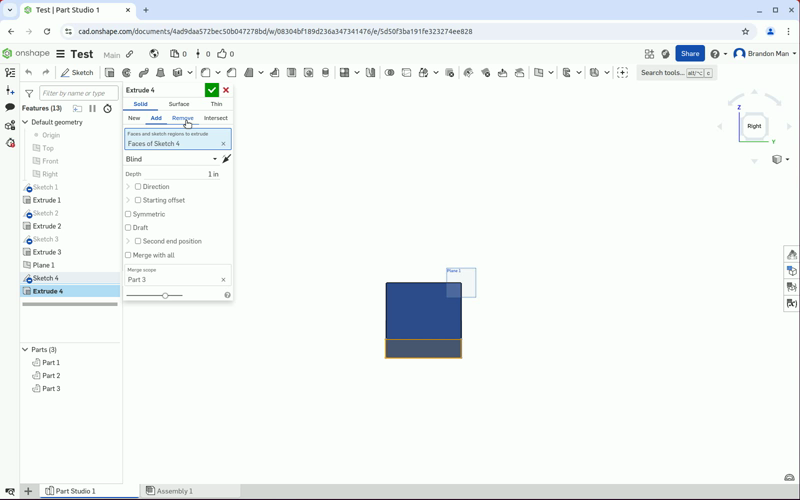
click(186, 120)
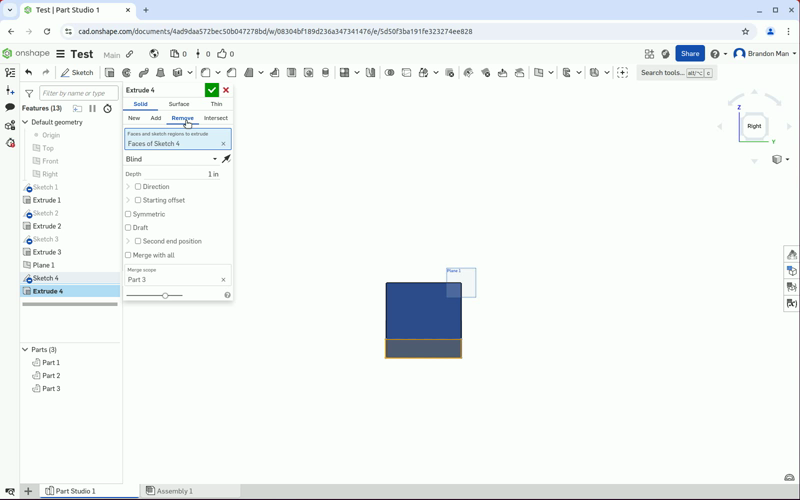
key(tab, 4)
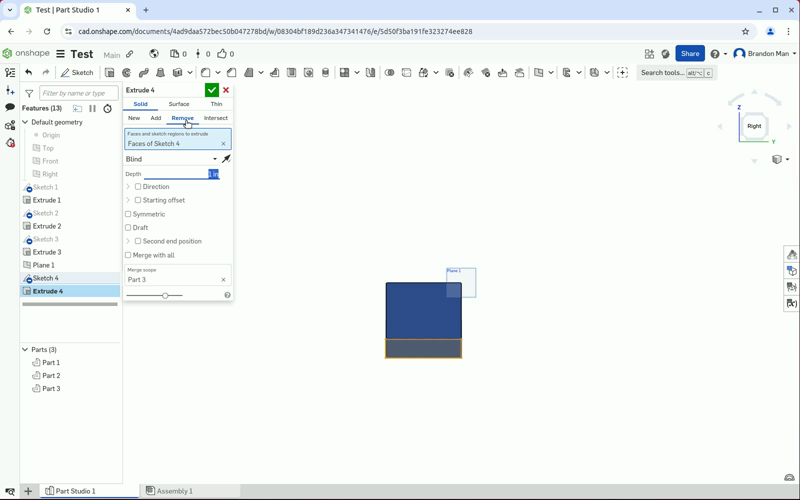
text(7.703)
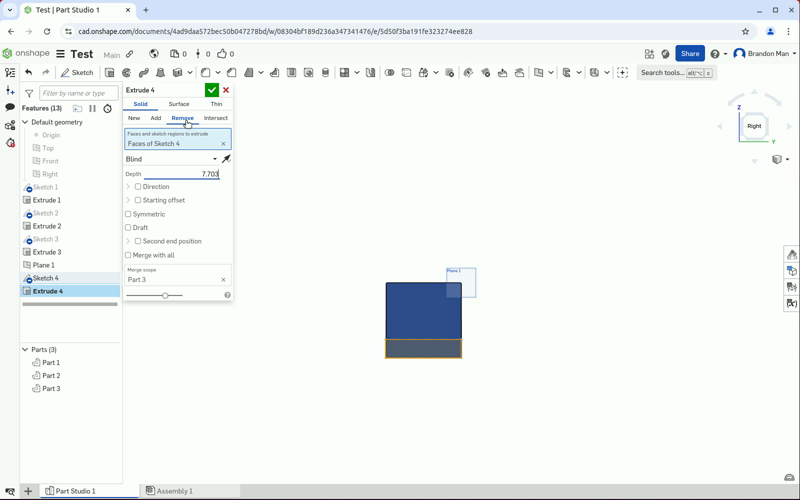
key(tab, 6)
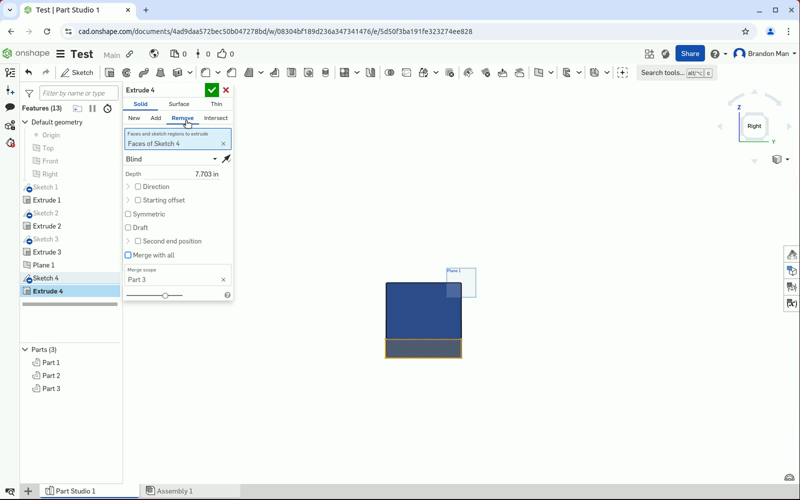
key(space)
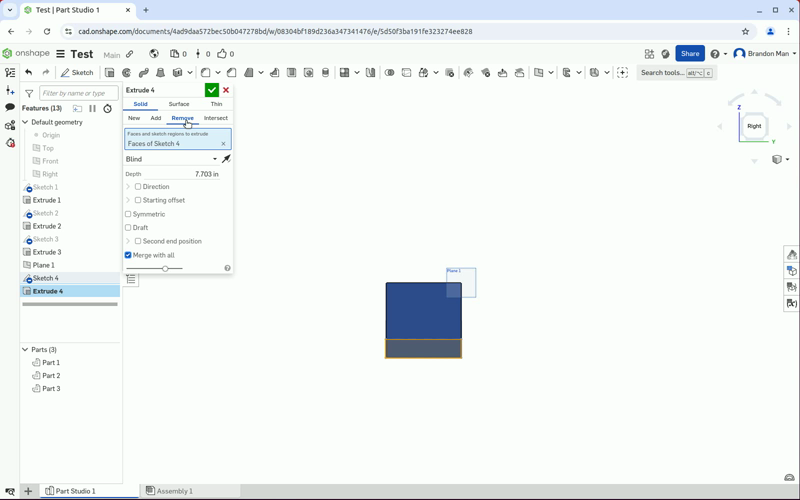
key(enter)
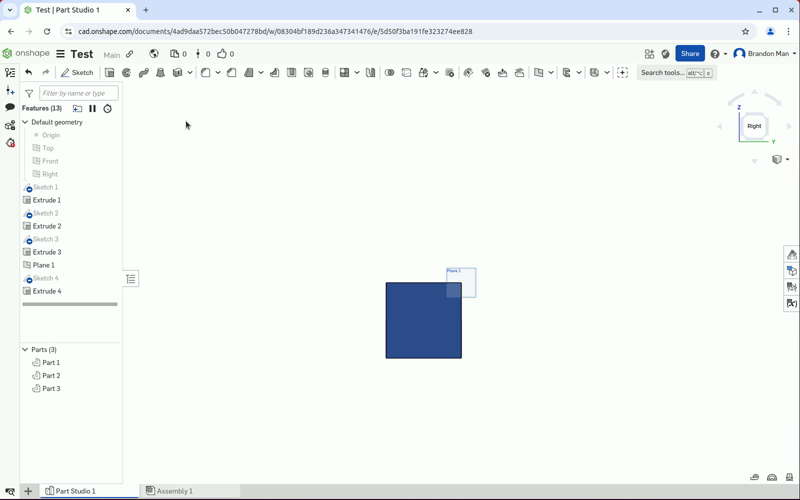
key(shift+h)
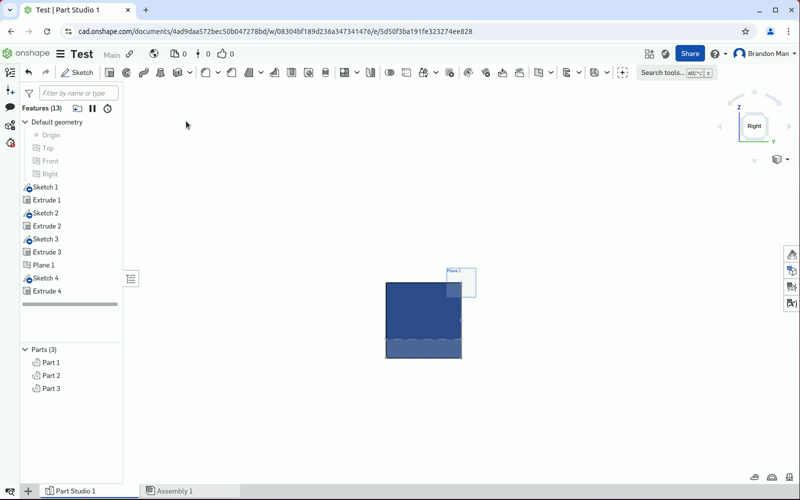
key(shift+h)
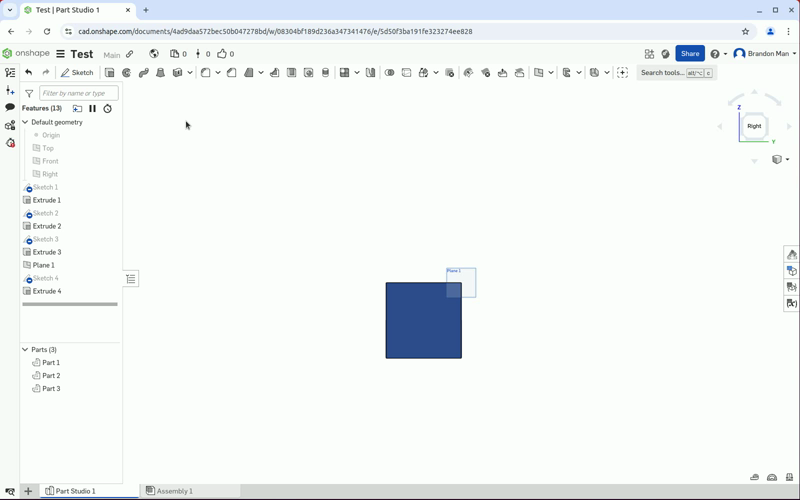
mouse_move(73, 189)
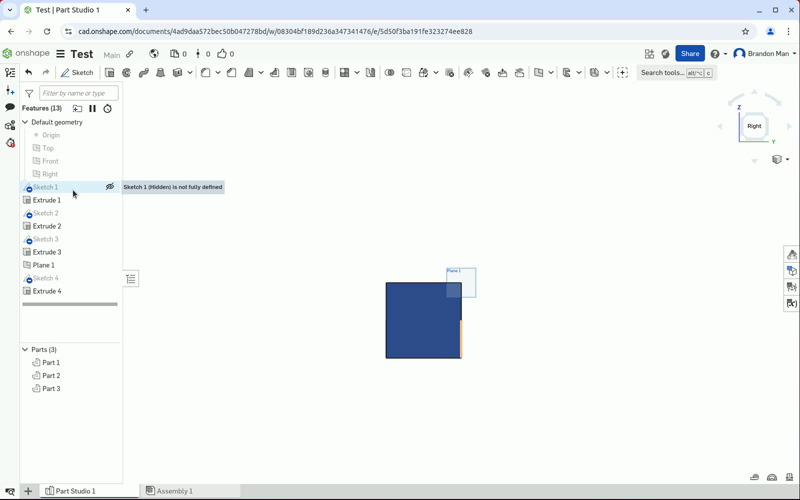
click(73, 189)
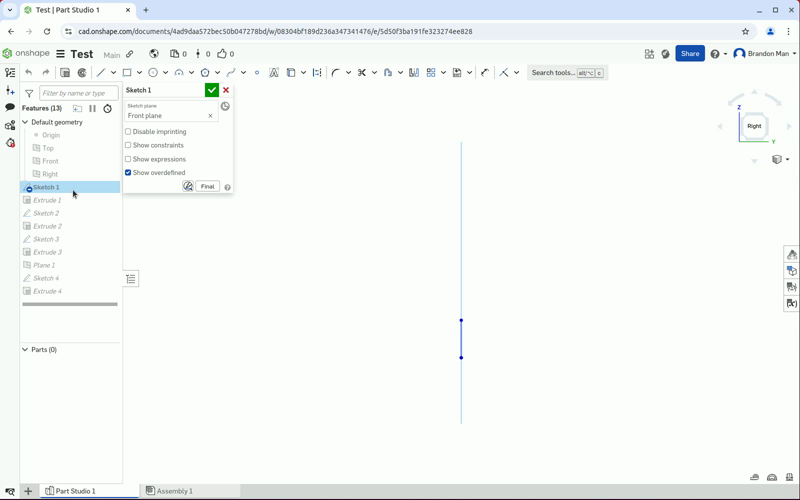
mouse_move(229, 92)
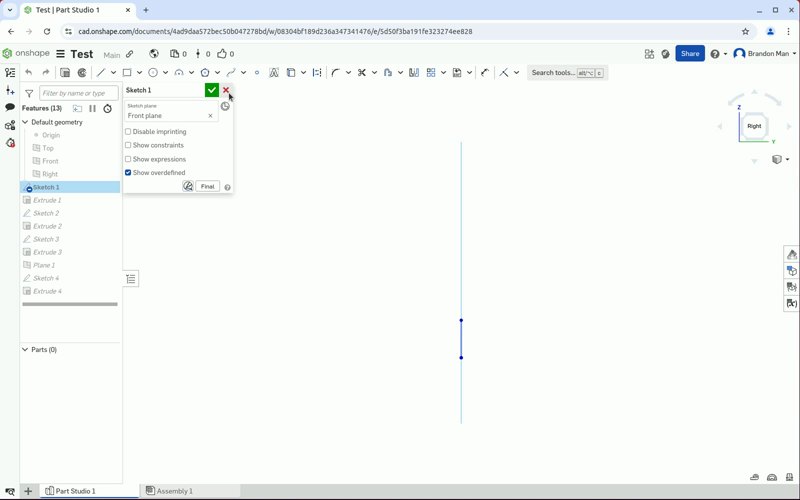
click(229, 92)
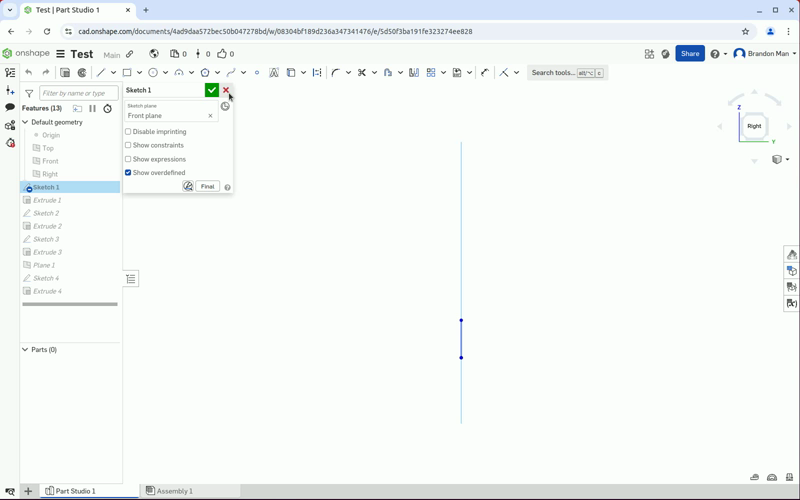
key(shift+s)
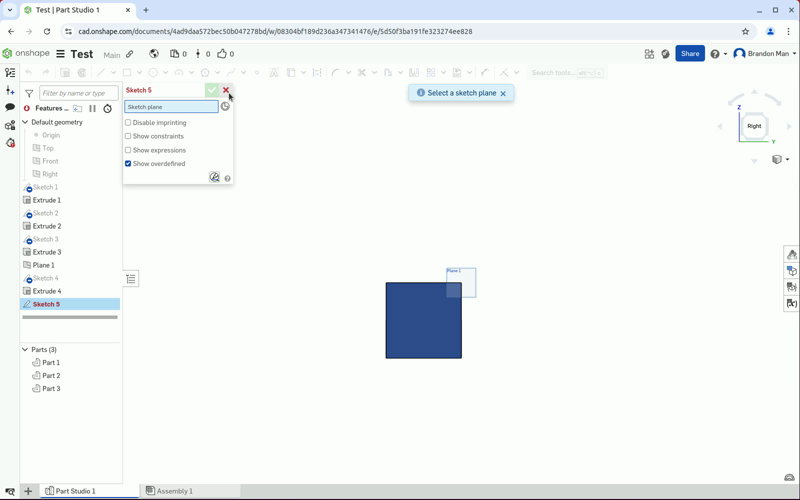
mouse_move(73, 267)
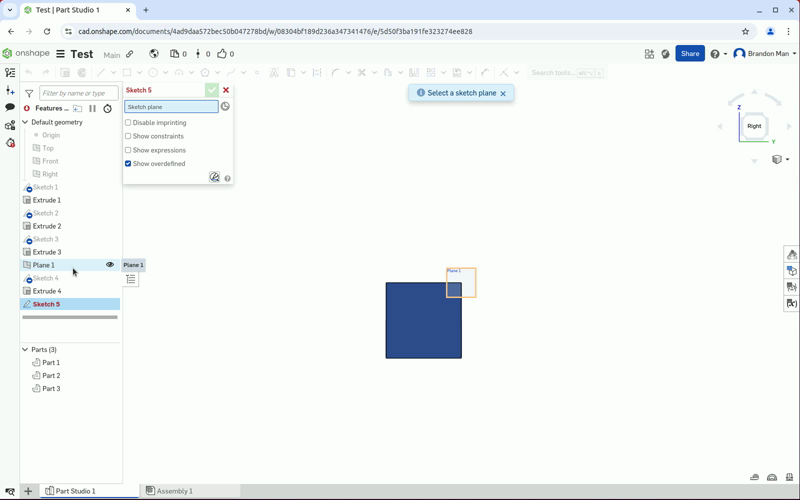
click(73, 267)
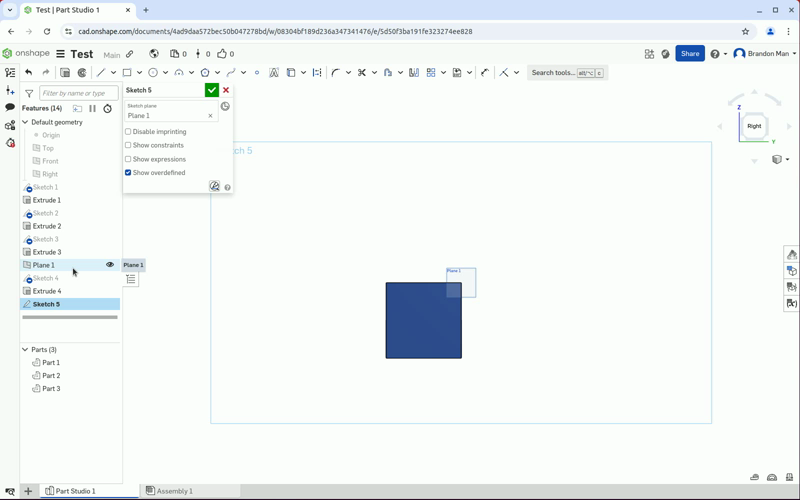
mouse_move(73, 352)
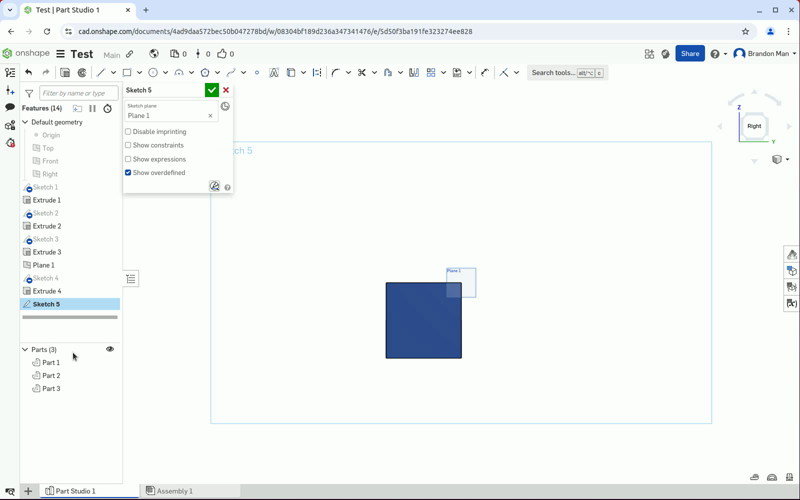
key(y)
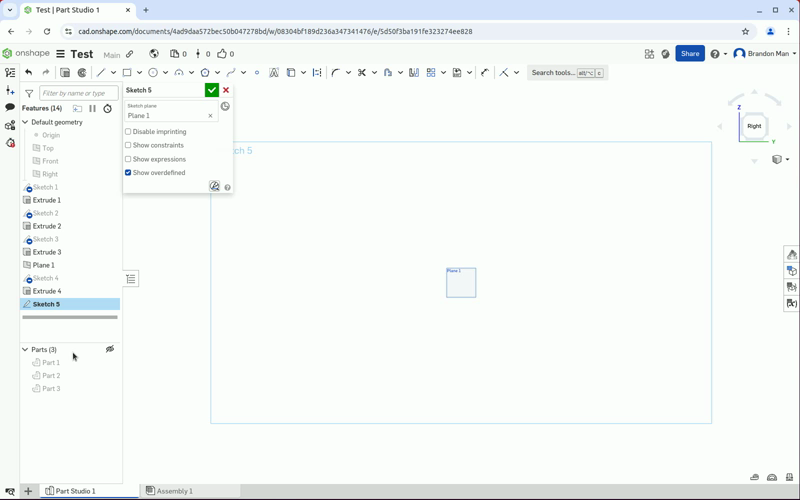
key(l)
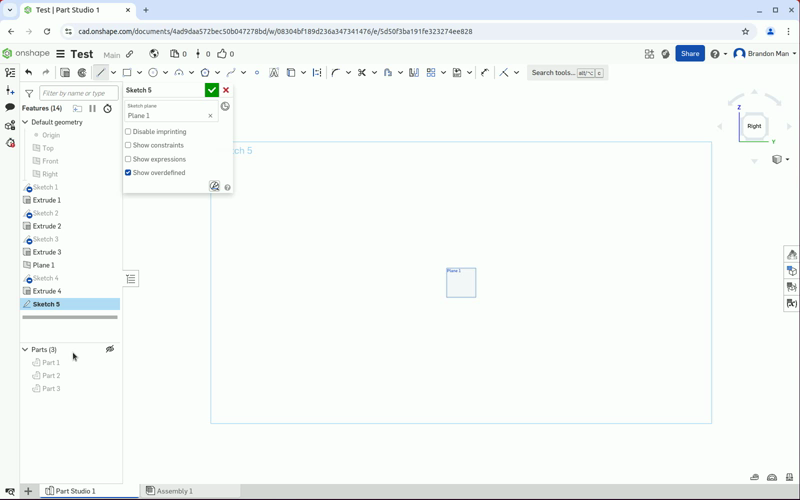
key_down(shift)
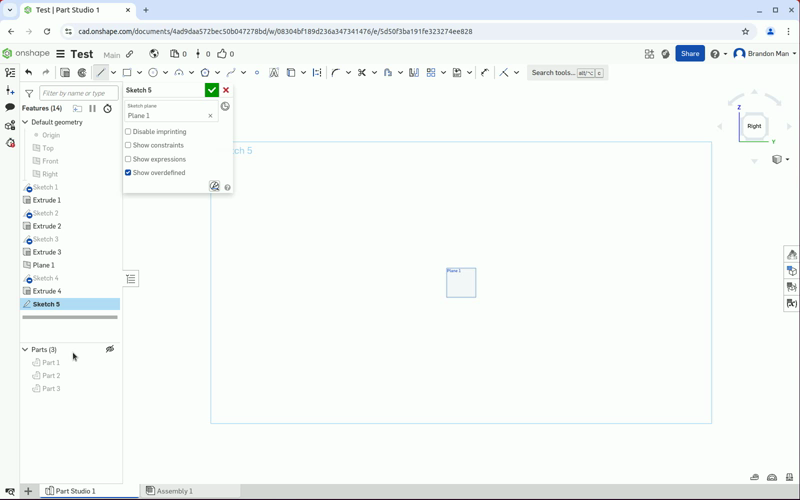
mouse_move(413, 301)
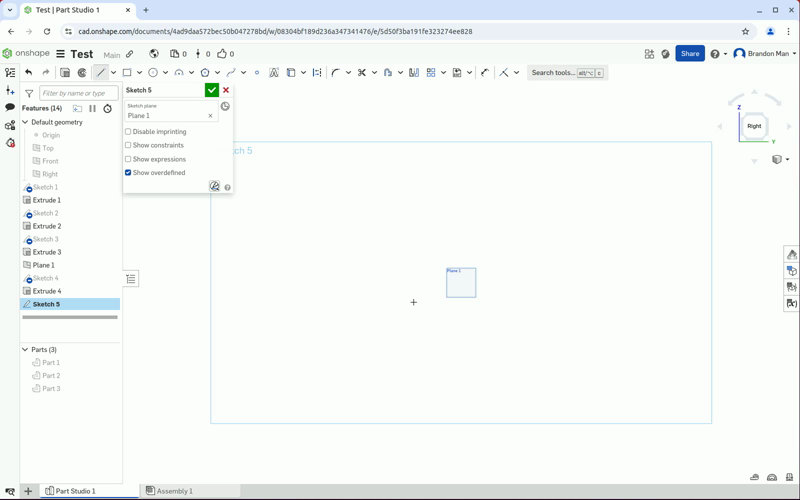
click(413, 301)
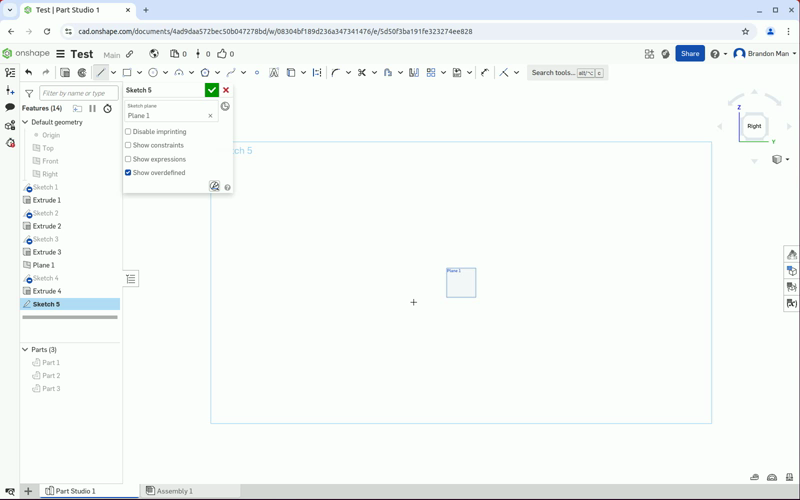
key_up(shift)
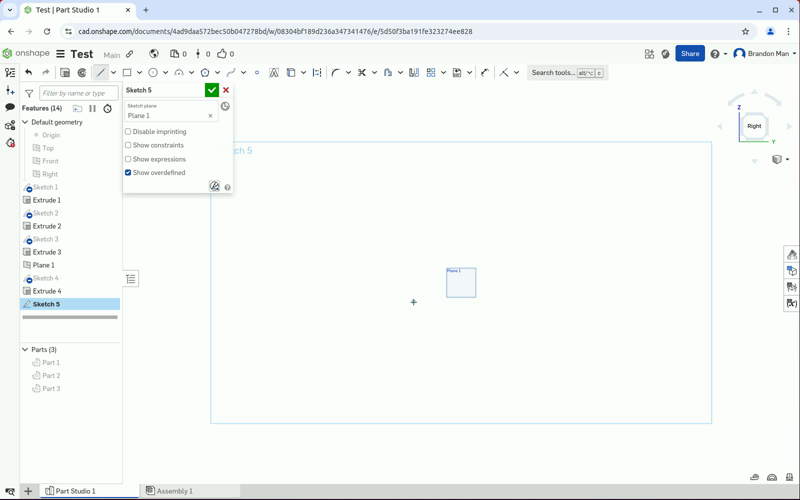
key_down(shift)
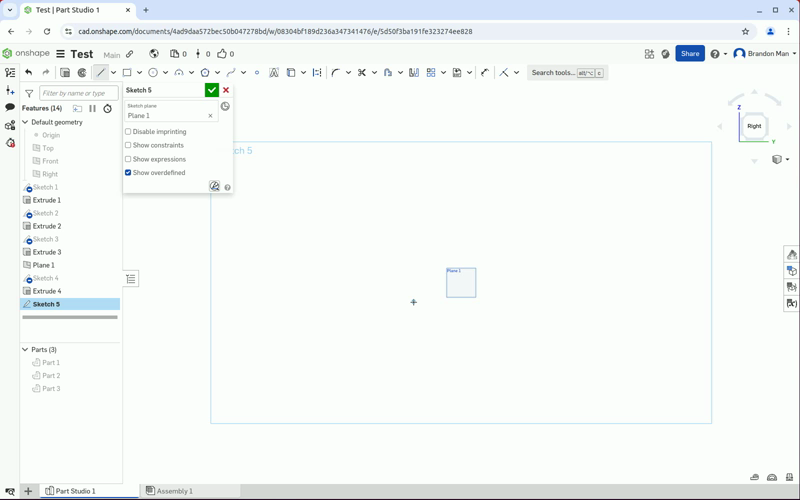
mouse_move(444, 301)
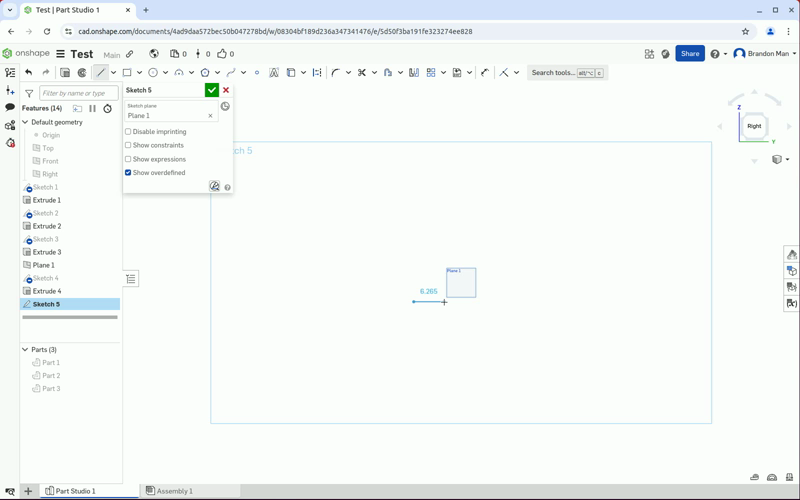
mouse_move(433, 301)
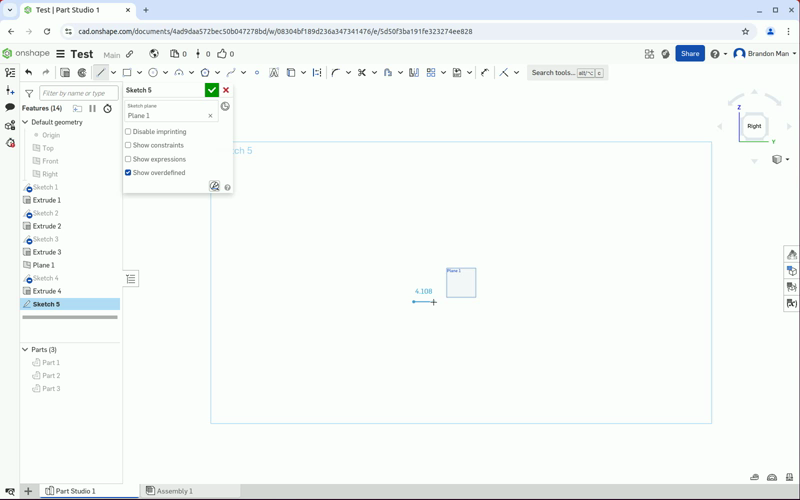
click(433, 301)
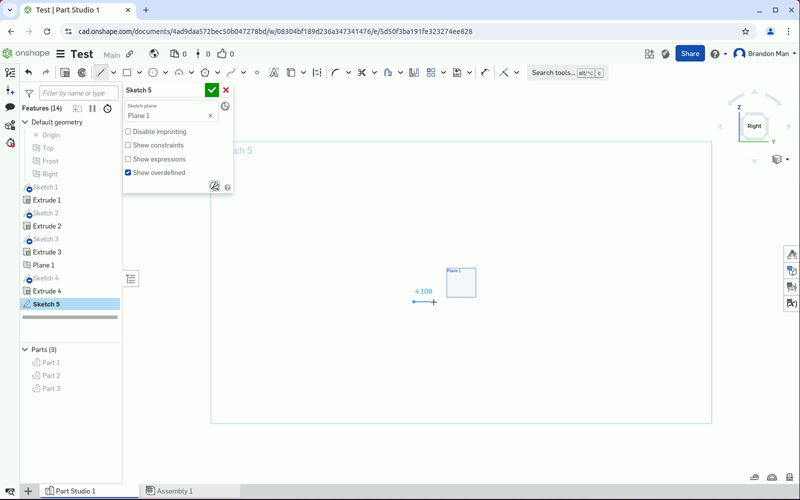
key_up(shift)
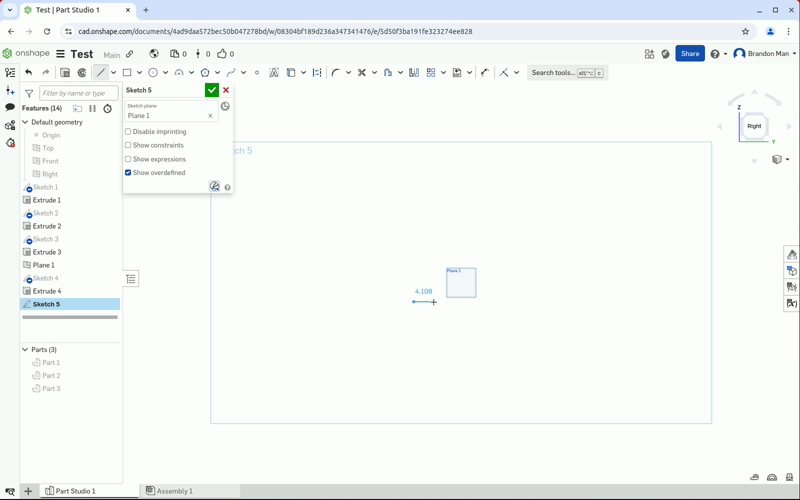
key_down(shift)
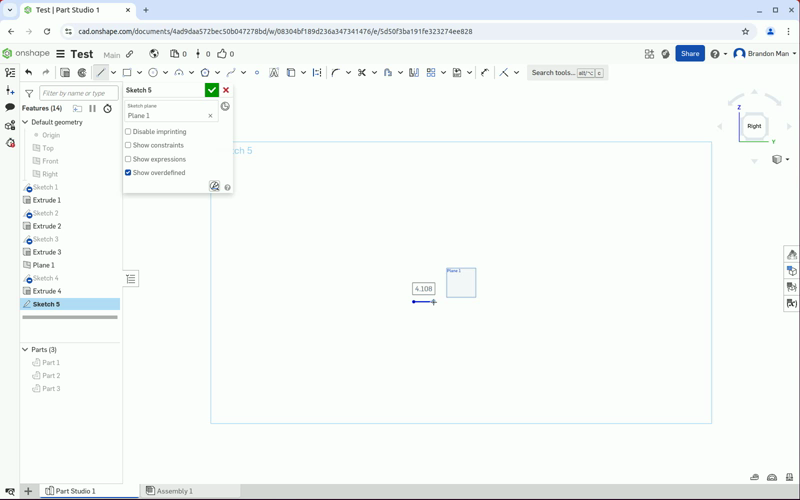
mouse_move(463, 301)
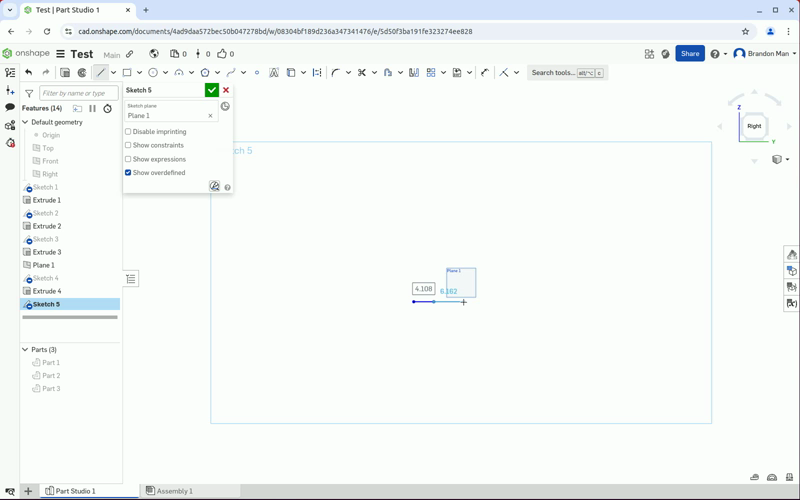
mouse_move(433, 282)
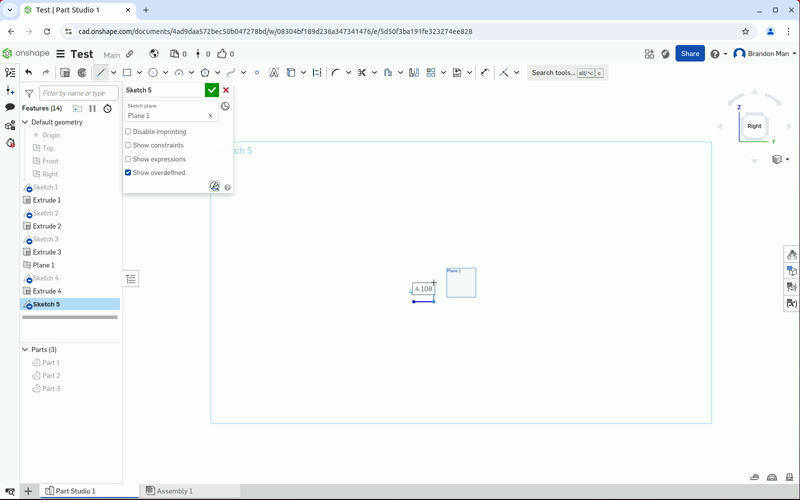
click(433, 282)
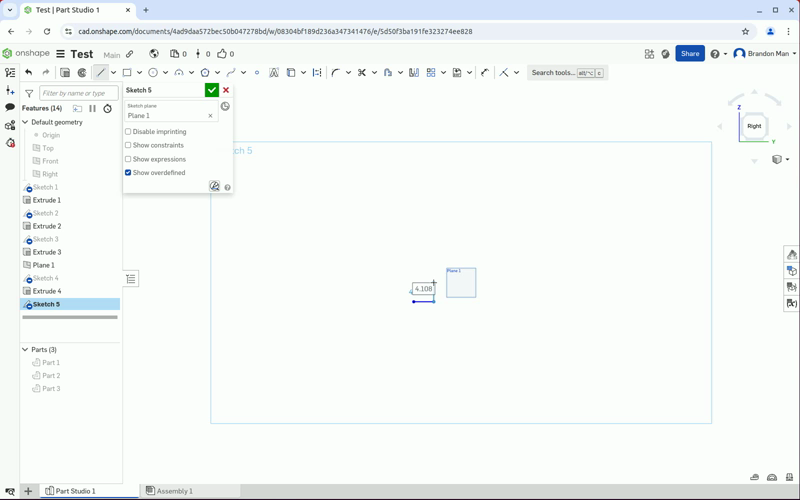
key_up(shift)
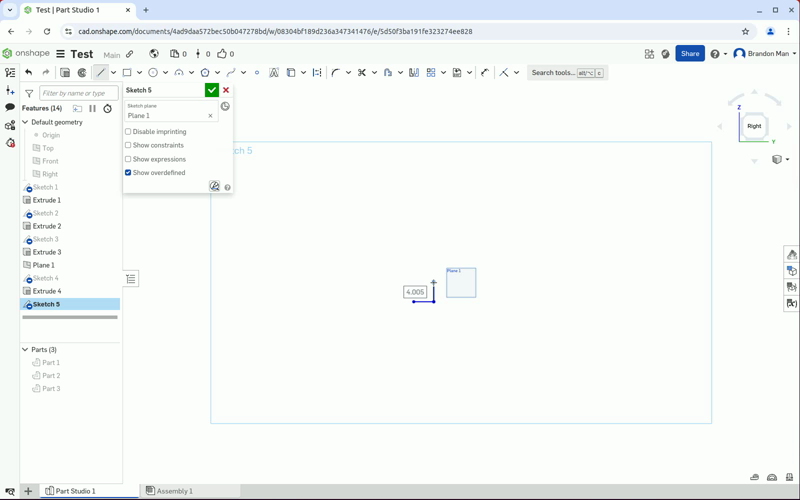
key_down(shift)
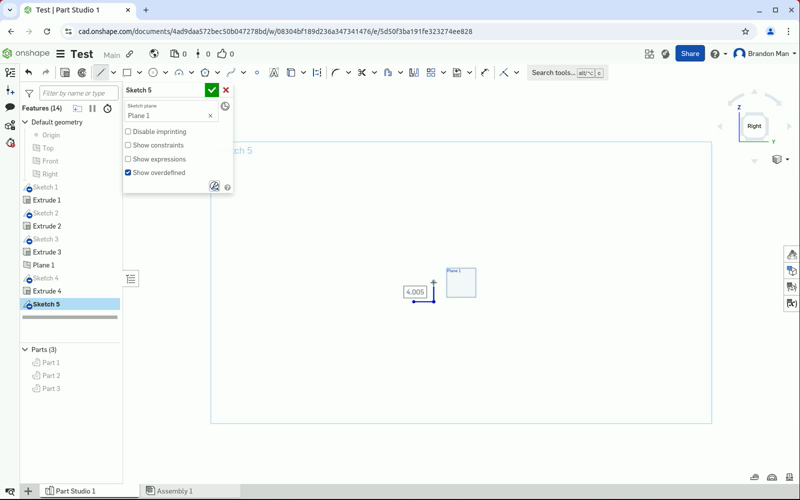
mouse_move(463, 282)
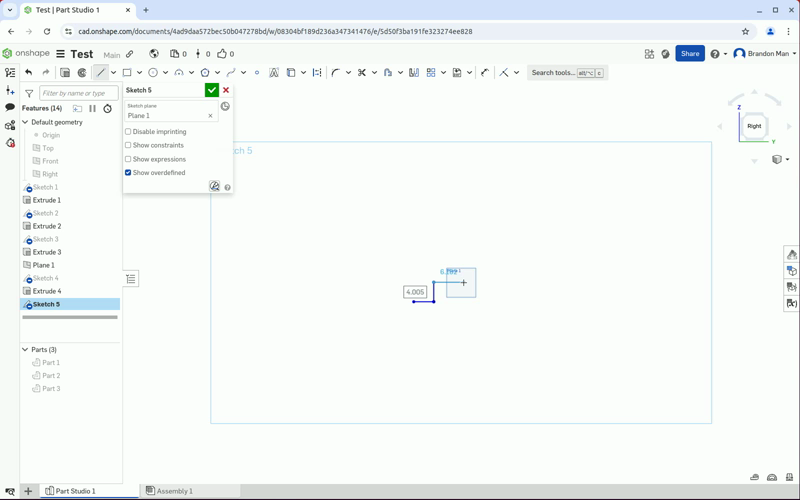
mouse_move(413, 282)
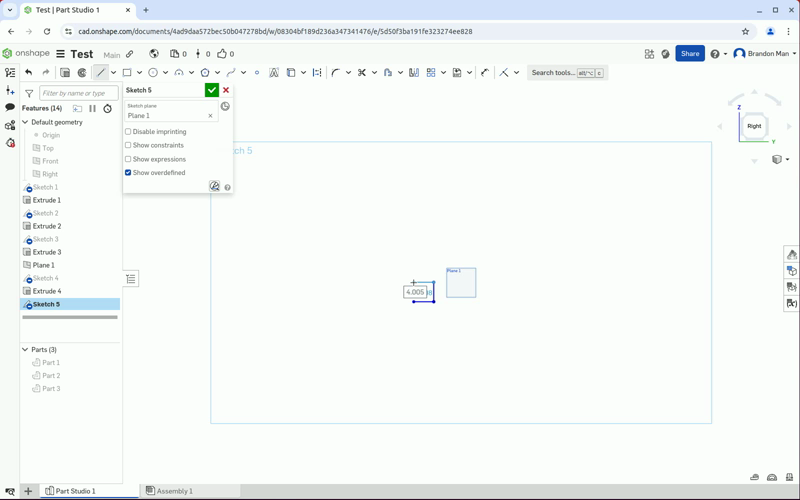
click(413, 282)
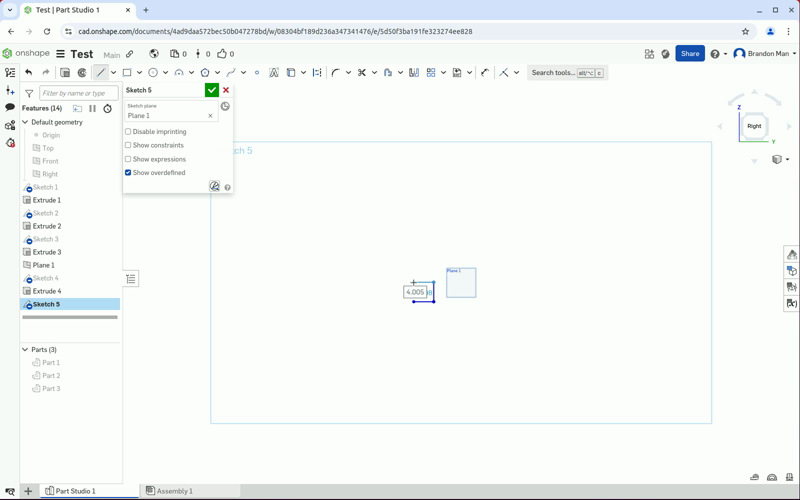
key_up(shift)
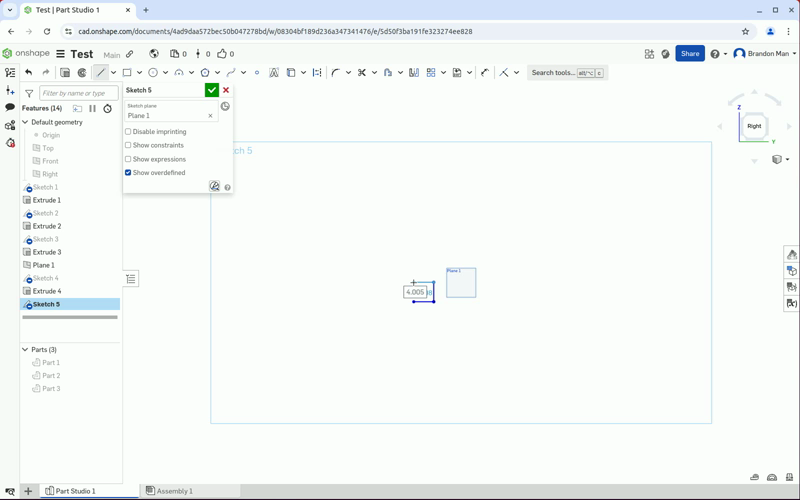
mouse_move(444, 282)
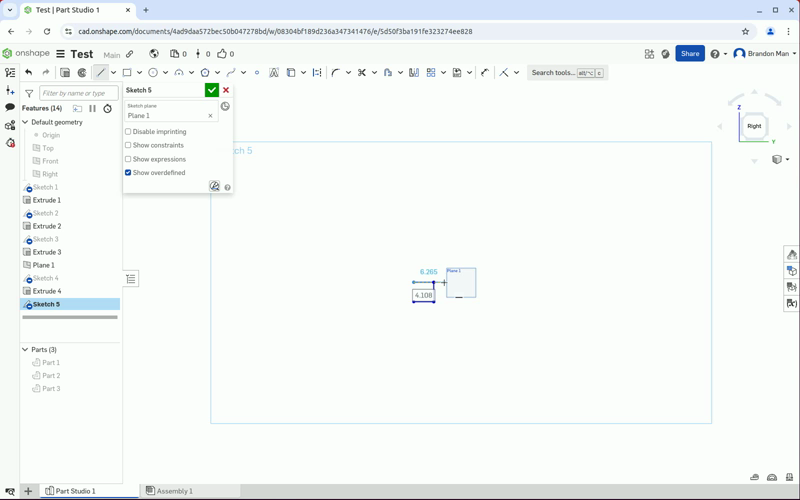
key_down(shift)
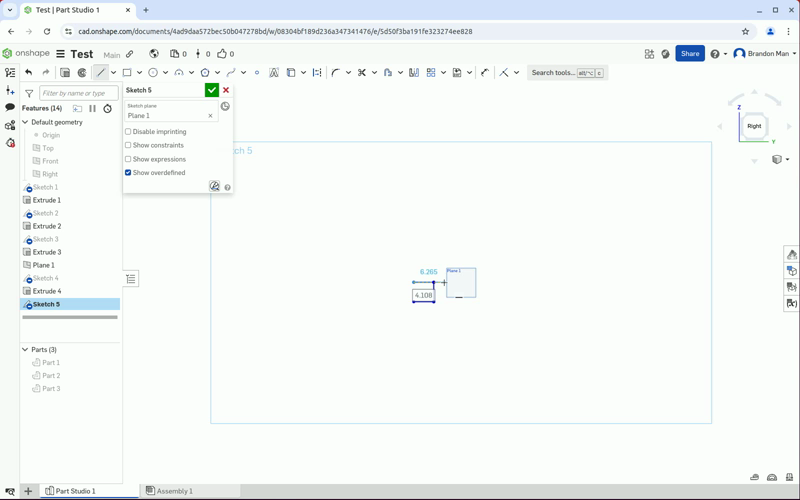
mouse_move(413, 301)
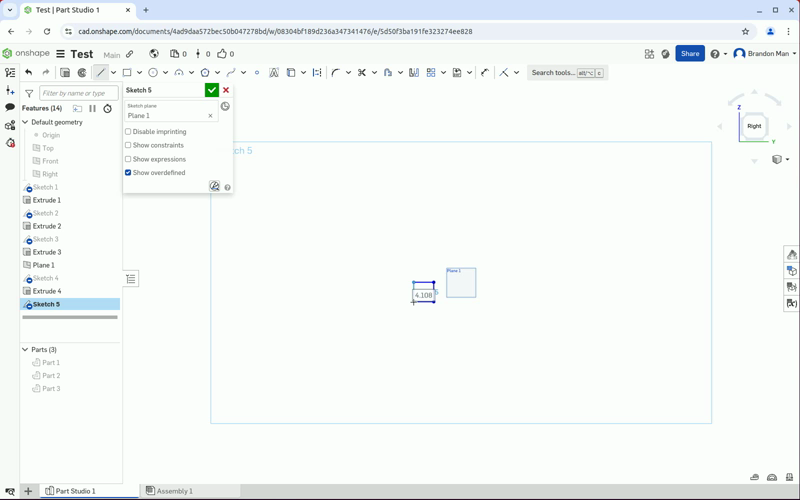
key_up(shift)
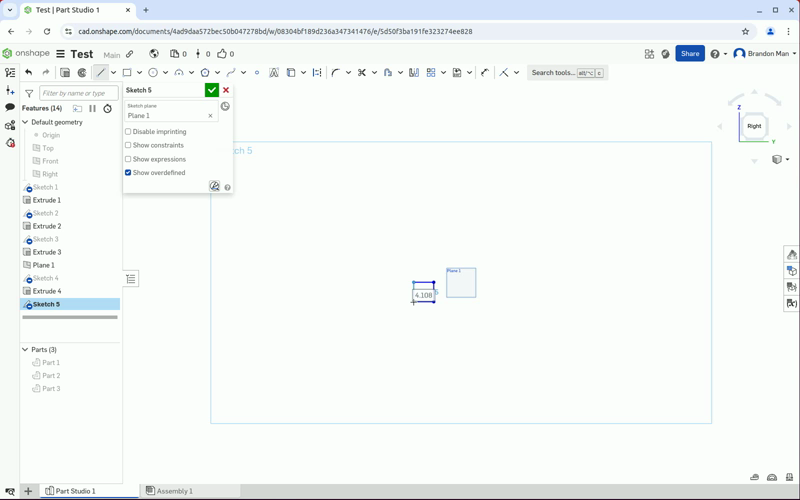
click(413, 301)
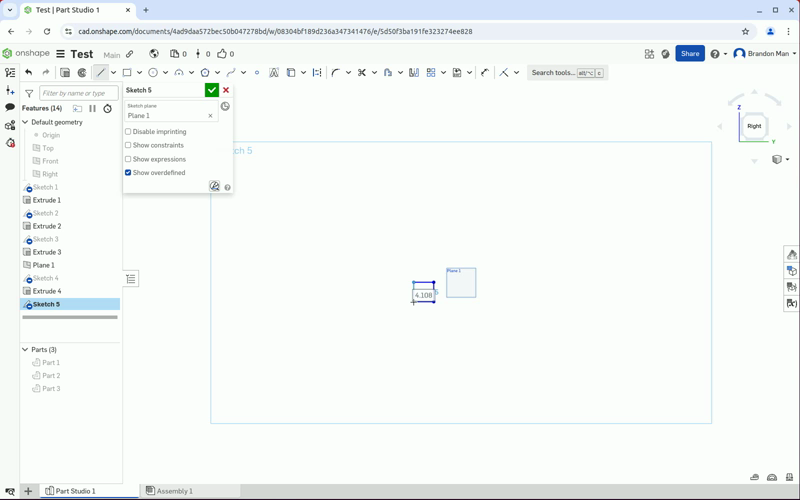
key(esc)
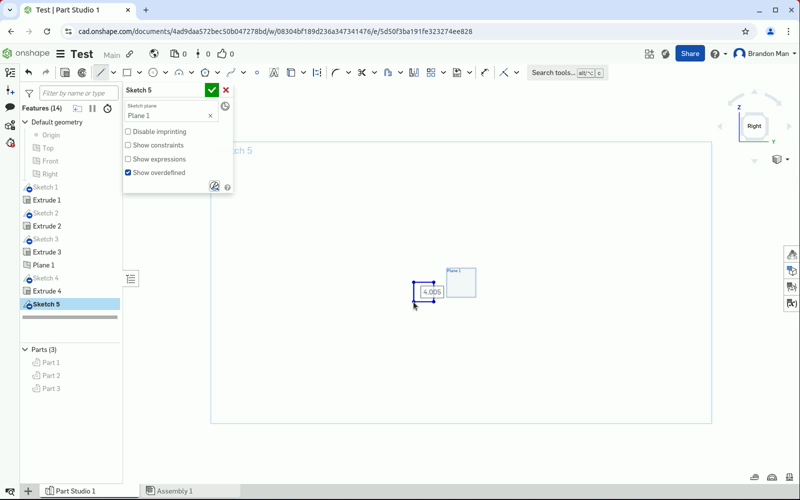
mouse_move(416, 290)
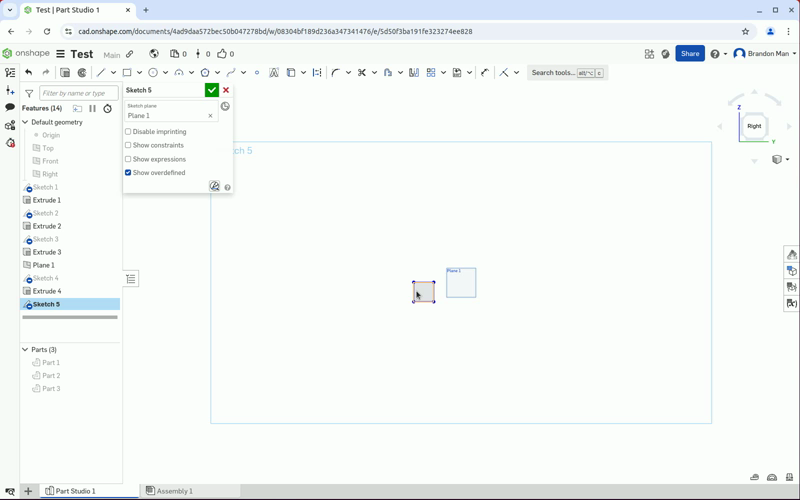
scroll(6)
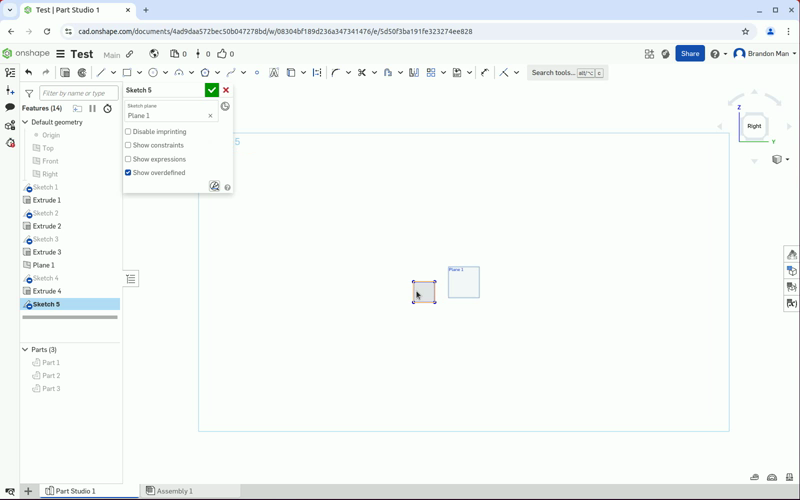
scroll(6)
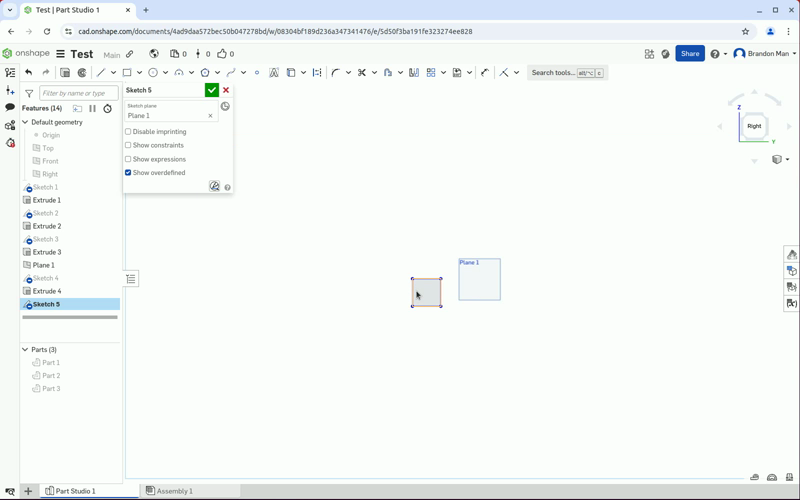
scroll(6)
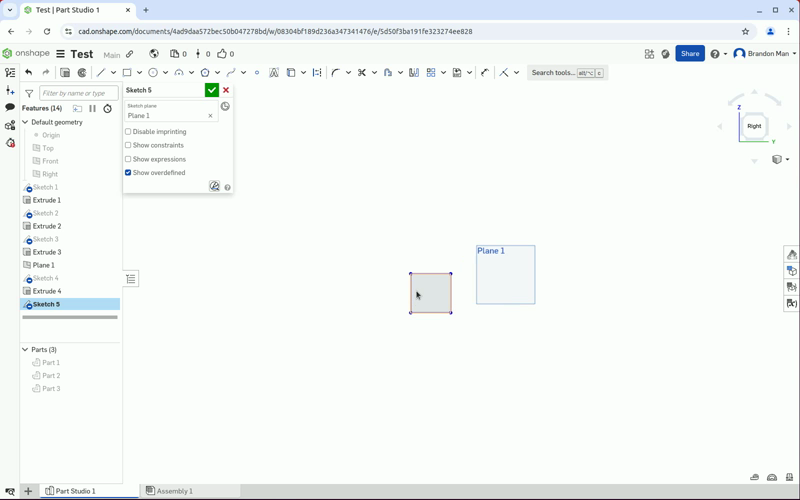
scroll(6)
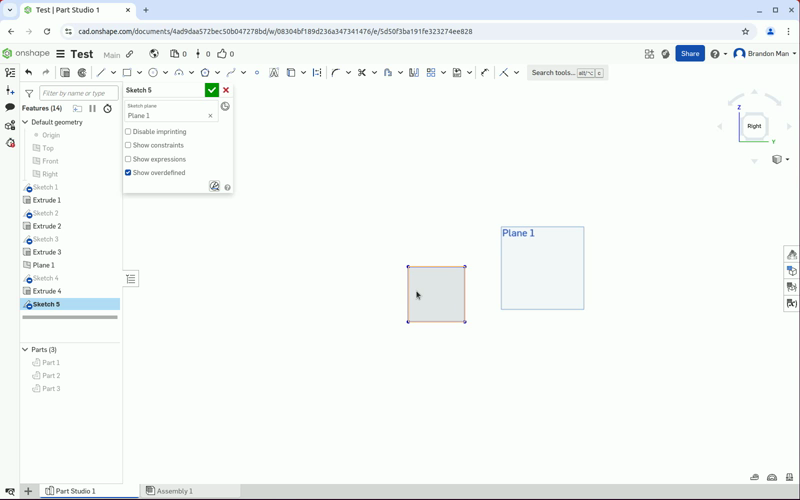
scroll(6)
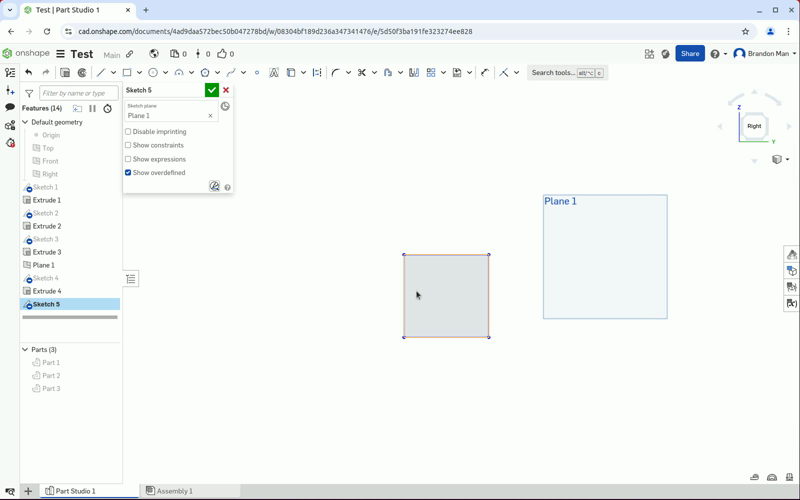
scroll(6)
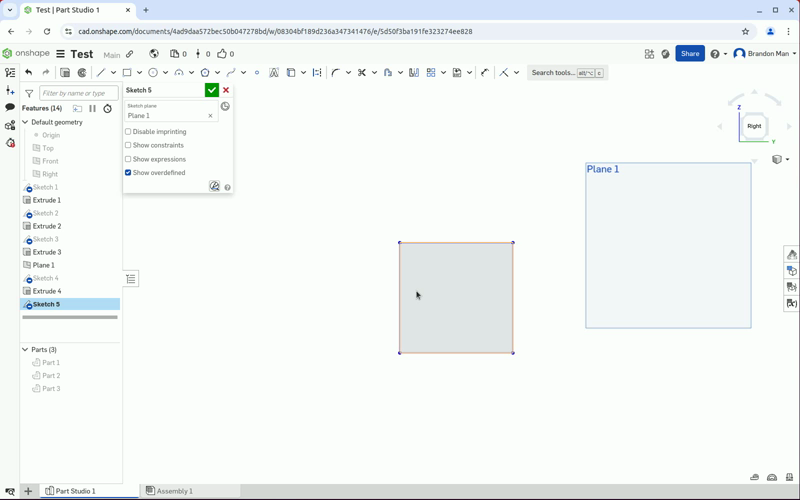
scroll(6)
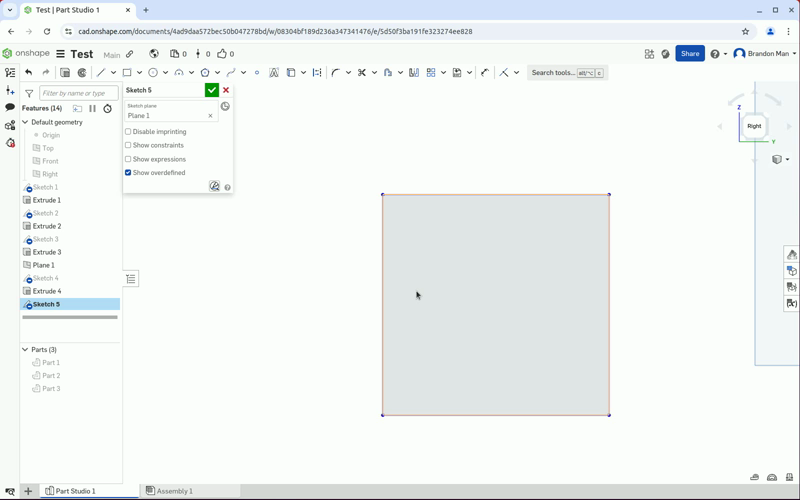
click(416, 290)
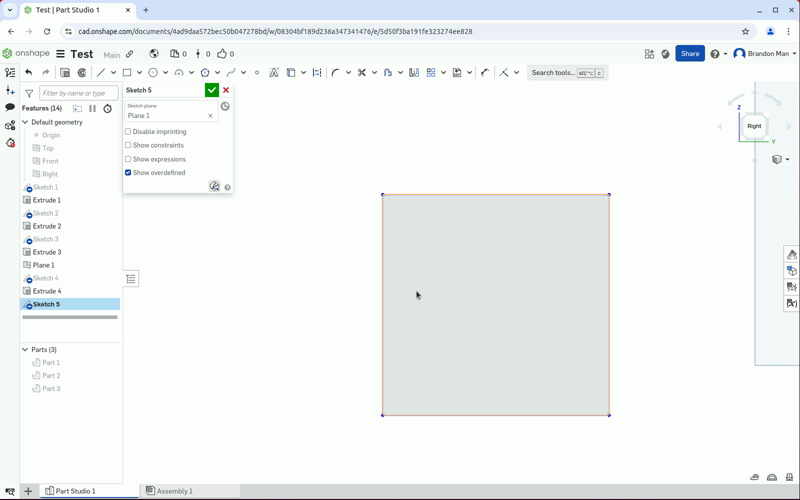
scroll(-6)
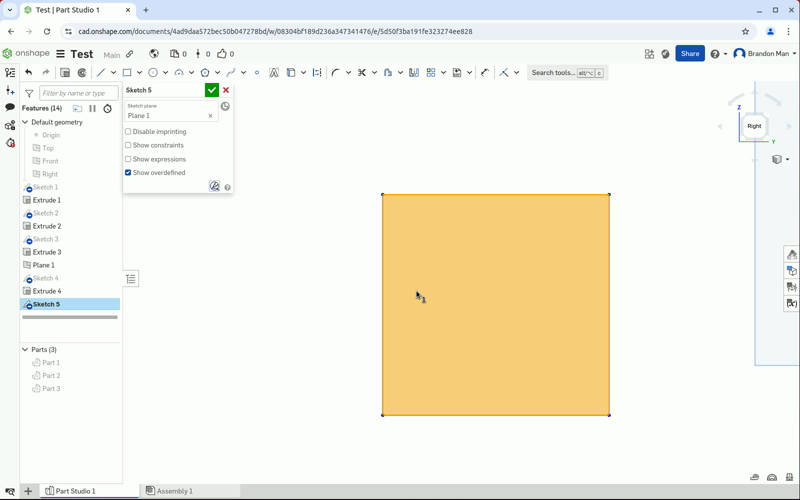
scroll(-6)
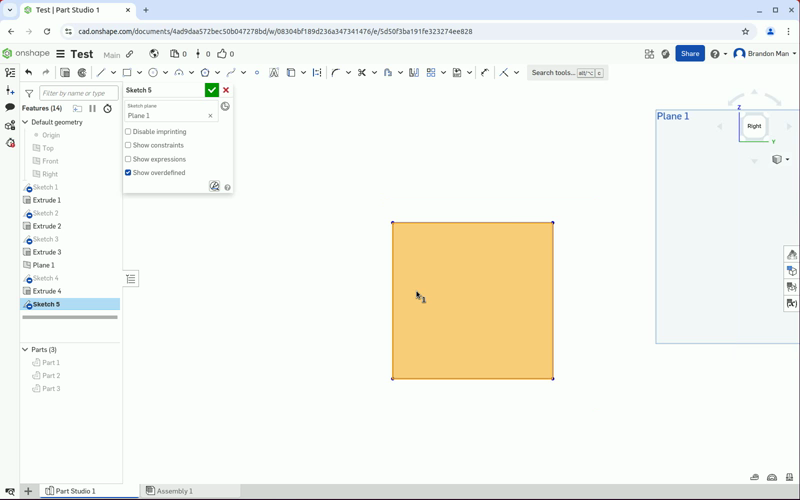
scroll(-6)
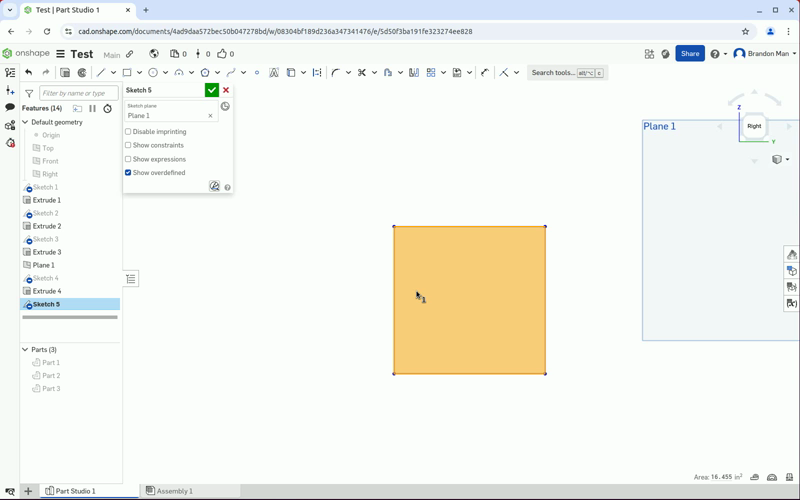
scroll(-6)
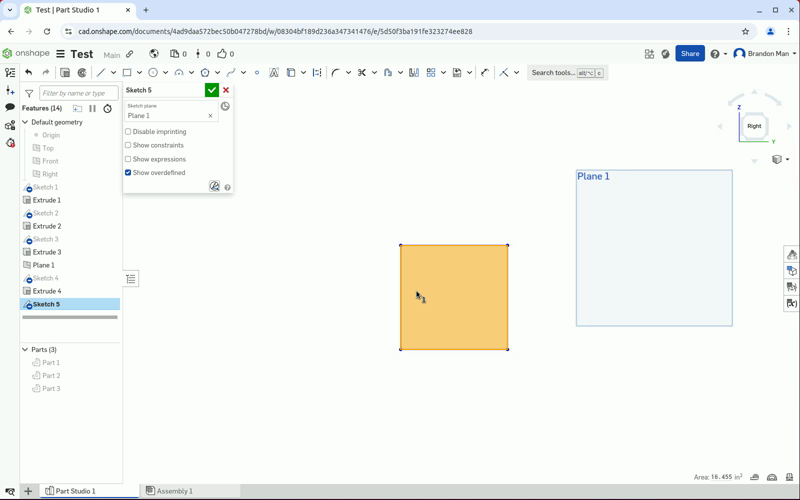
scroll(-6)
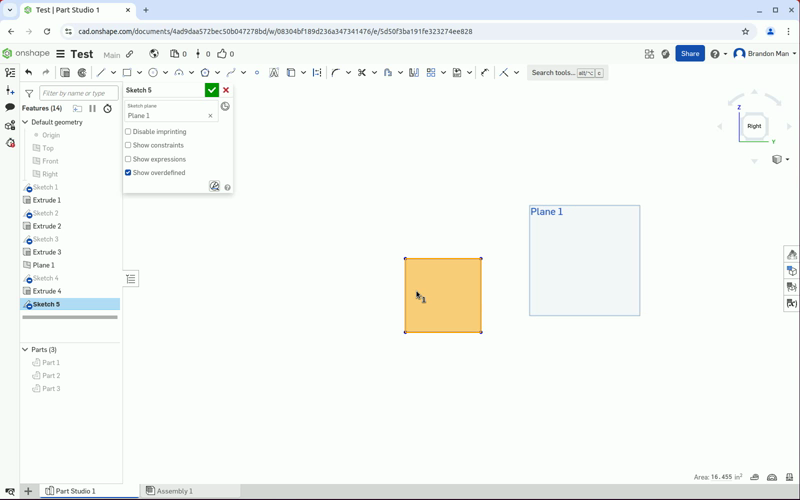
scroll(-6)
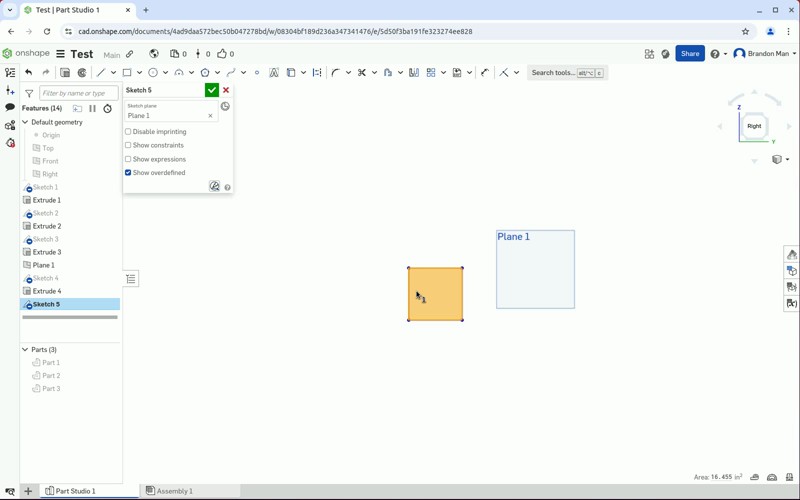
scroll(-6)
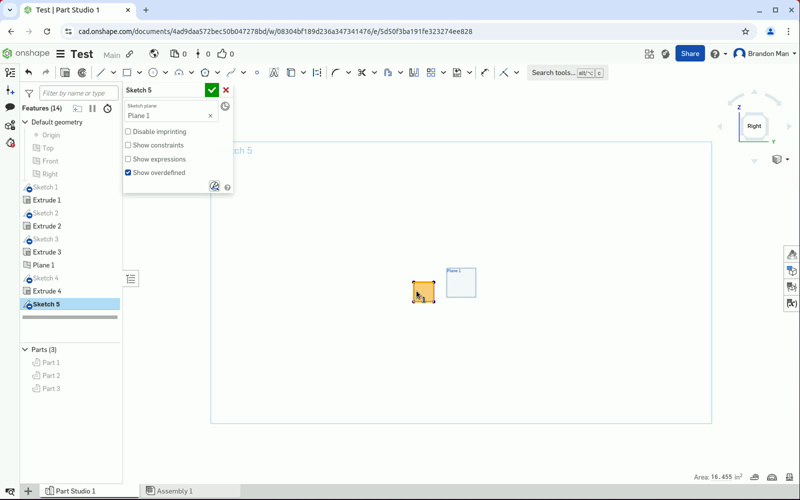
mouse_move(73, 352)
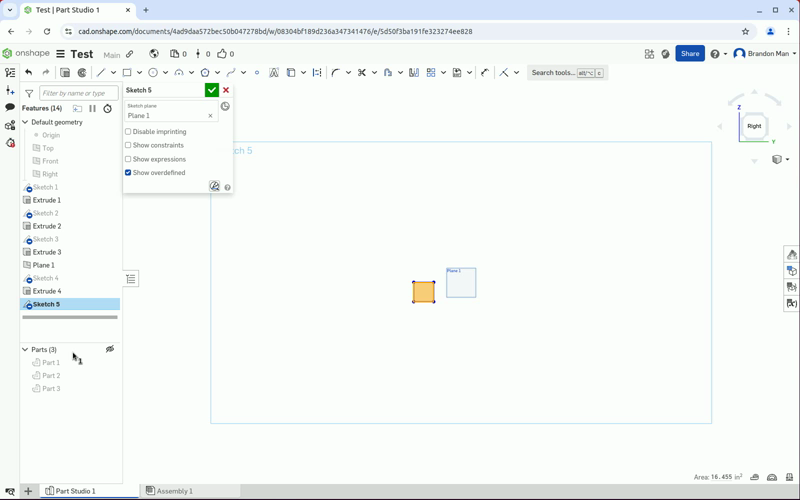
key(shift+y)
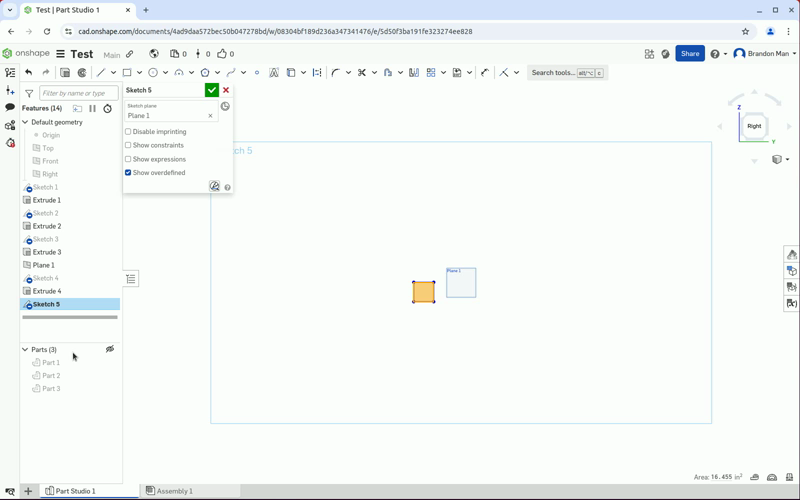
key(shift+e)
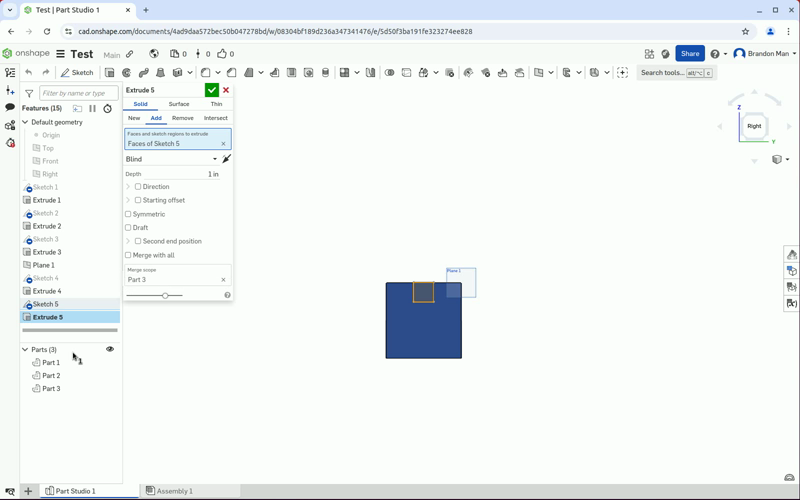
mouse_move(143, 106)
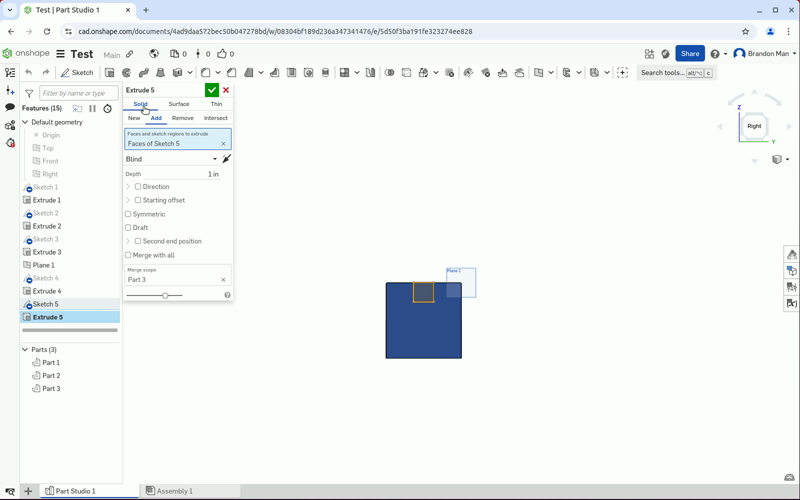
click(143, 106)
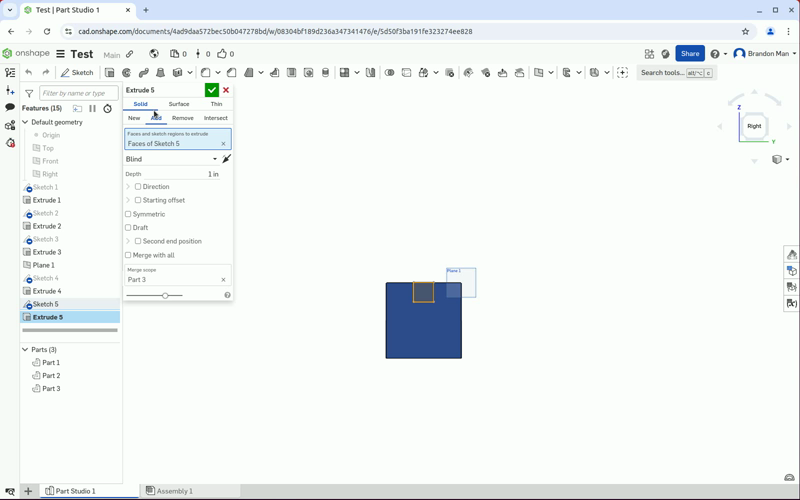
mouse_move(186, 120)
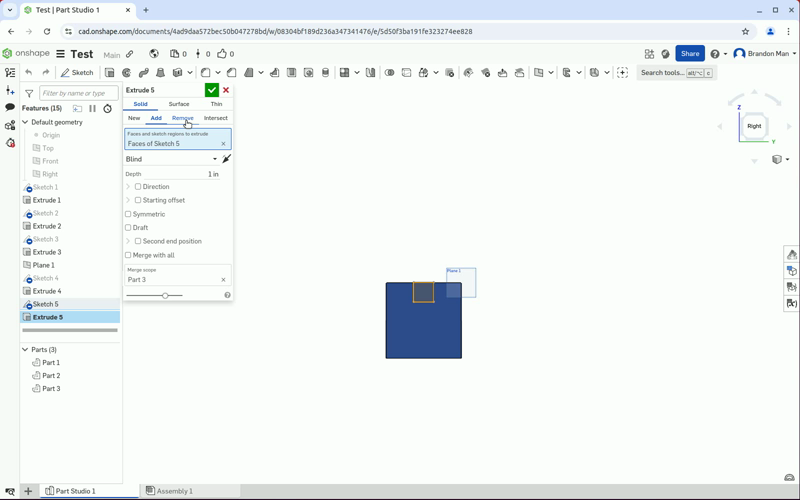
click(186, 120)
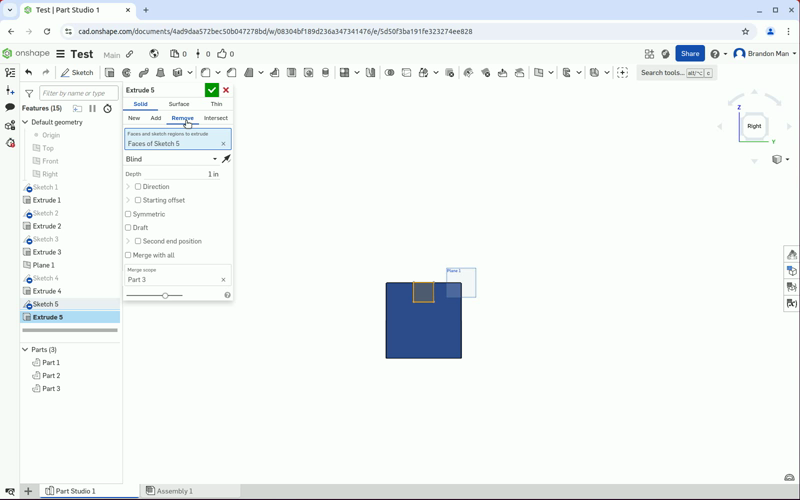
key(tab, 4)
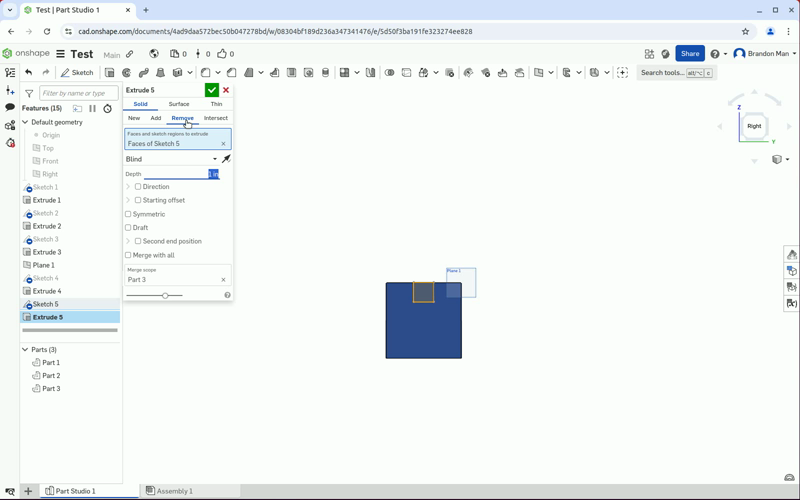
text(7.703)
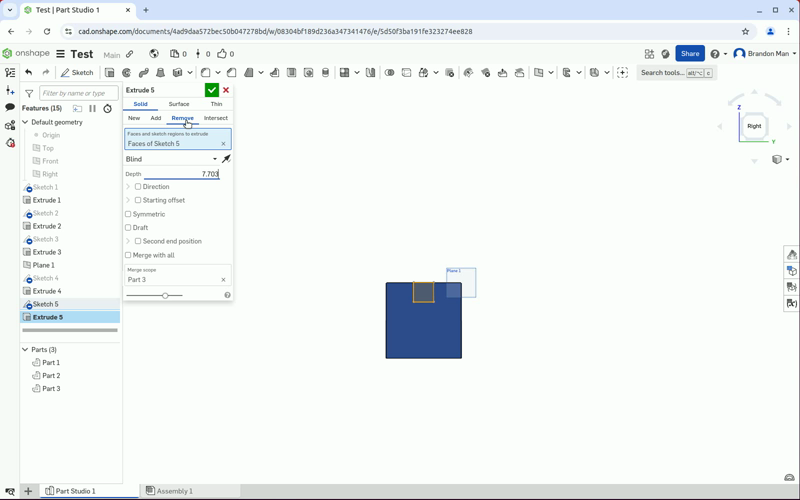
key(tab, 6)
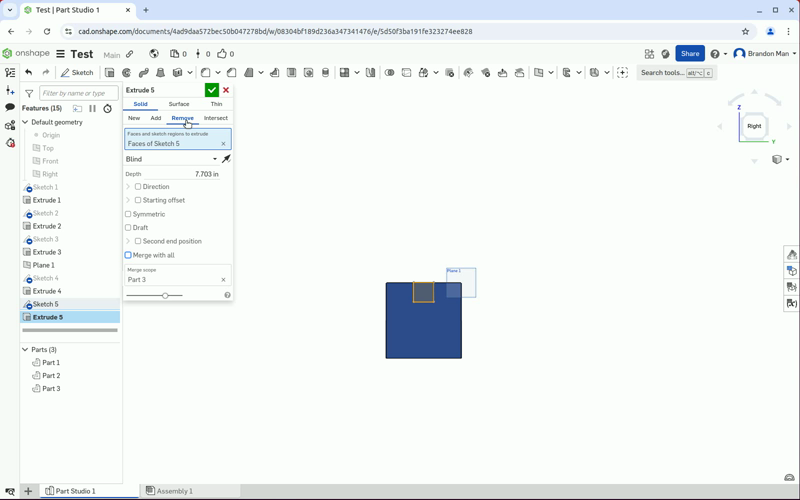
key(space)
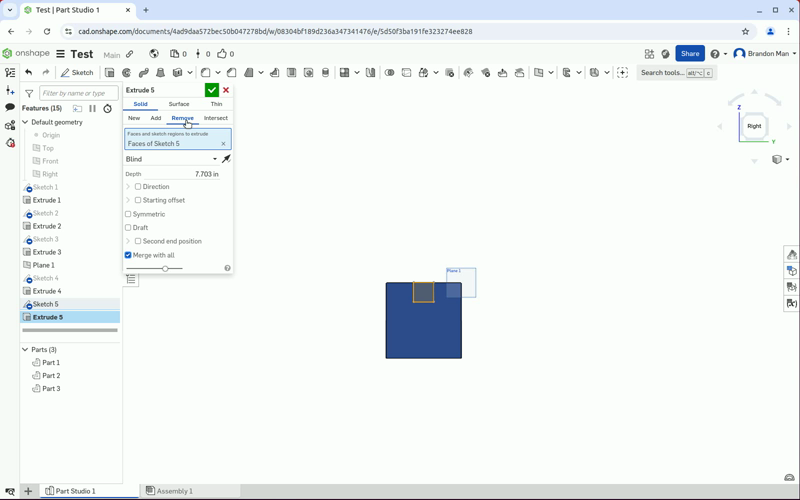
key(enter)
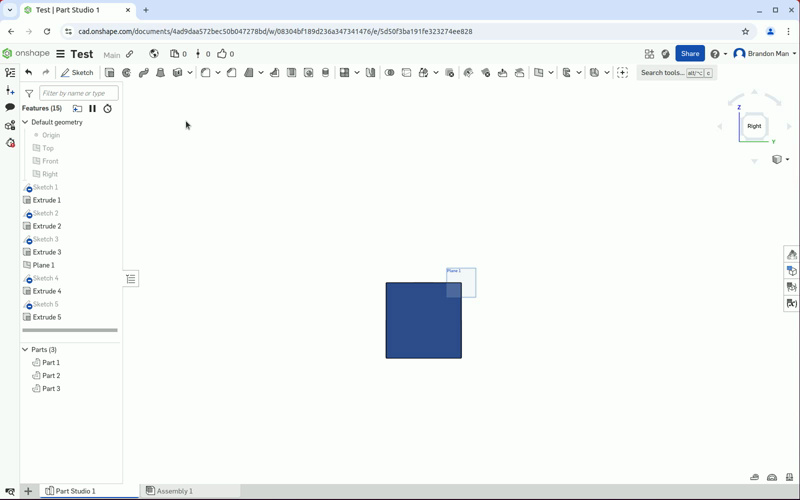
key(shift+h)
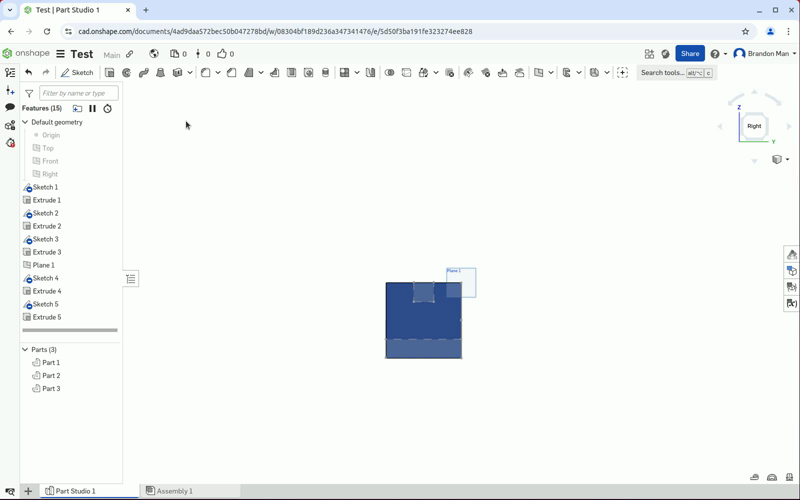
key(shift+h)
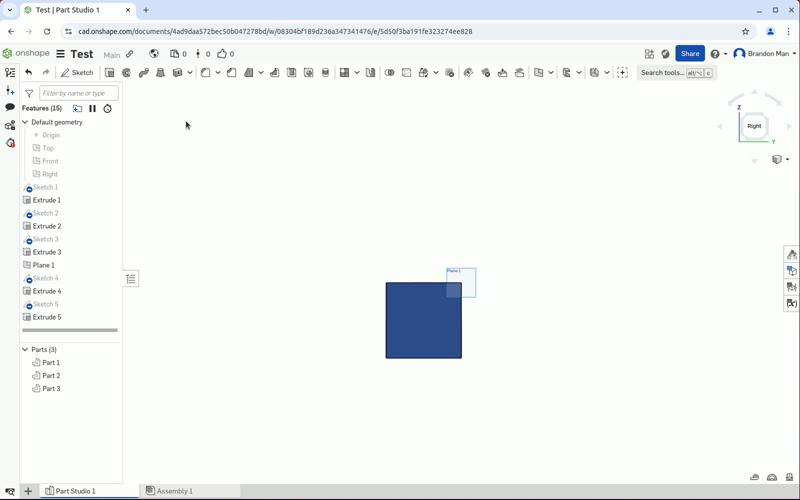
mouse_move(73, 189)
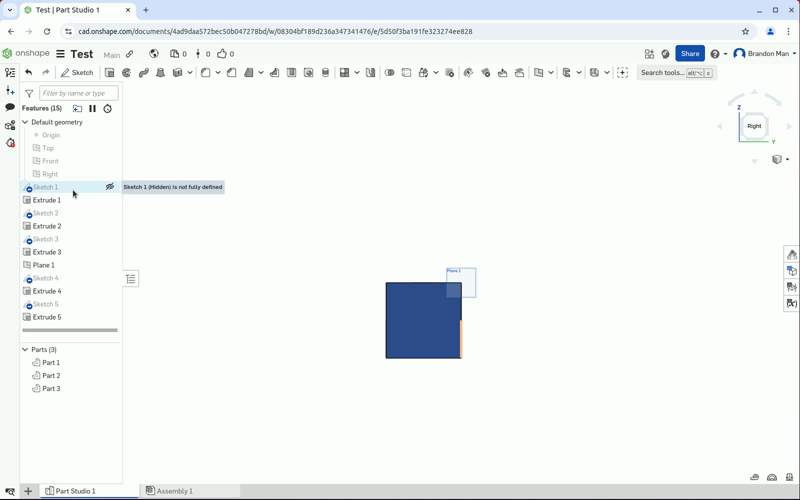
click(73, 189)
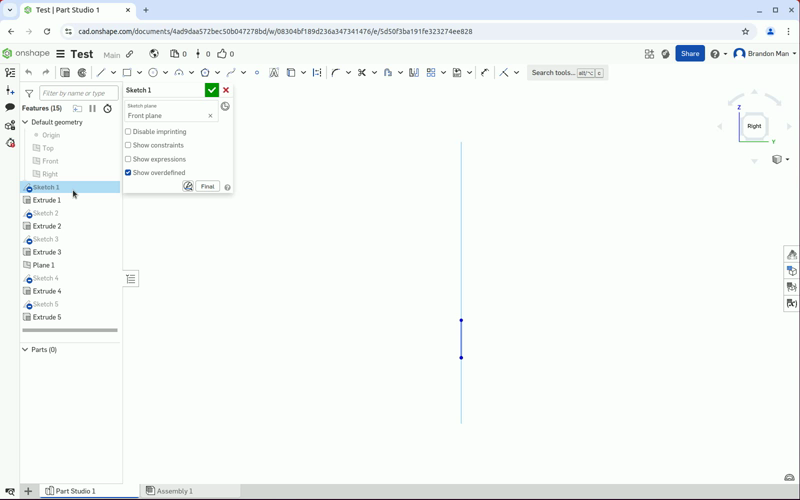
mouse_move(229, 92)
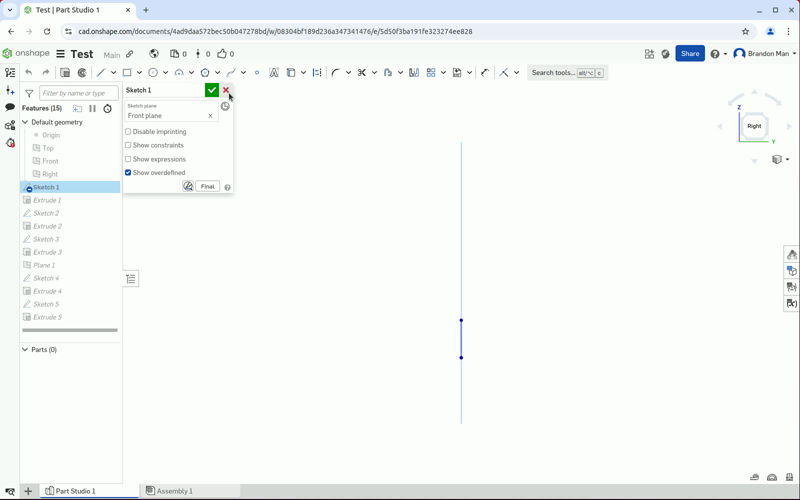
click(229, 92)
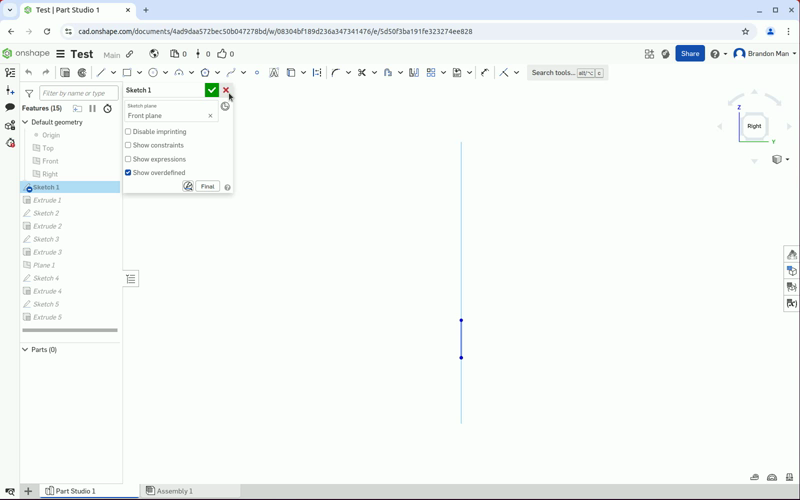
key(shift+s)
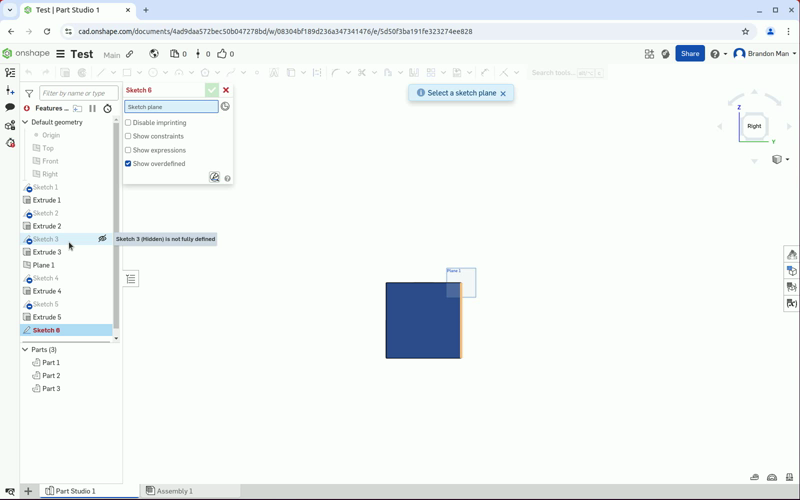
scroll(3)
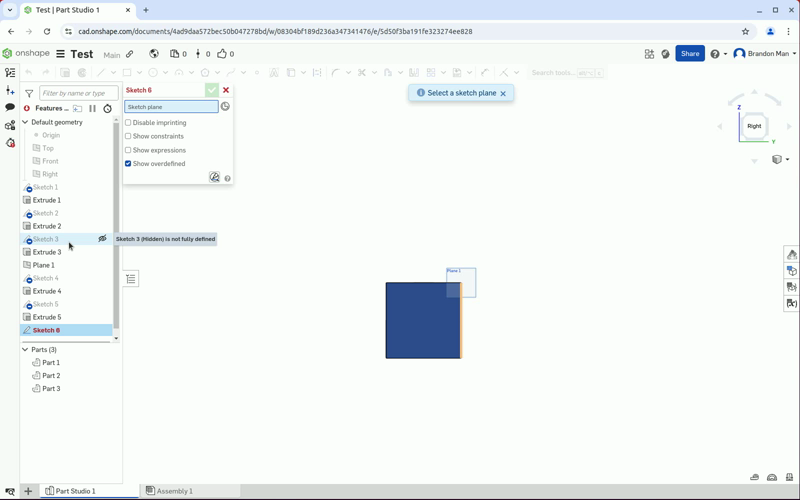
mouse_move(69, 176)
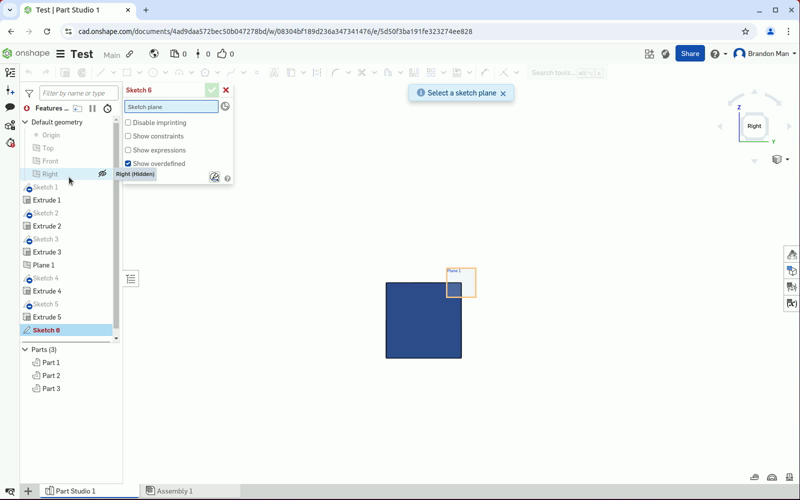
click(69, 176)
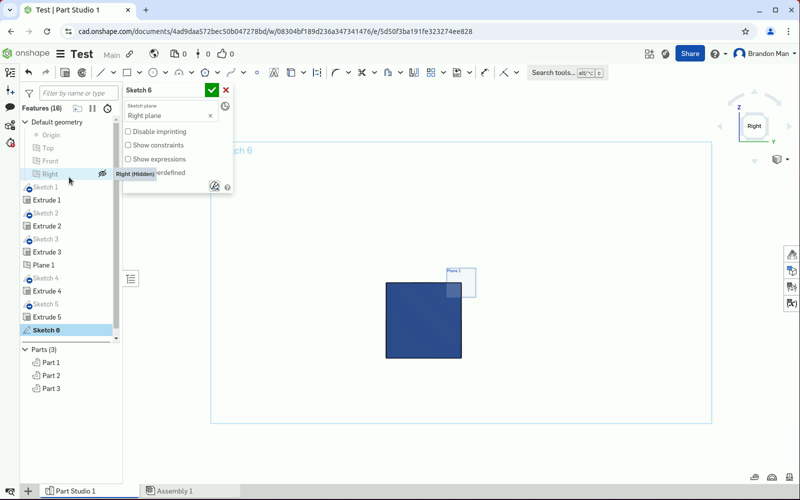
mouse_move(73, 352)
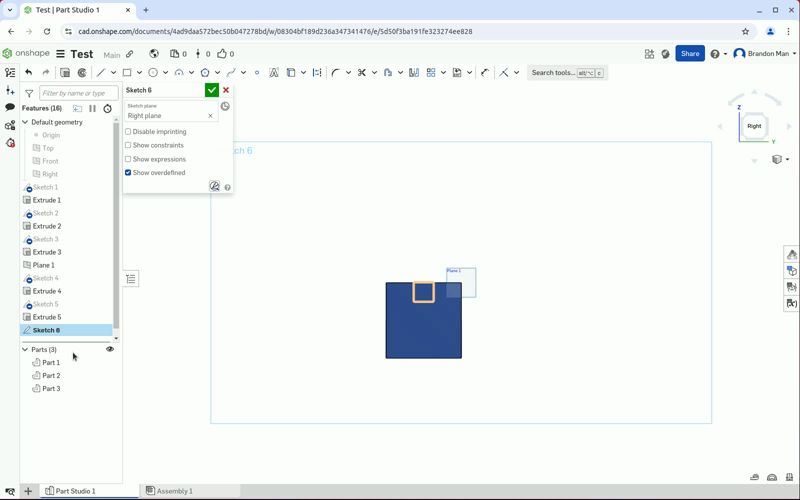
key(y)
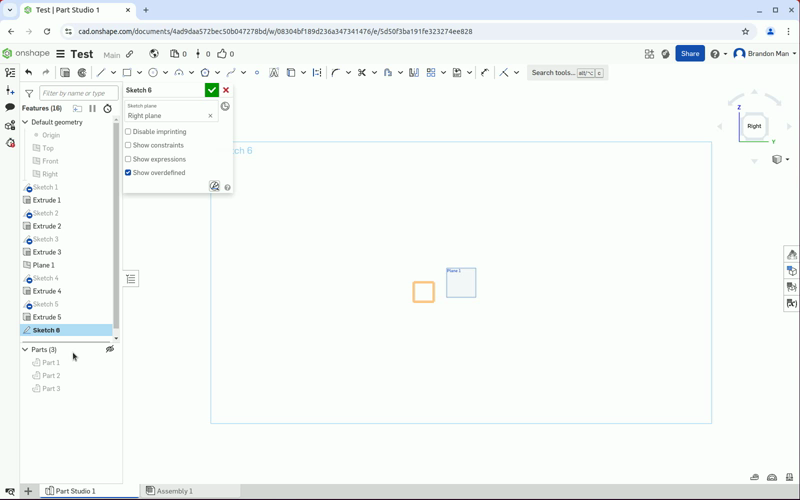
key(l)
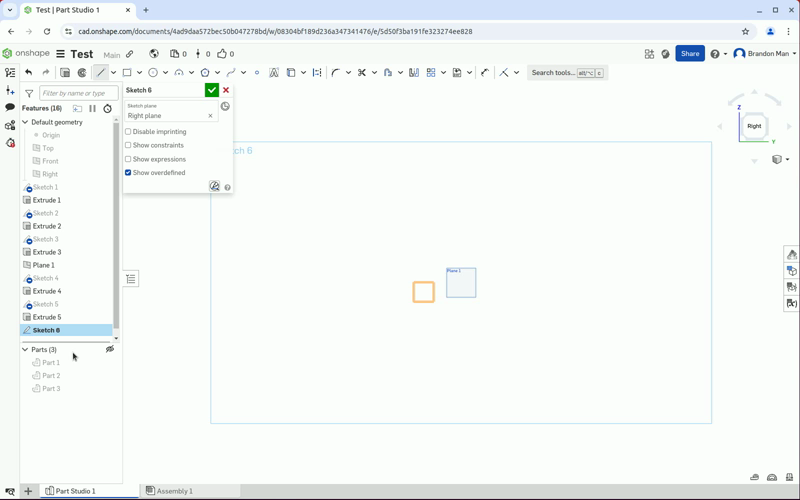
key_down(shift)
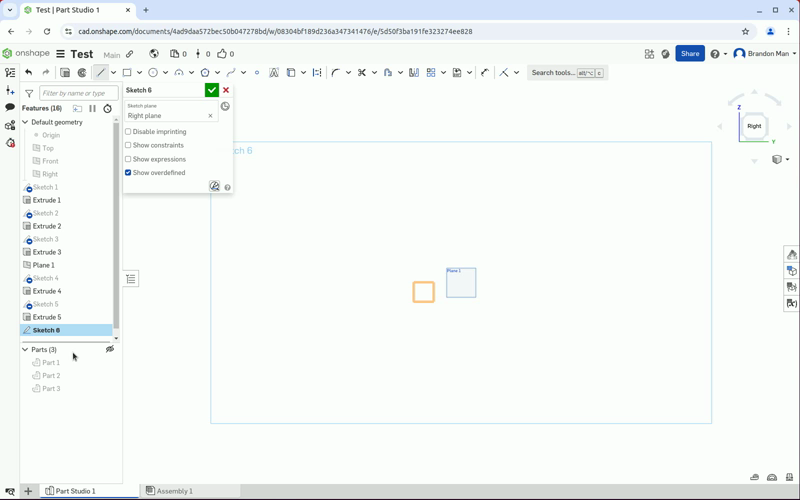
mouse_move(404, 292)
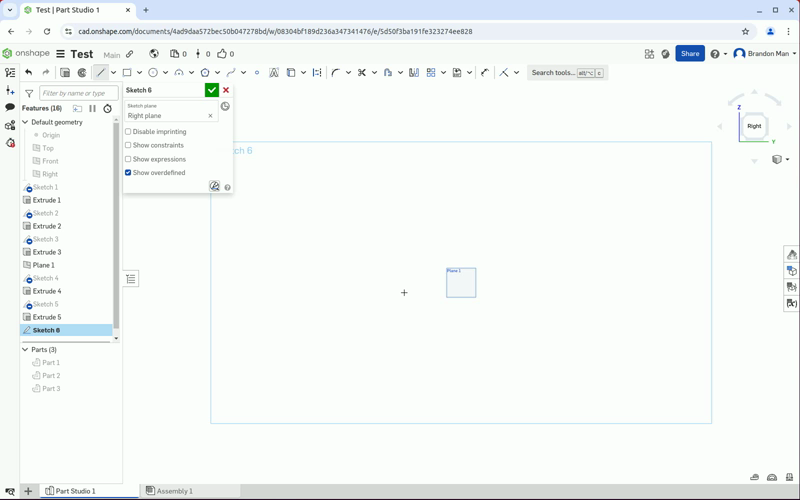
click(404, 292)
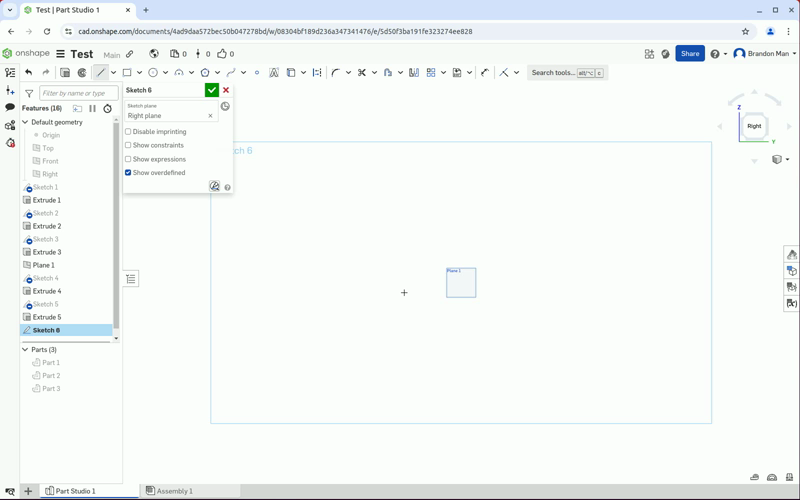
key_up(shift)
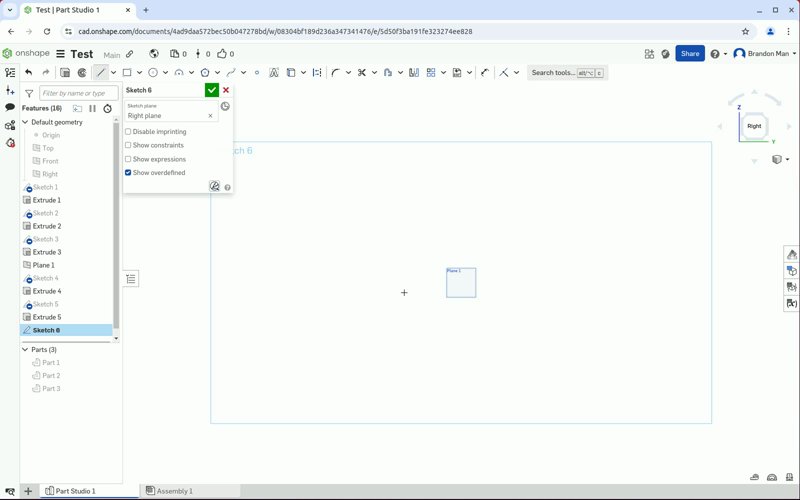
key_down(shift)
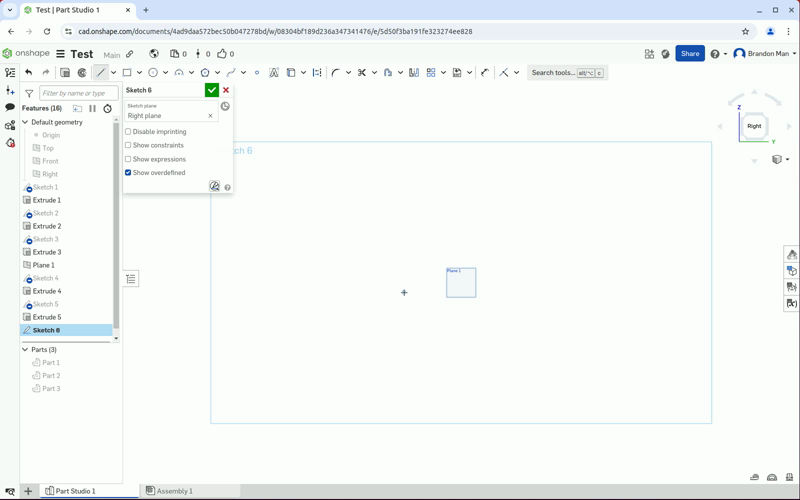
mouse_move(434, 292)
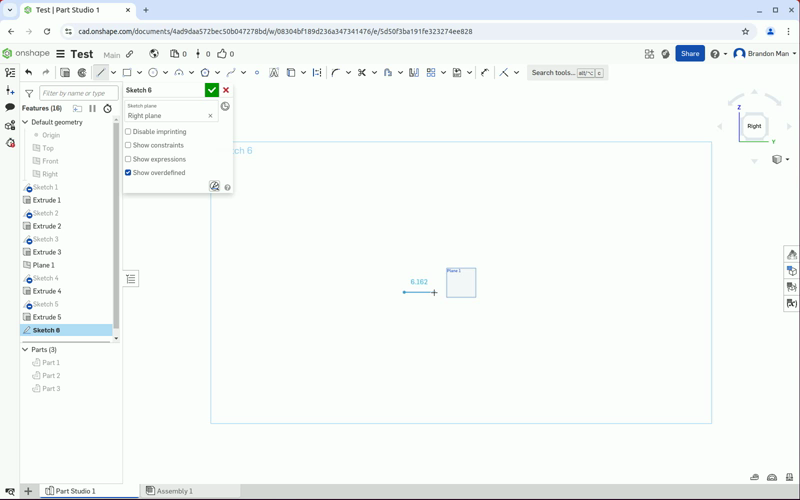
mouse_move(442, 292)
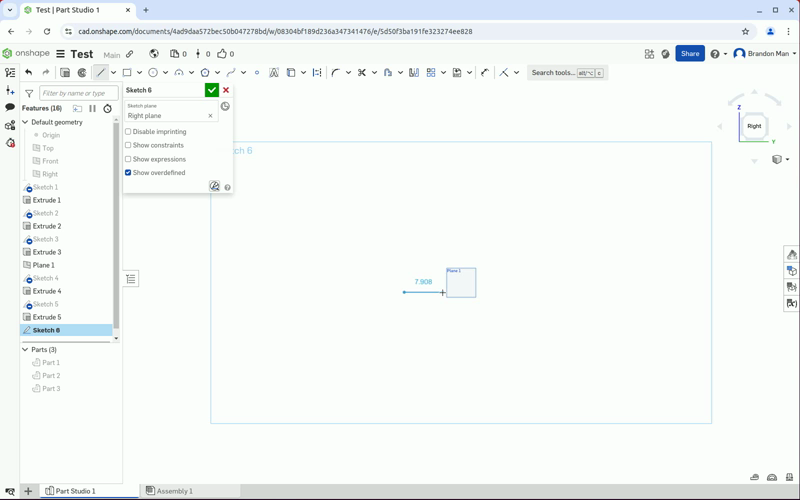
click(442, 292)
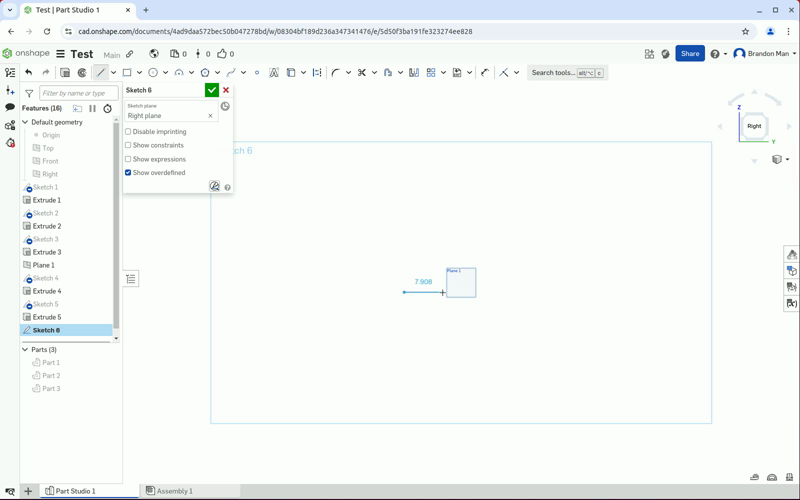
key_up(shift)
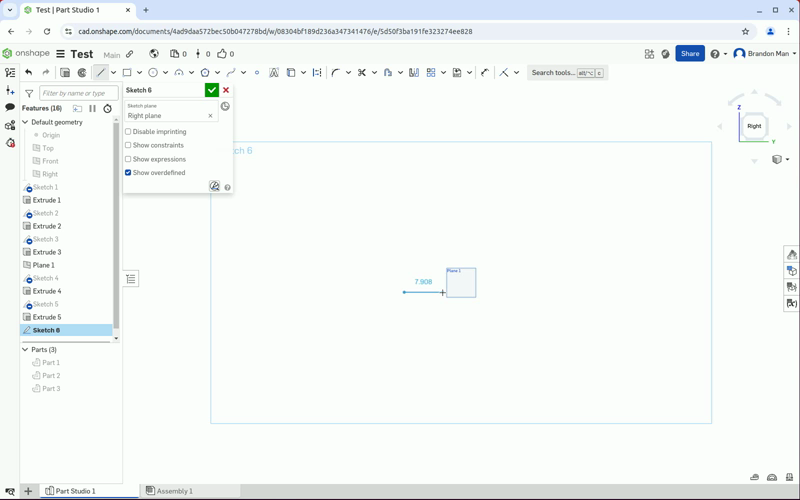
key_down(shift)
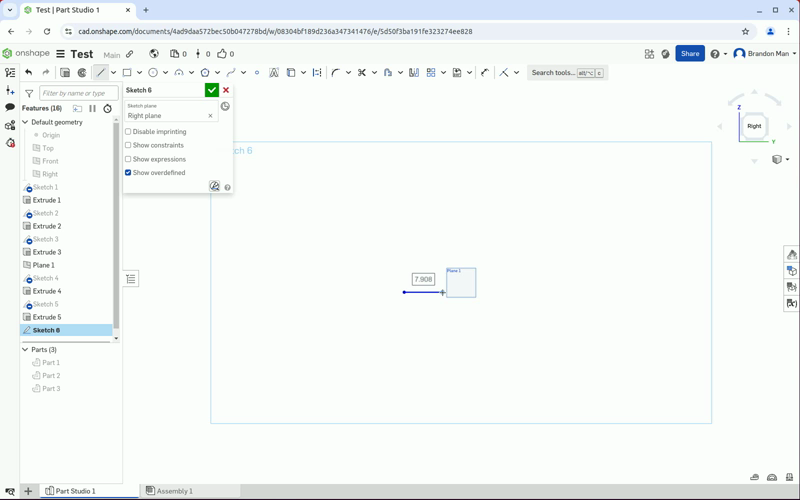
mouse_move(472, 292)
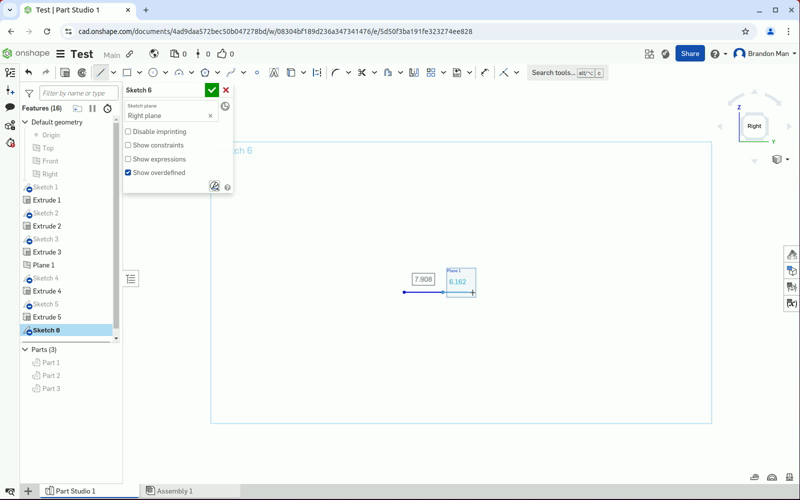
mouse_move(442, 282)
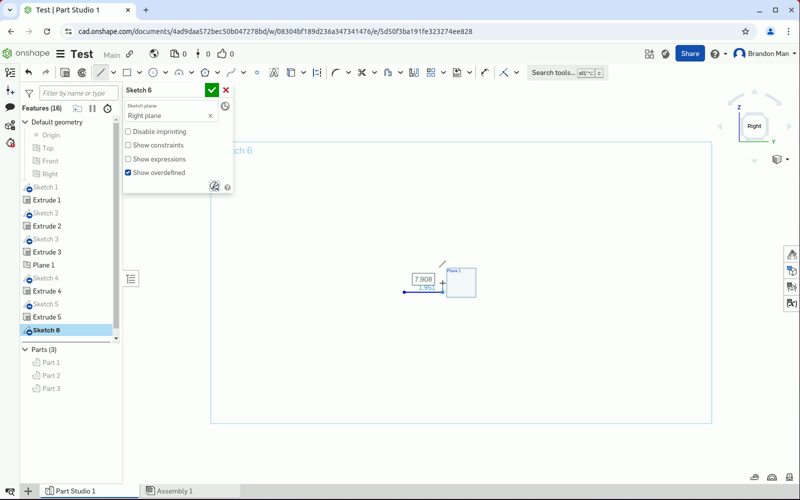
click(442, 282)
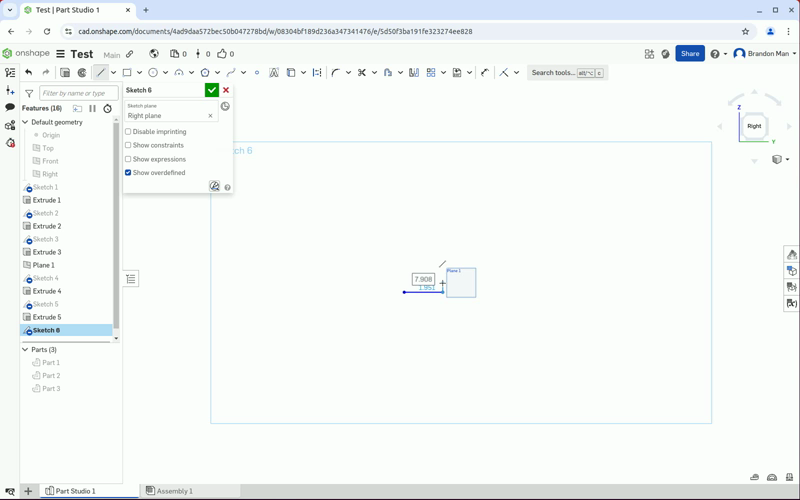
key_up(shift)
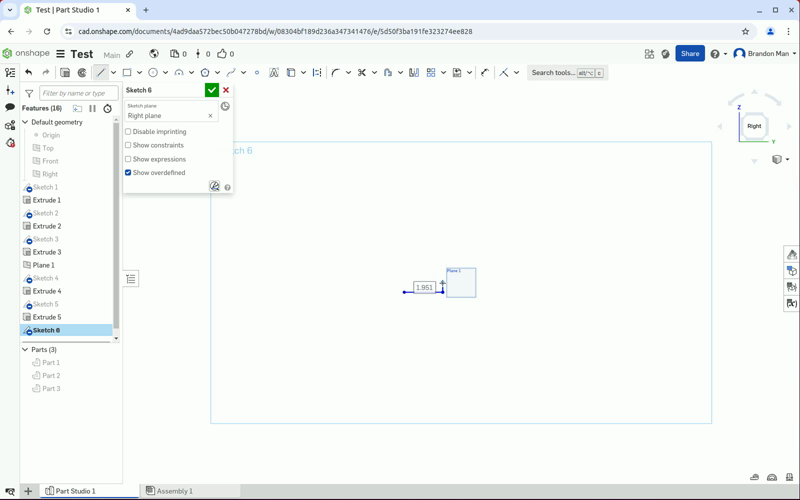
key_down(shift)
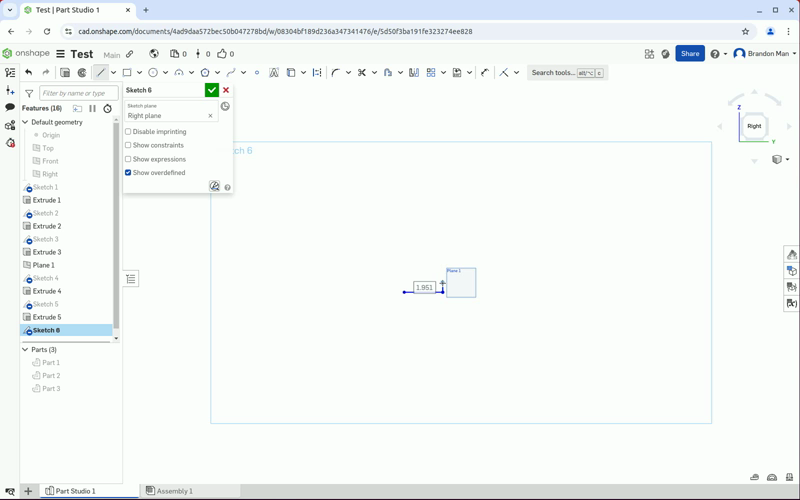
mouse_move(472, 282)
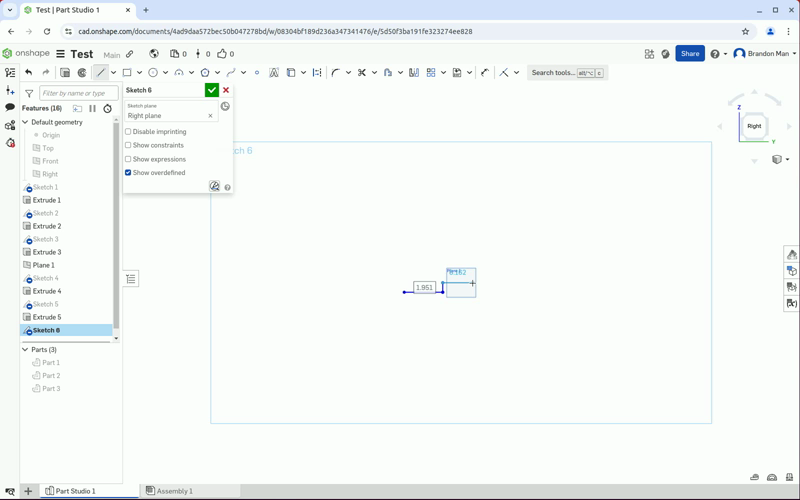
mouse_move(404, 282)
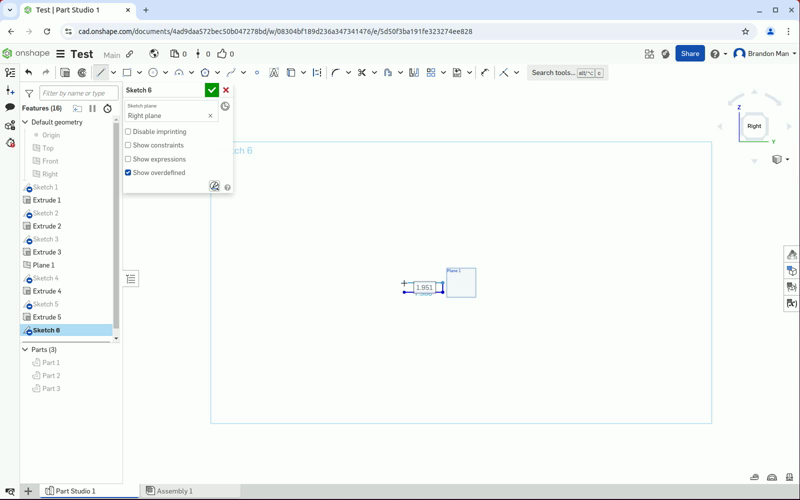
click(404, 282)
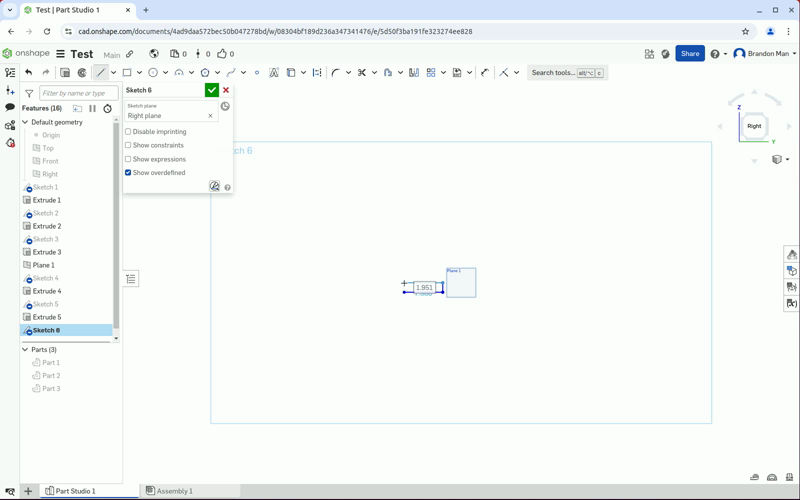
key_up(shift)
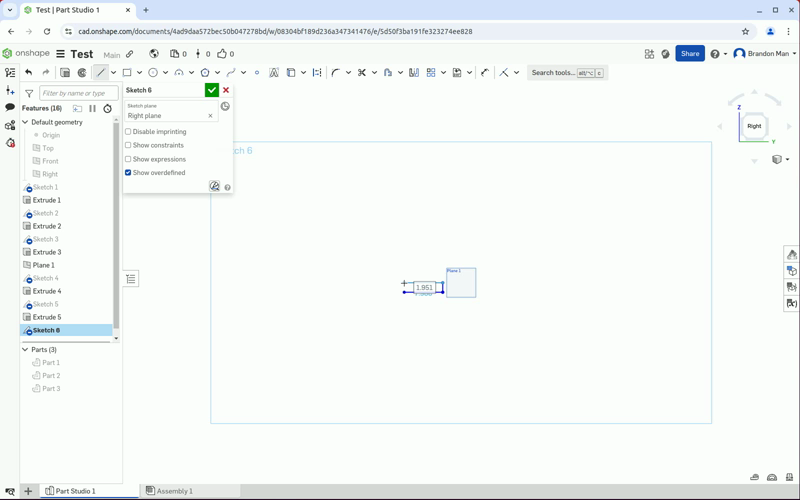
mouse_move(434, 282)
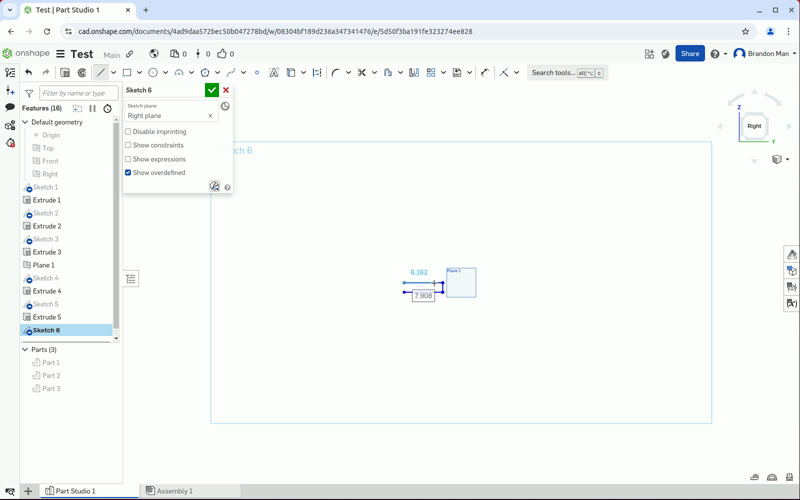
key_down(shift)
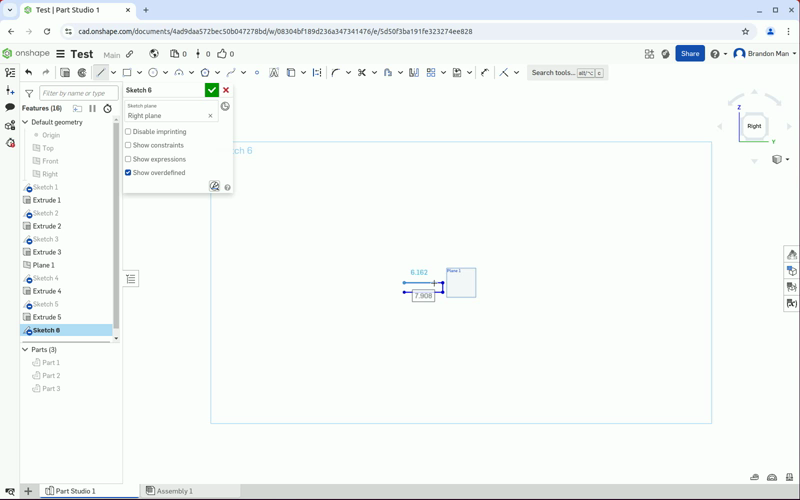
mouse_move(404, 292)
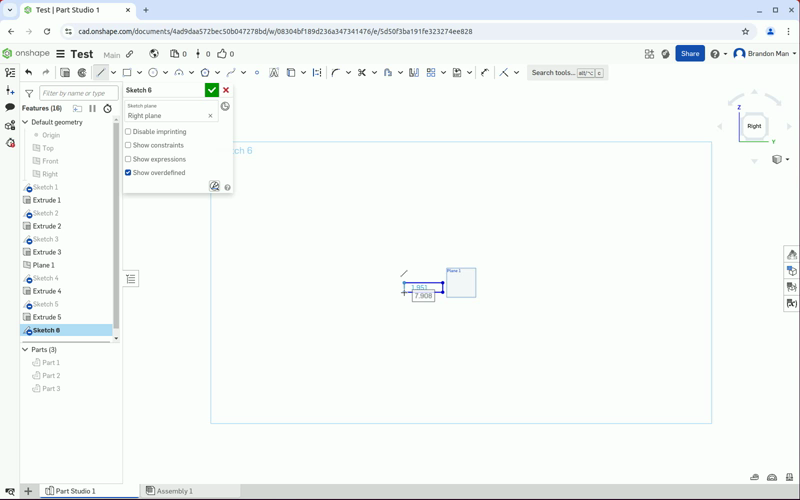
key_up(shift)
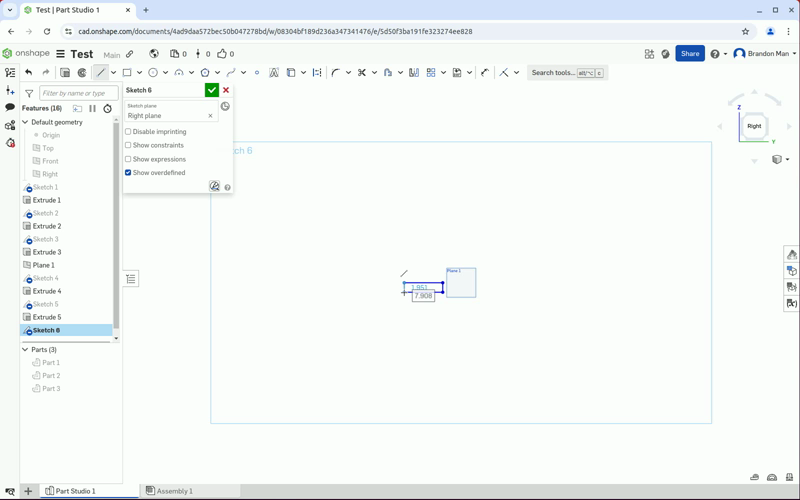
click(404, 292)
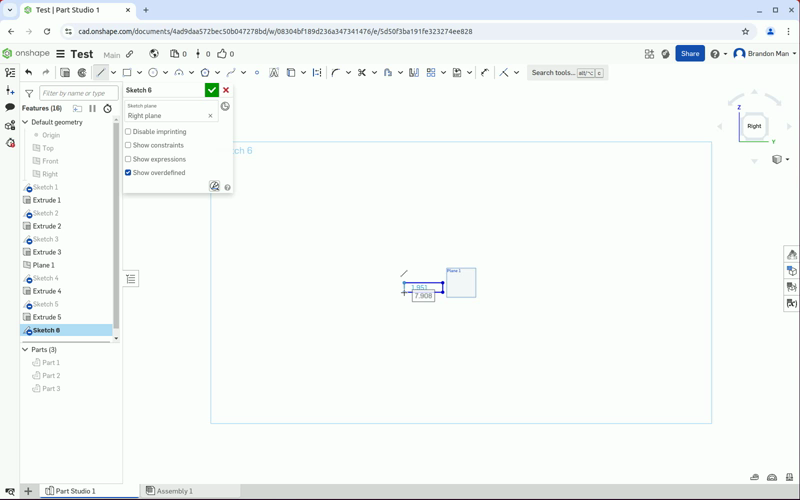
key(esc)
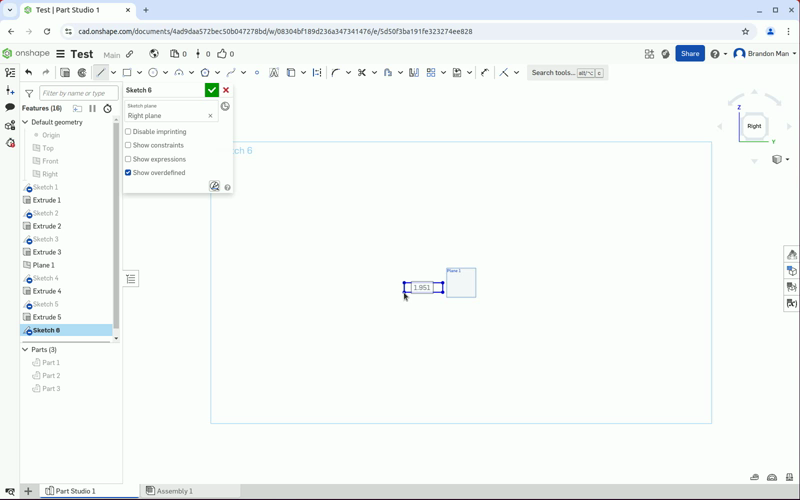
mouse_move(426, 285)
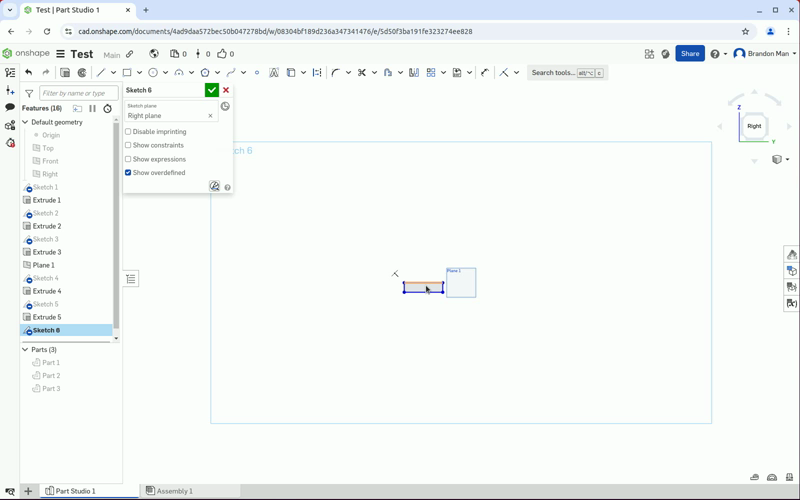
scroll(6)
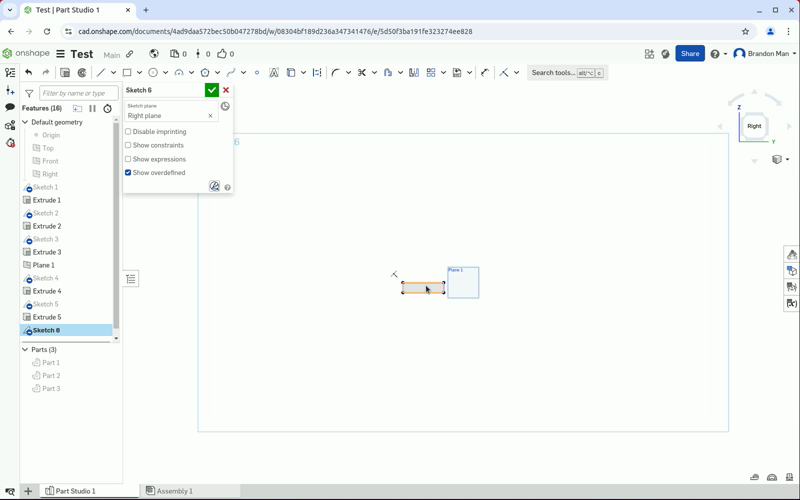
scroll(6)
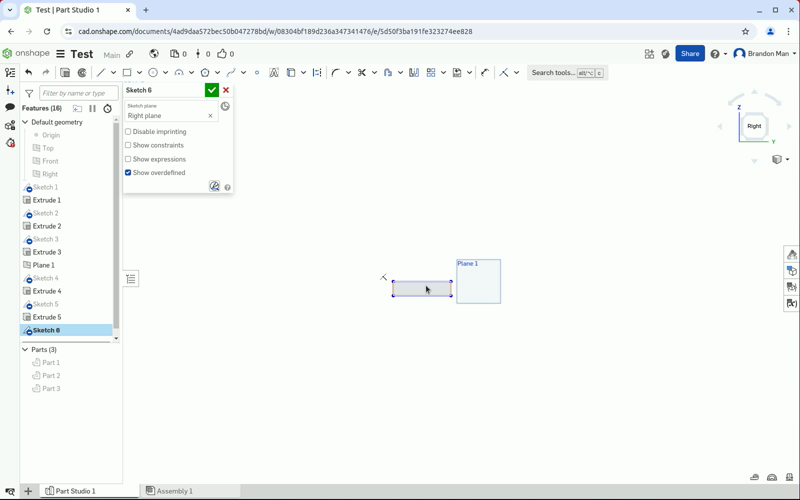
scroll(6)
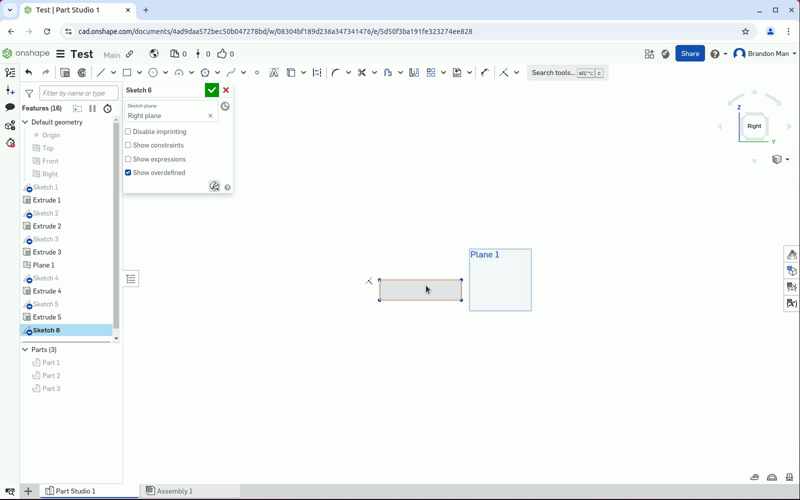
scroll(6)
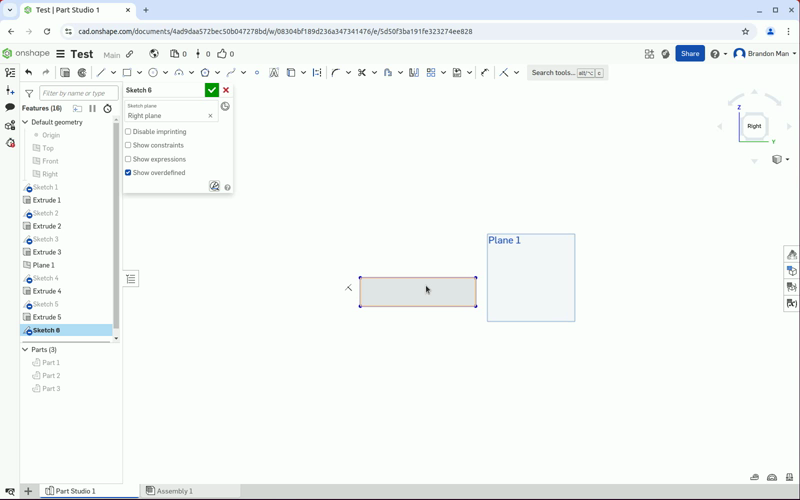
scroll(6)
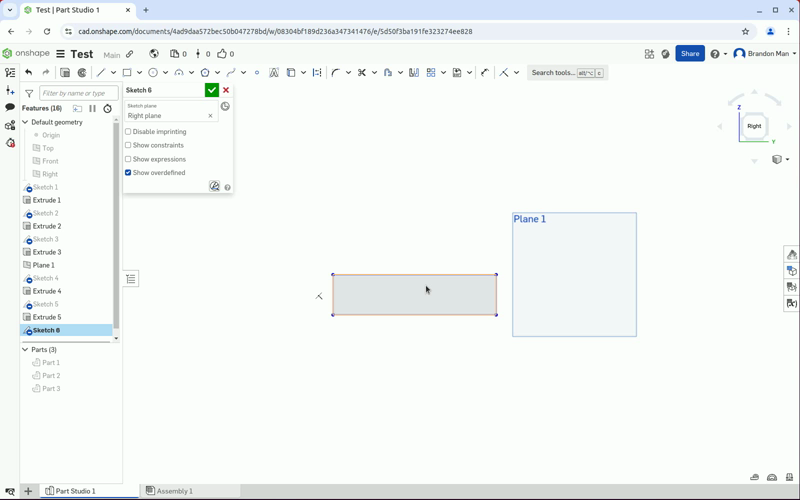
scroll(6)
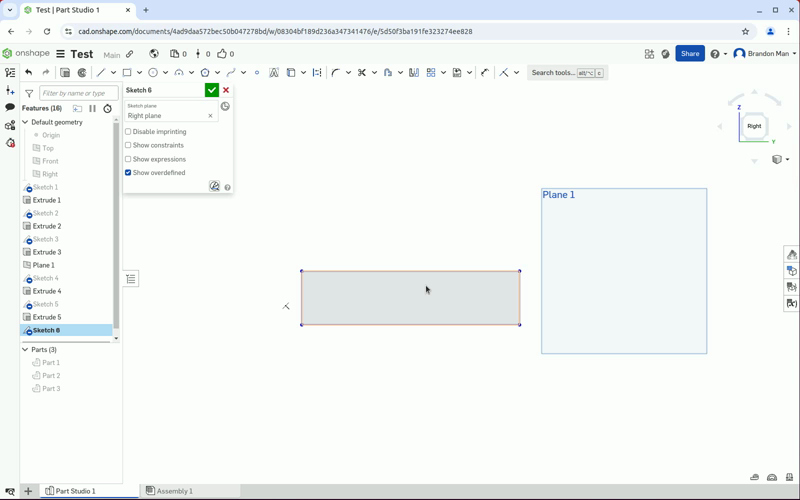
scroll(6)
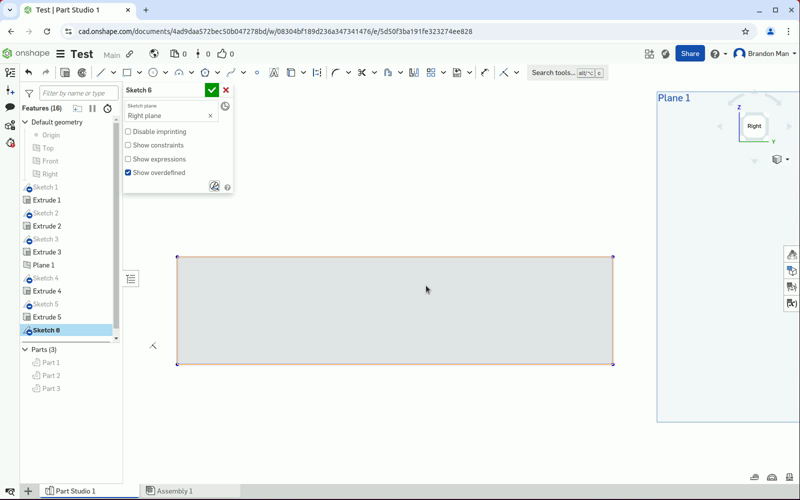
click(426, 285)
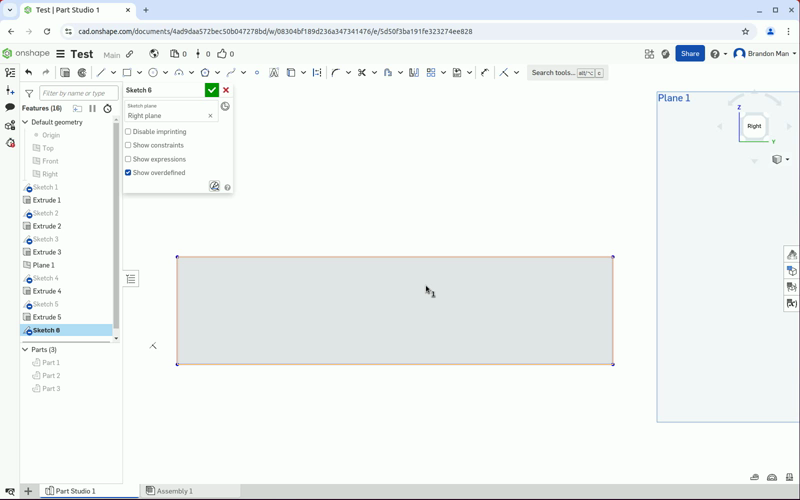
scroll(-6)
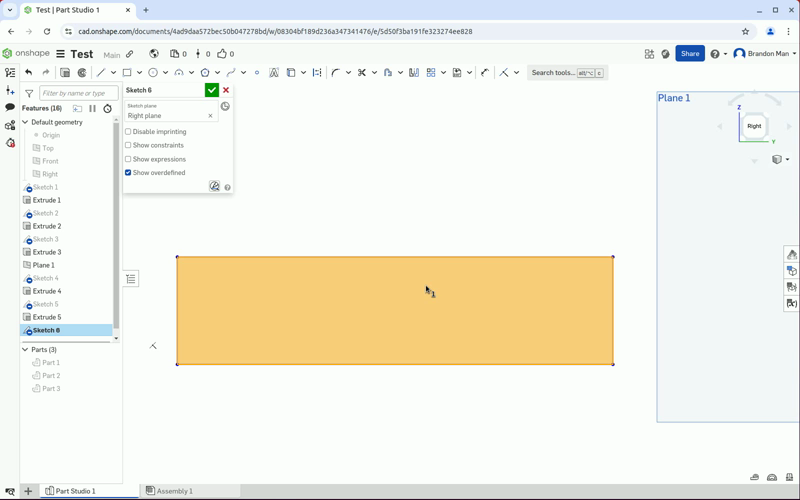
scroll(-6)
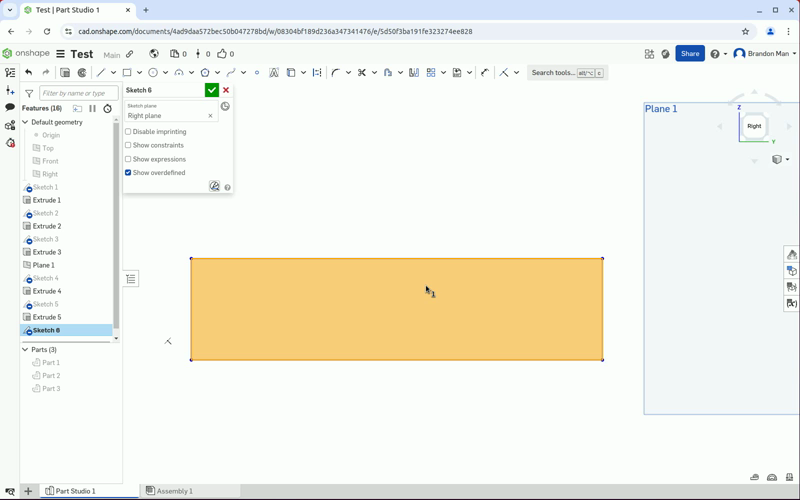
scroll(-6)
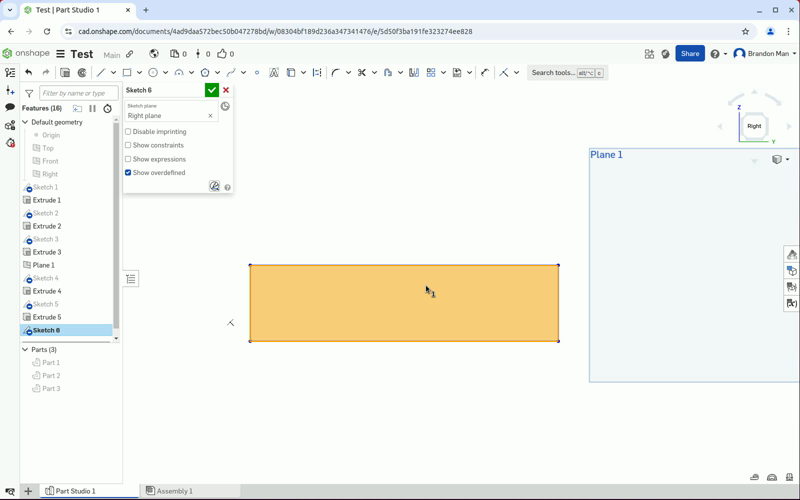
scroll(-6)
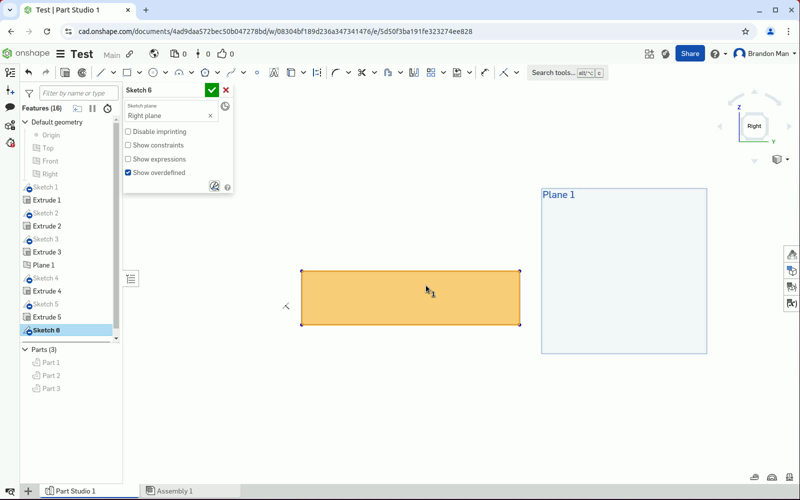
scroll(-6)
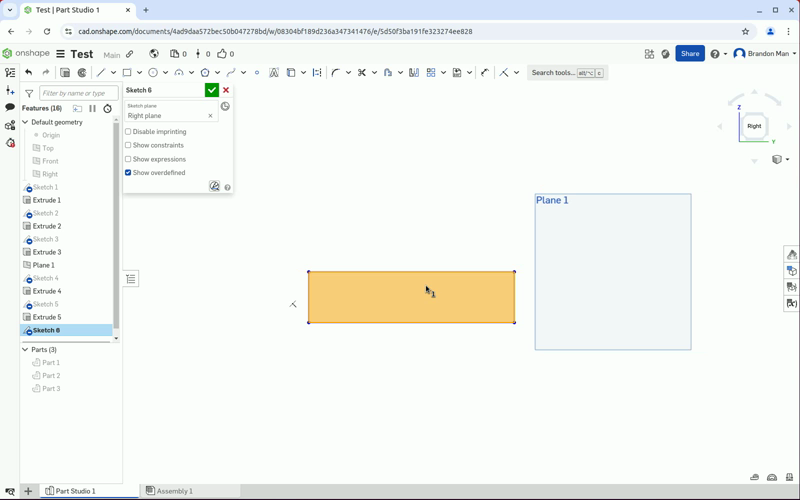
scroll(-6)
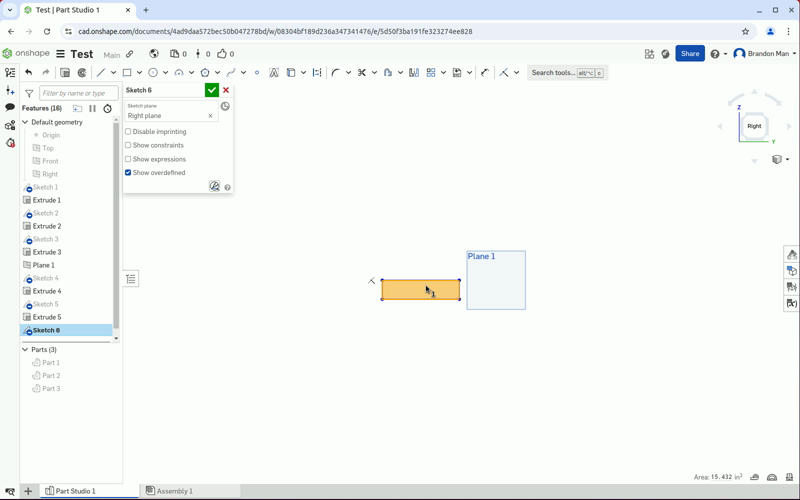
scroll(-6)
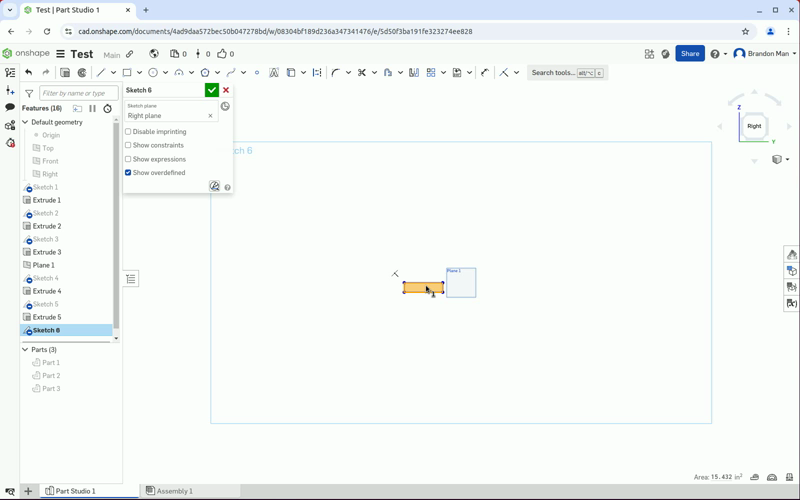
mouse_move(73, 352)
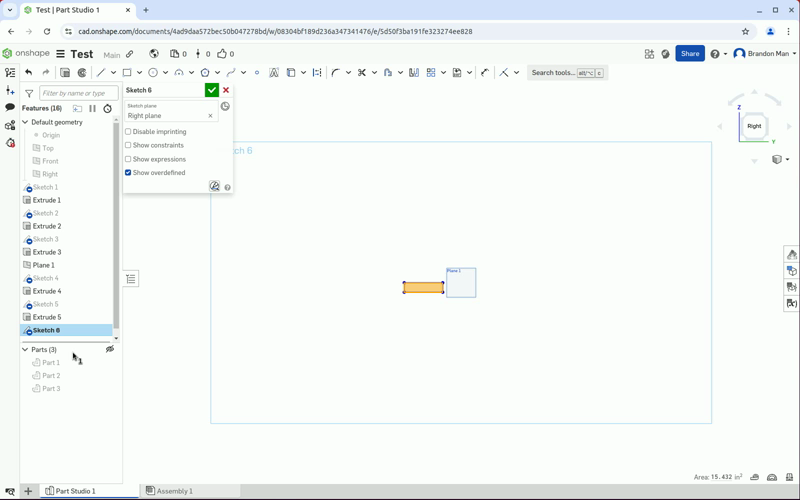
key(shift+y)
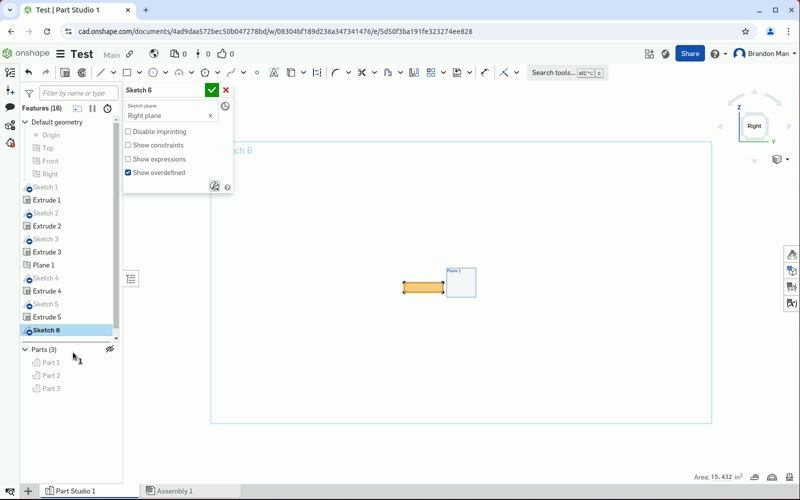
key(shift+e)
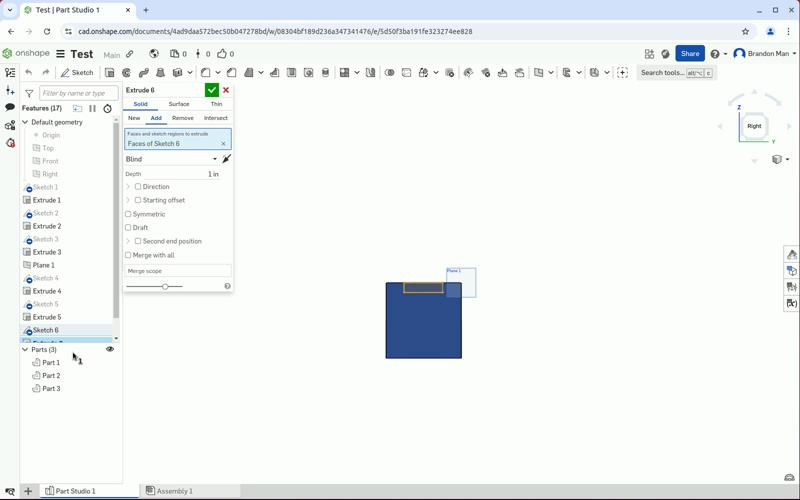
mouse_move(143, 106)
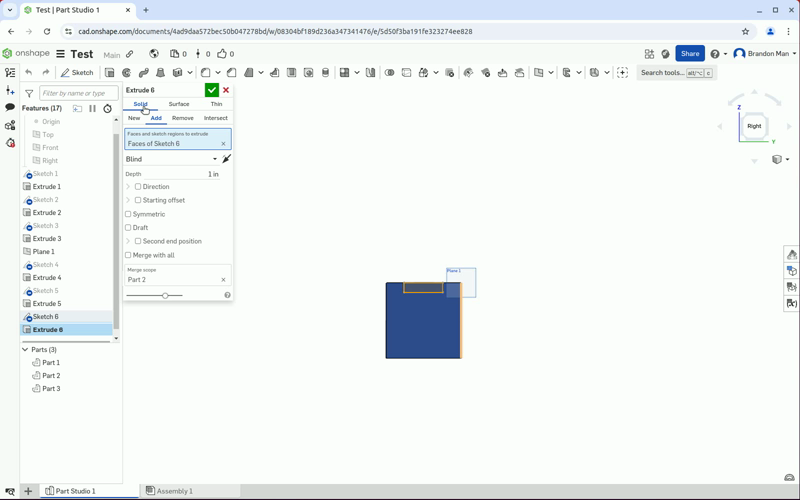
click(143, 106)
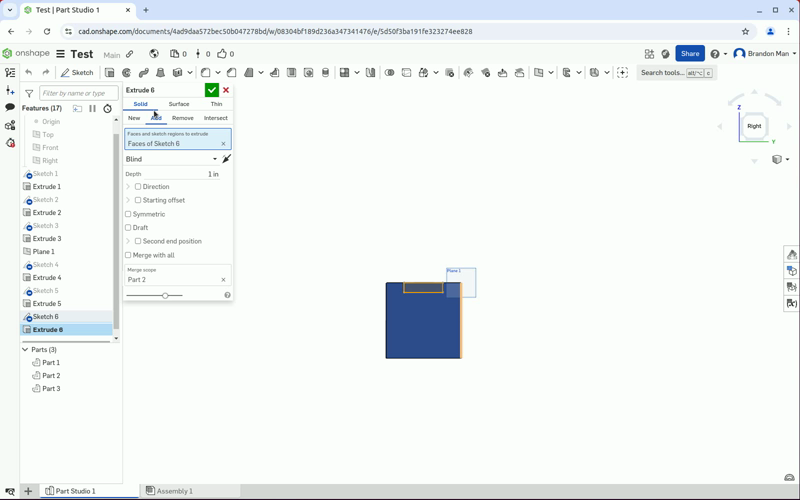
mouse_move(186, 120)
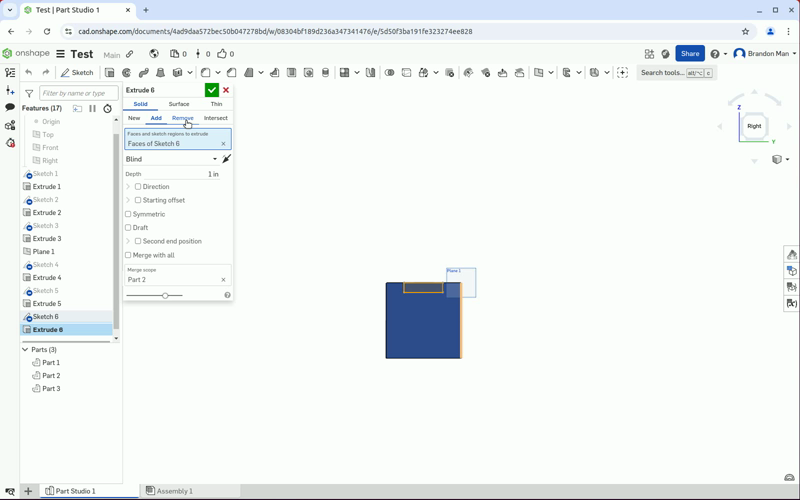
click(186, 120)
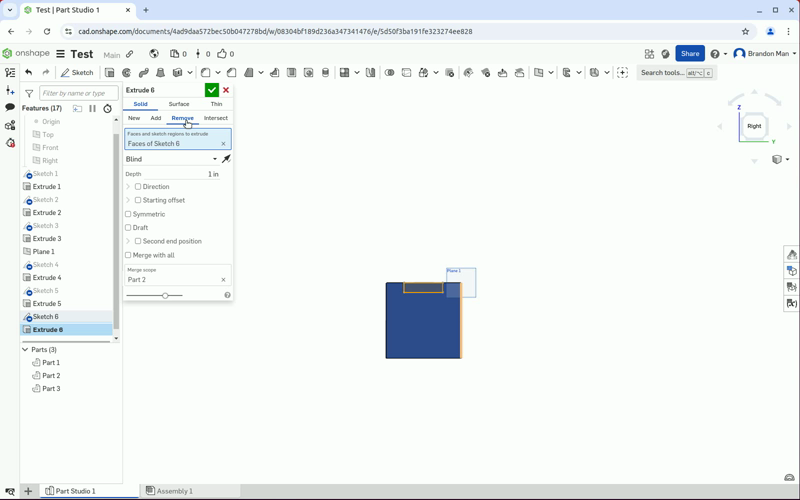
key(tab, 4)
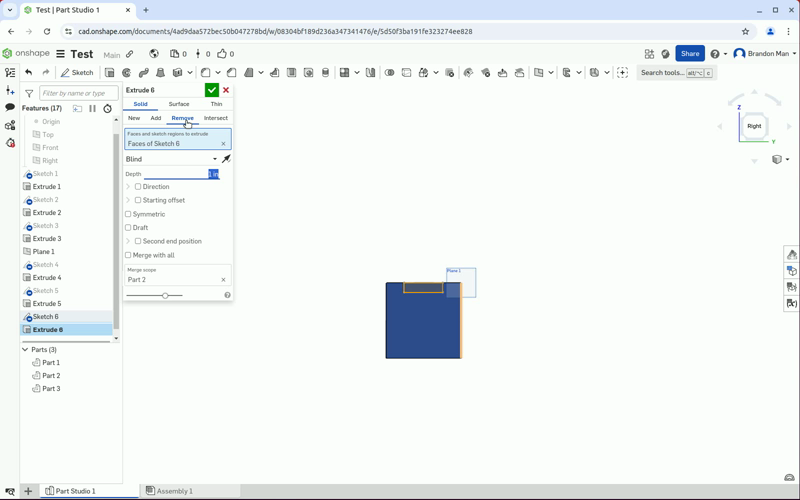
text(3.851)
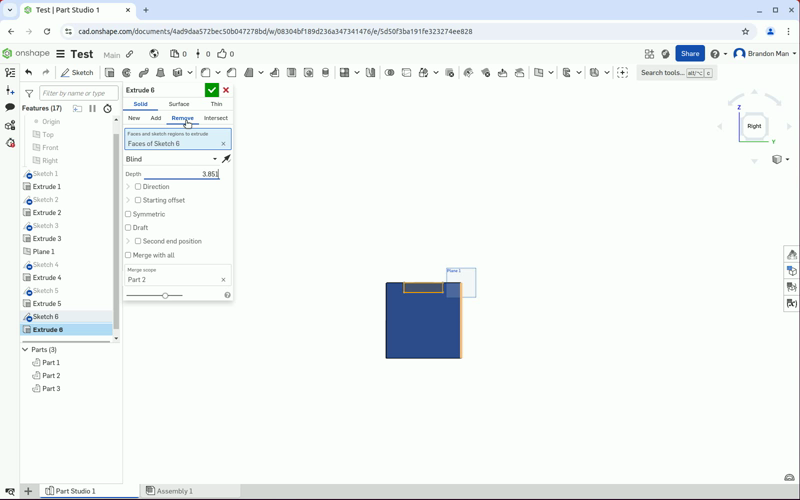
key(tab, 6)
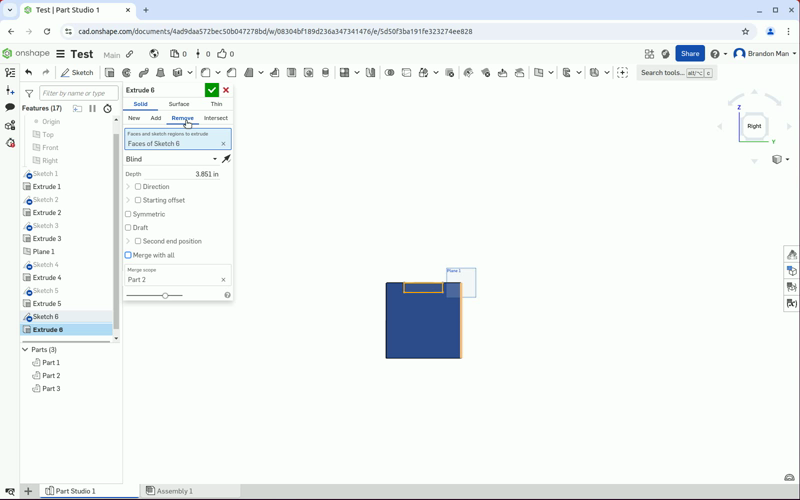
key(space)
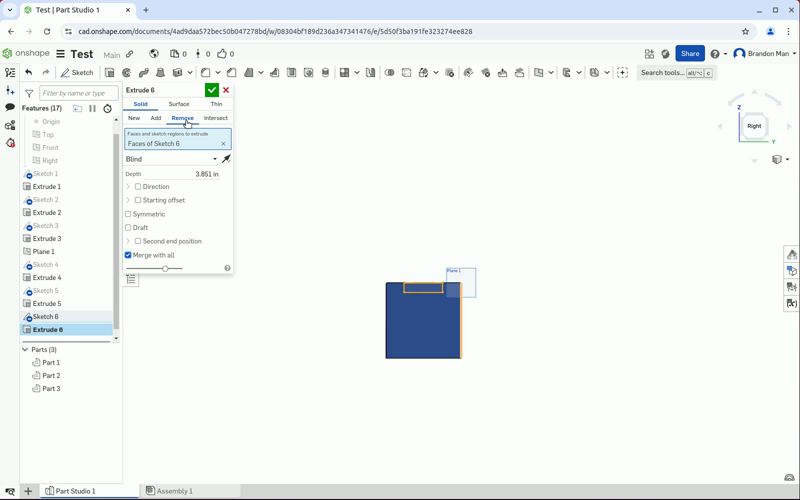
key(enter)
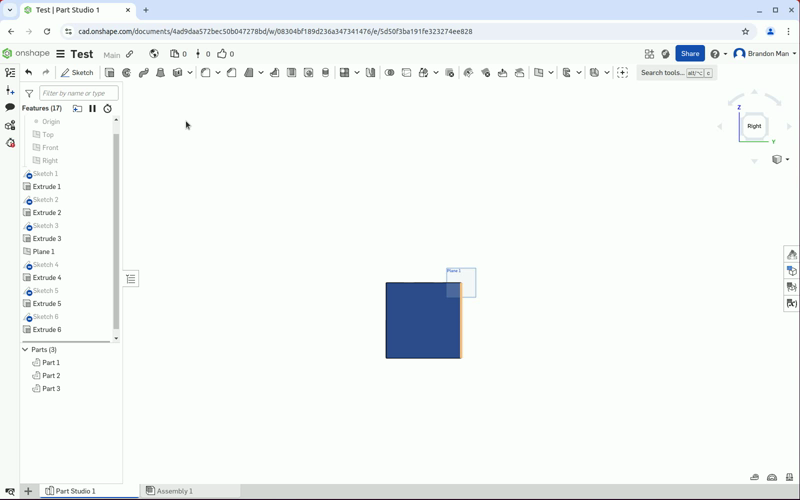
key(shift+h)
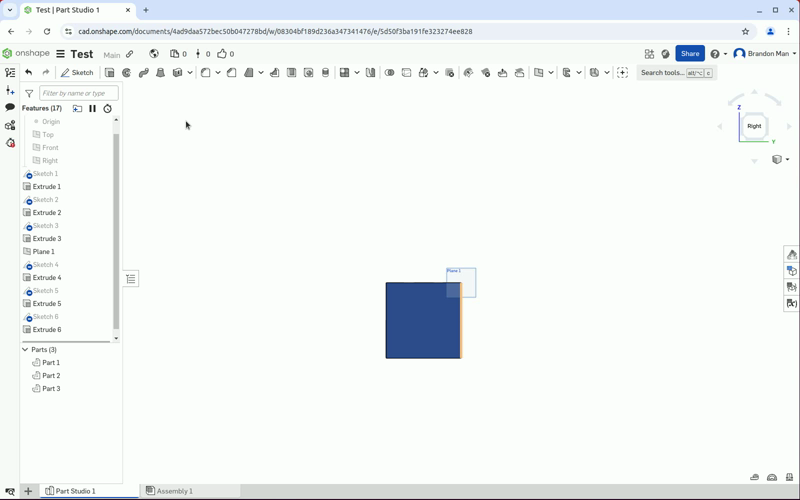
key(shift+h)
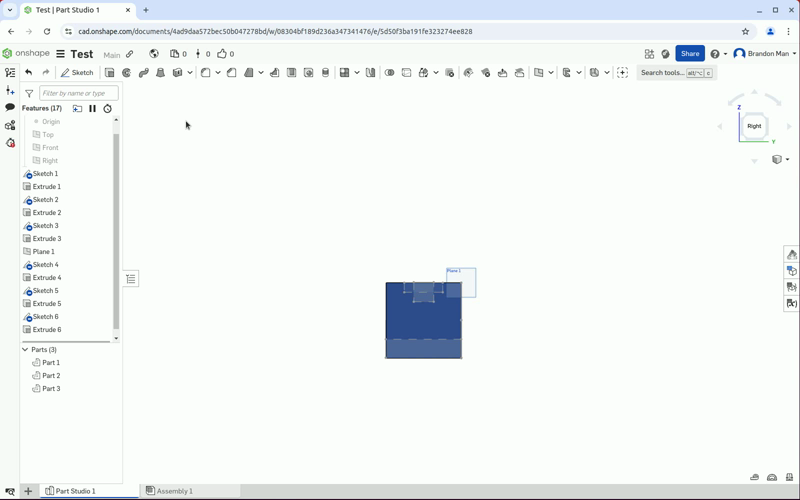
key(shift+7)
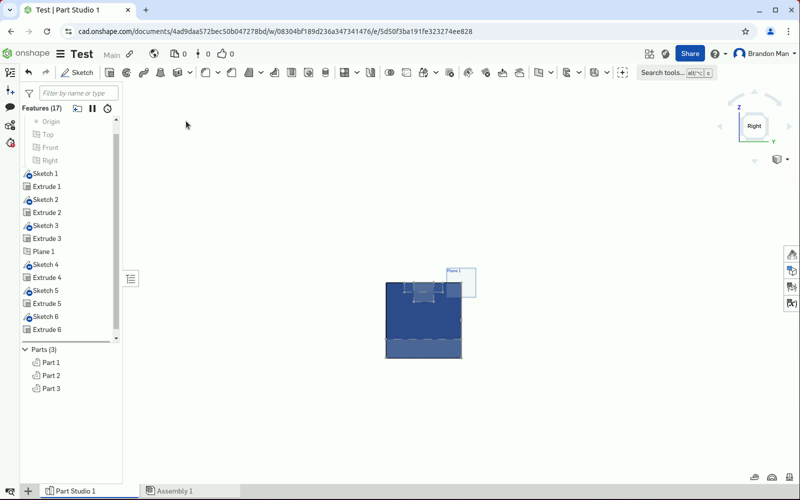
key(right, 2)
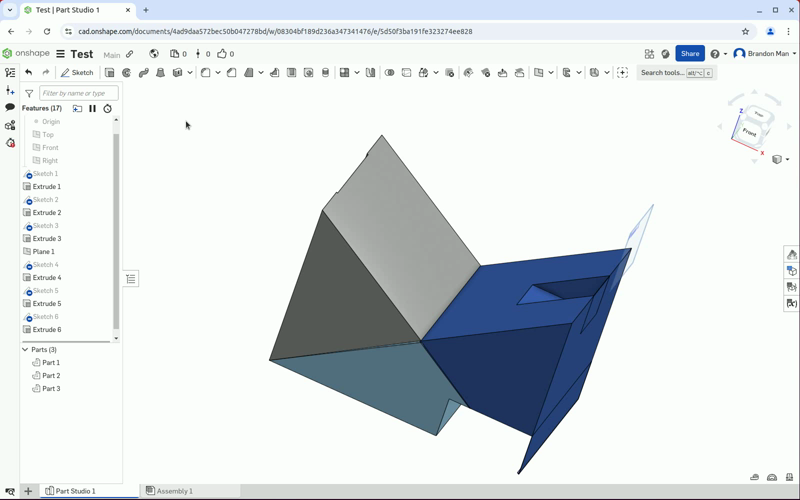
key(down, 2)
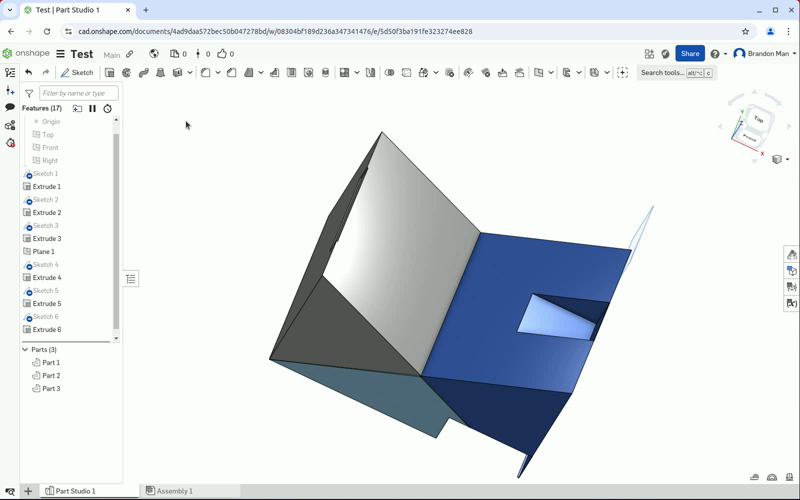
key(up, 2)
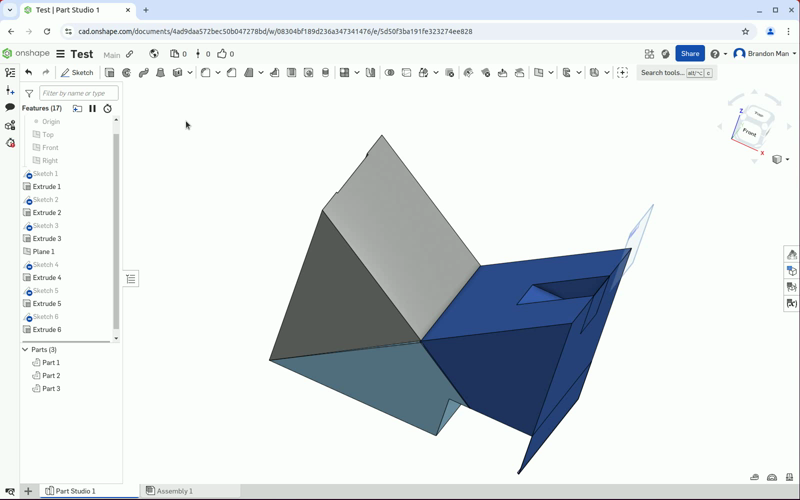
key(left, 2)
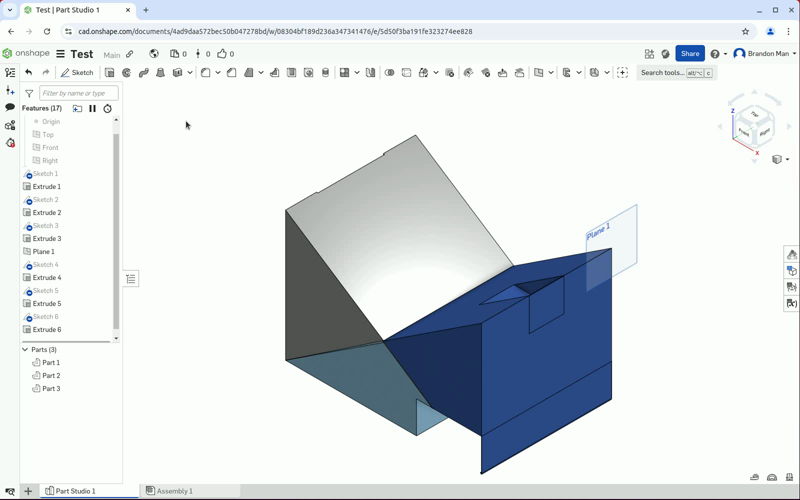
mouse_move(69, 176)
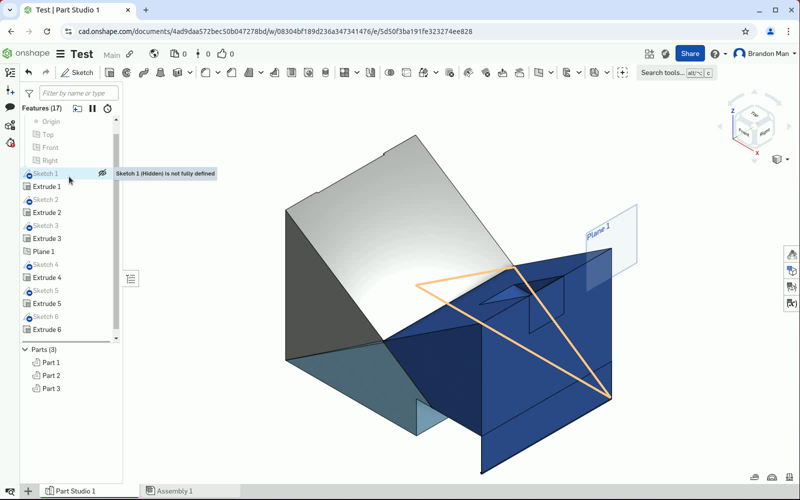
click(69, 176)